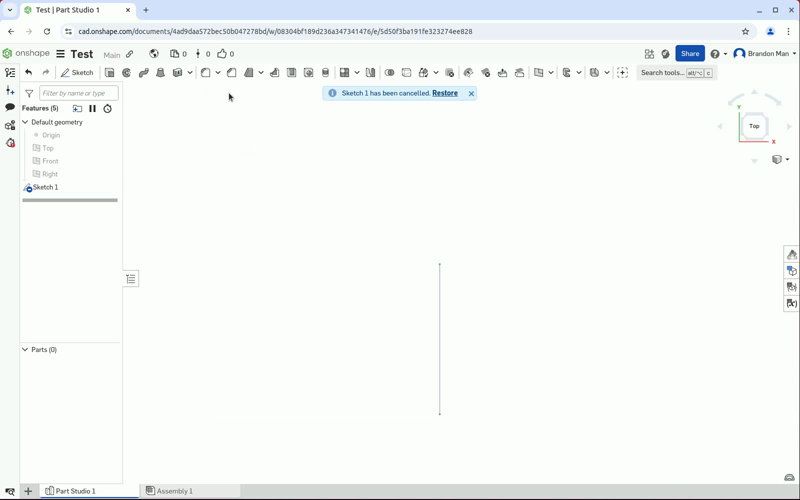
key(shift+h)
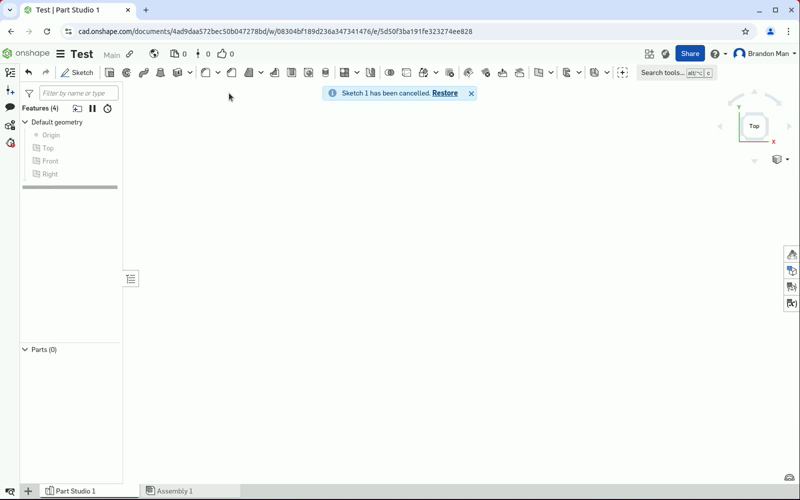
key(shift+s)
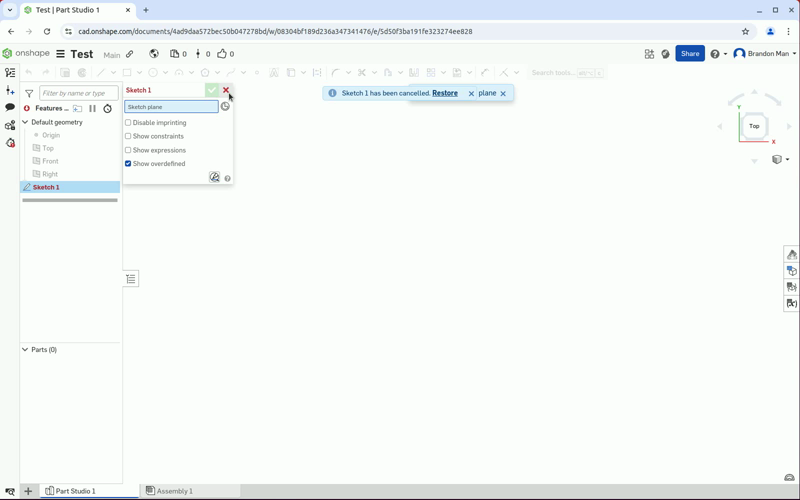
mouse_move(73, 150)
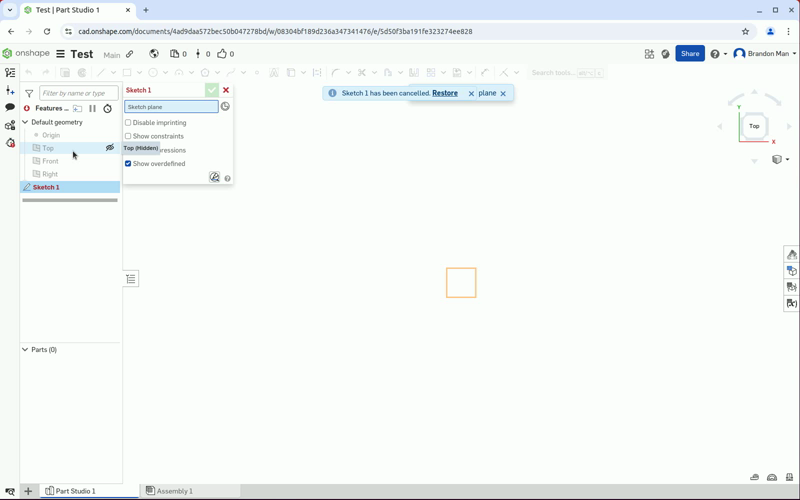
click(73, 150)
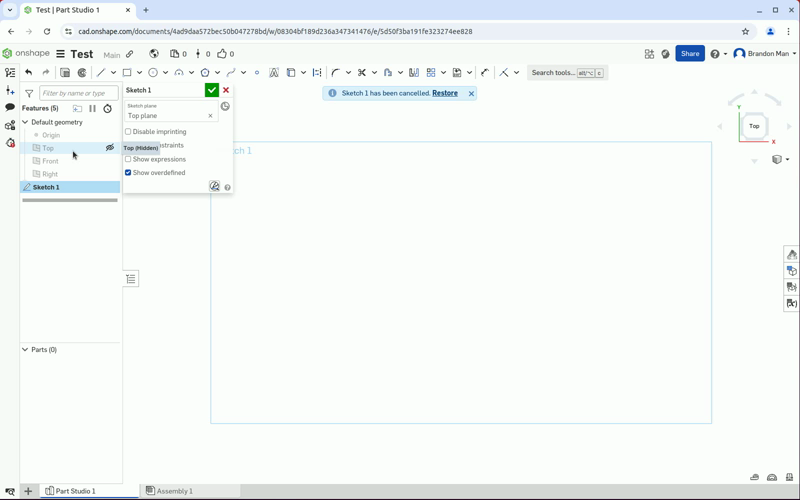
mouse_move(73, 352)
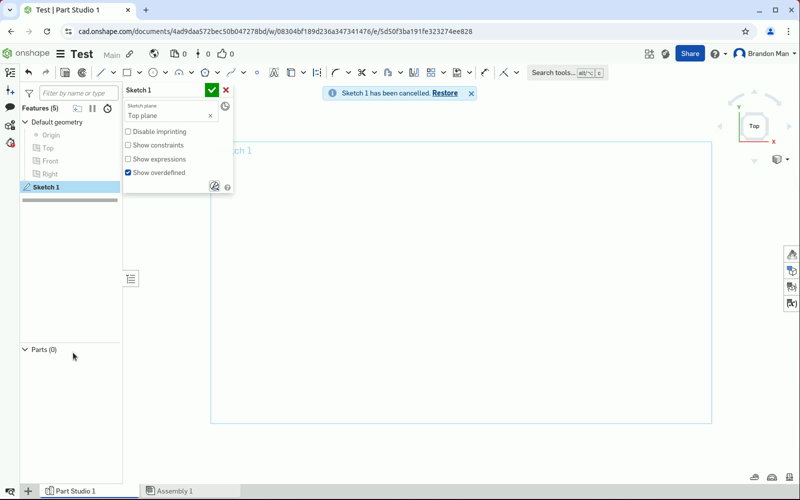
key(y)
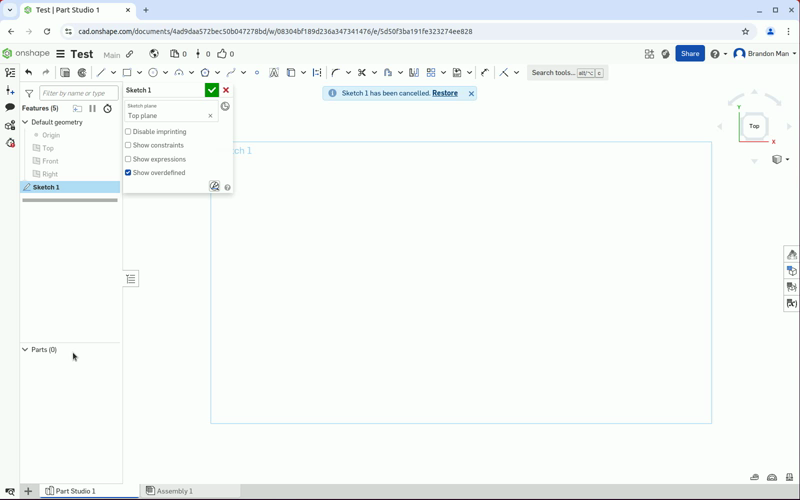
key(c)
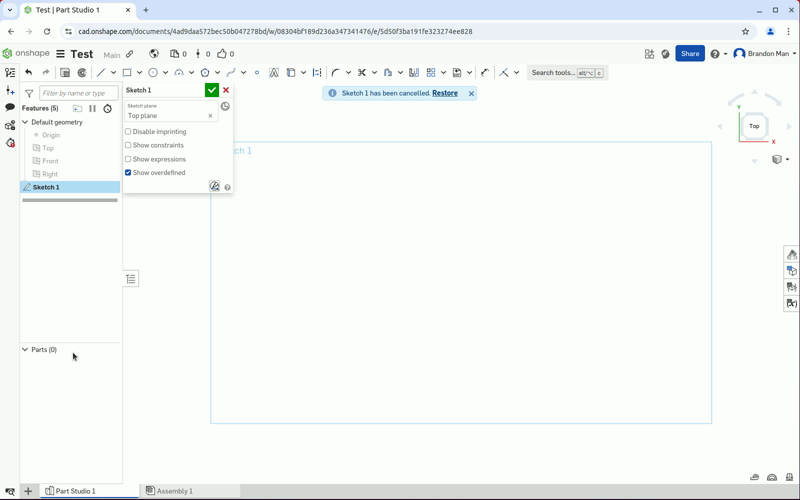
key_down(shift)
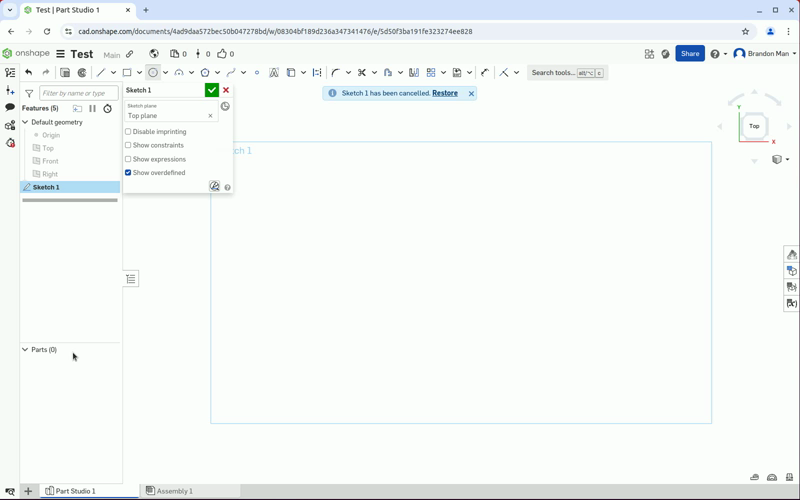
mouse_move(461, 282)
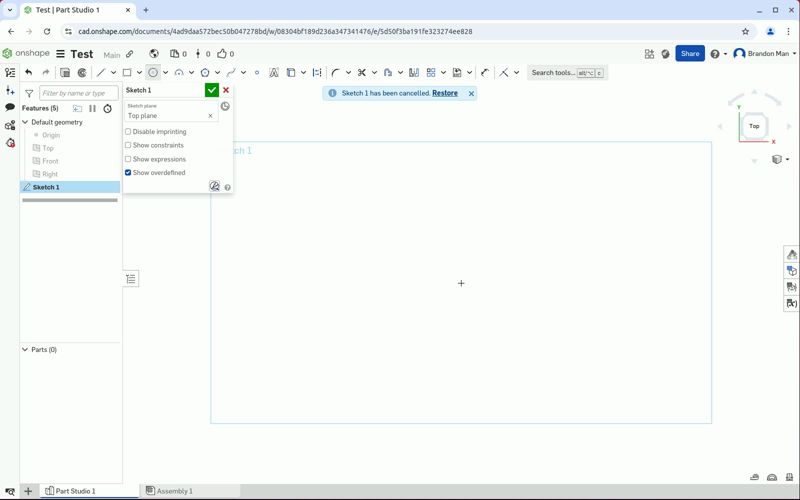
click(461, 282)
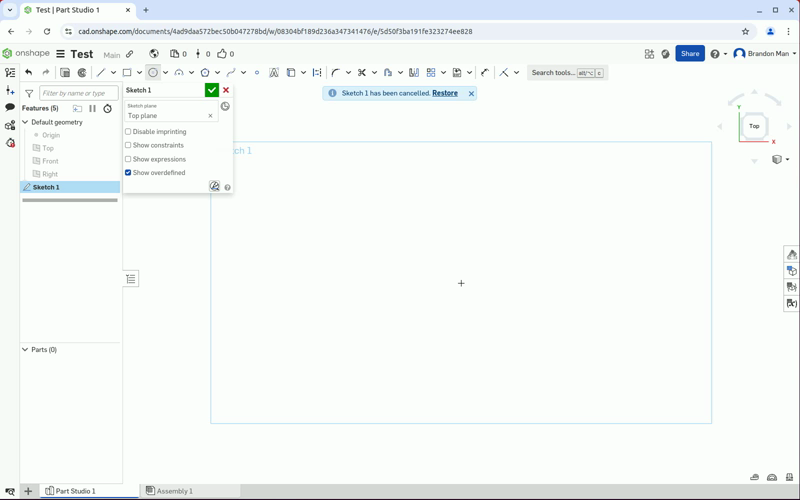
key_up(shift)
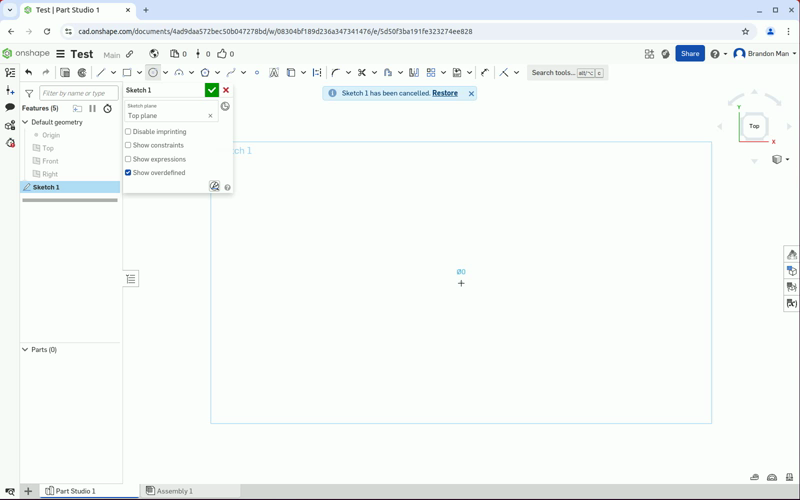
mouse_move(574, 282)
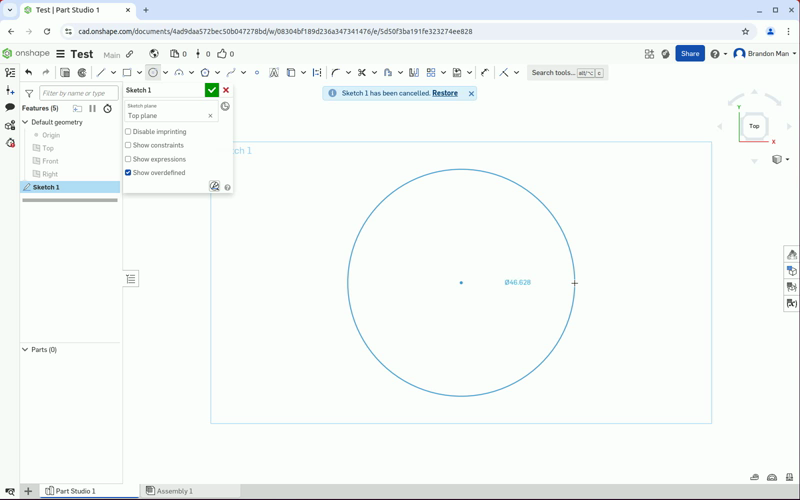
click(574, 282)
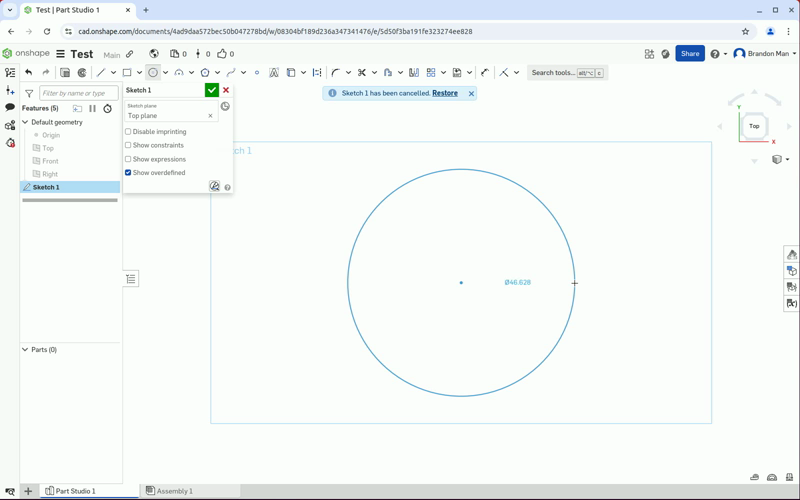
key(esc)
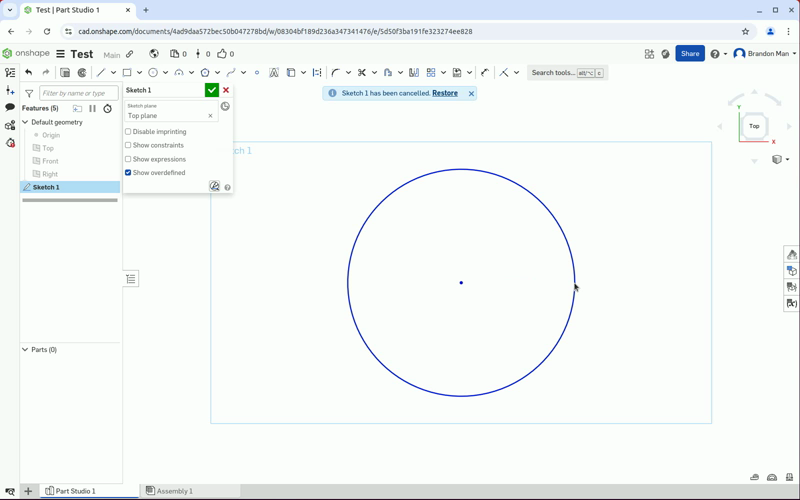
key(c)
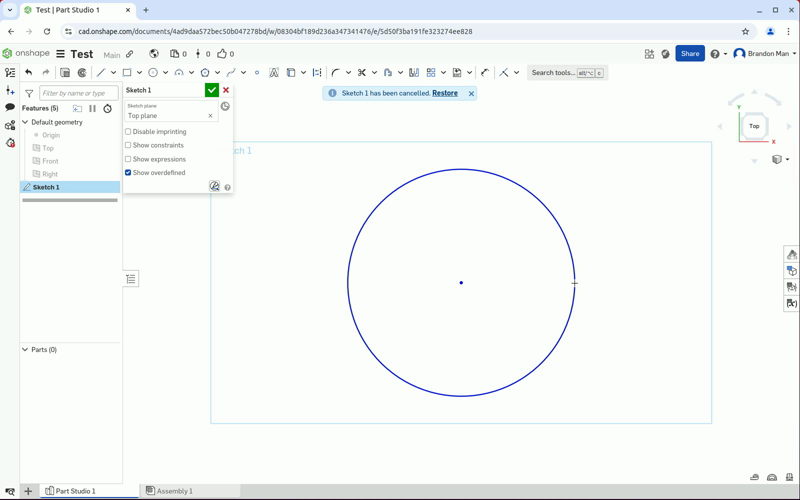
key_down(shift)
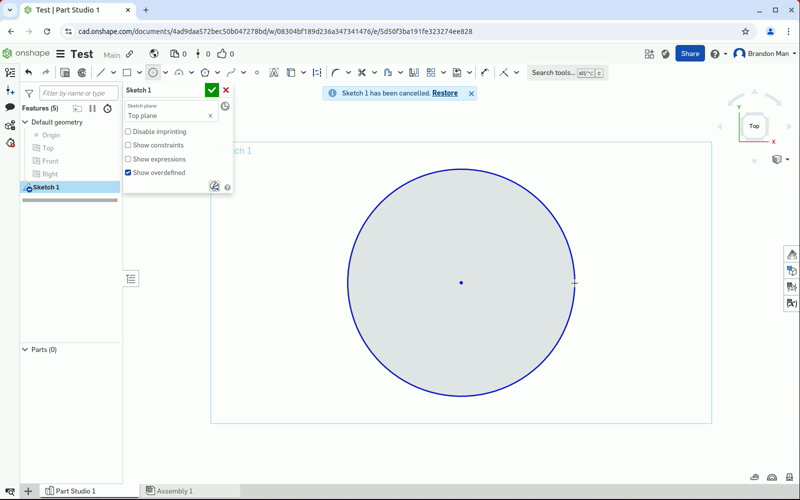
mouse_move(461, 282)
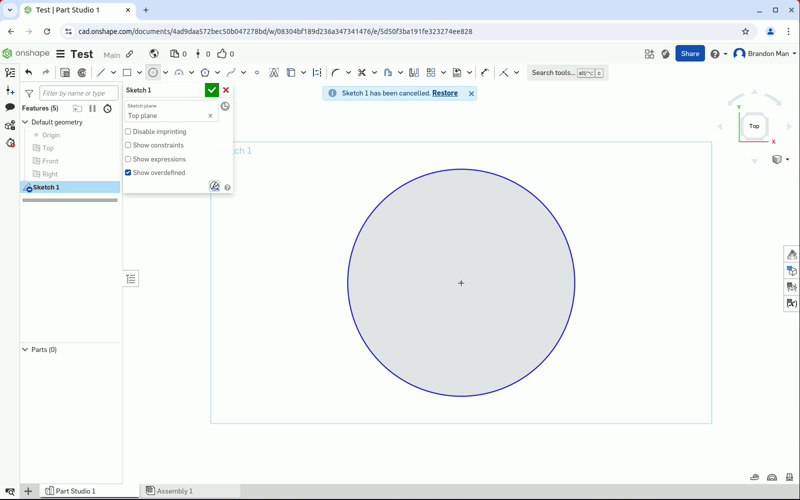
click(461, 282)
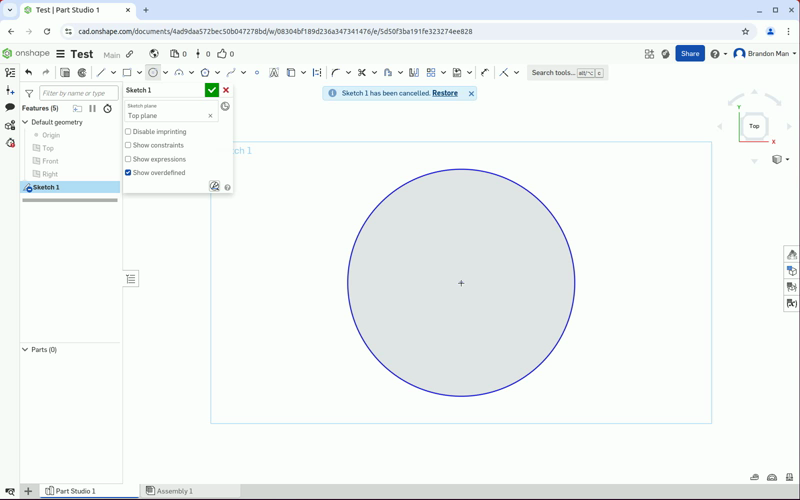
key_up(shift)
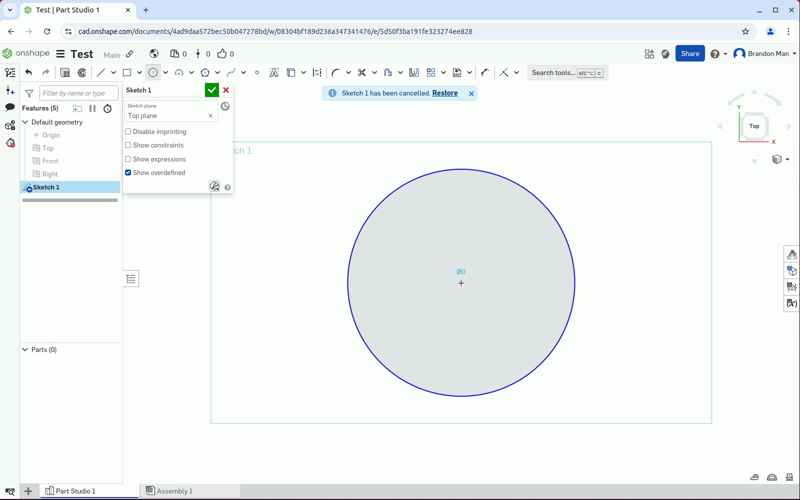
mouse_move(482, 282)
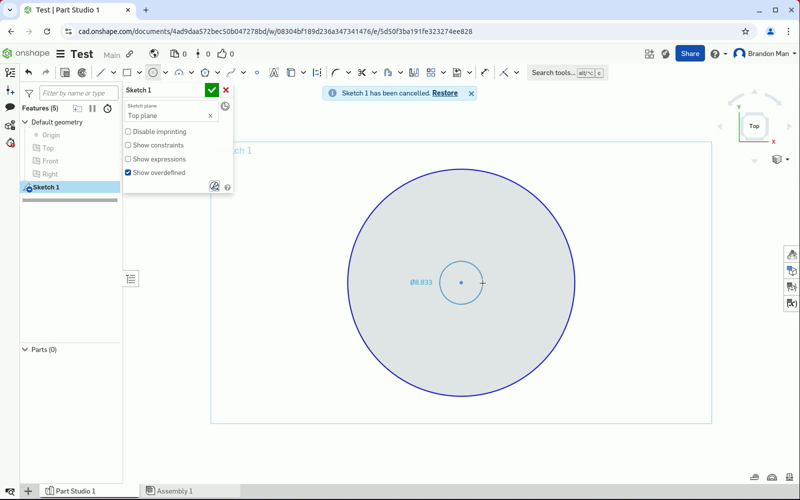
click(482, 282)
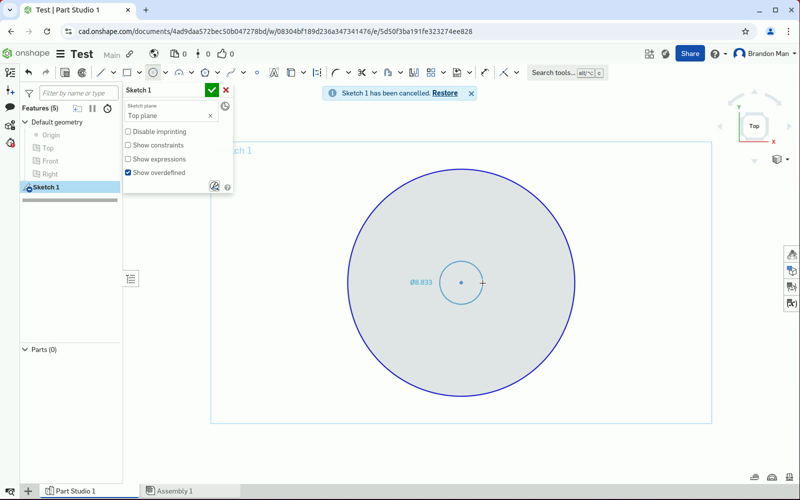
key(esc)
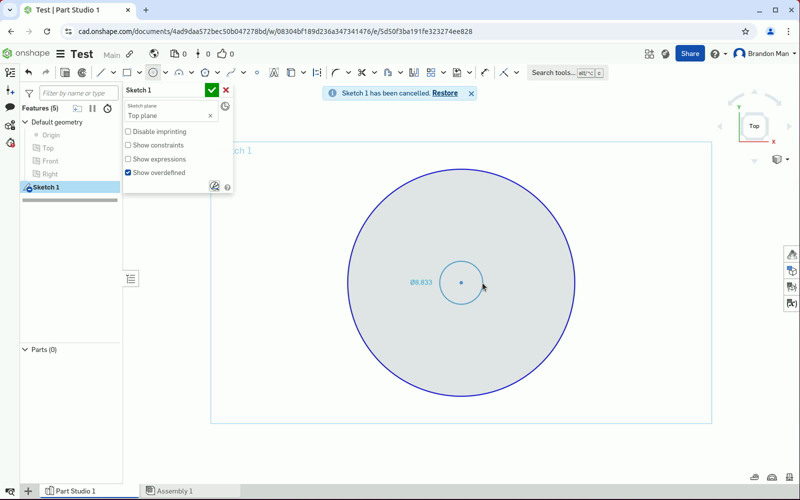
mouse_move(395, 328)
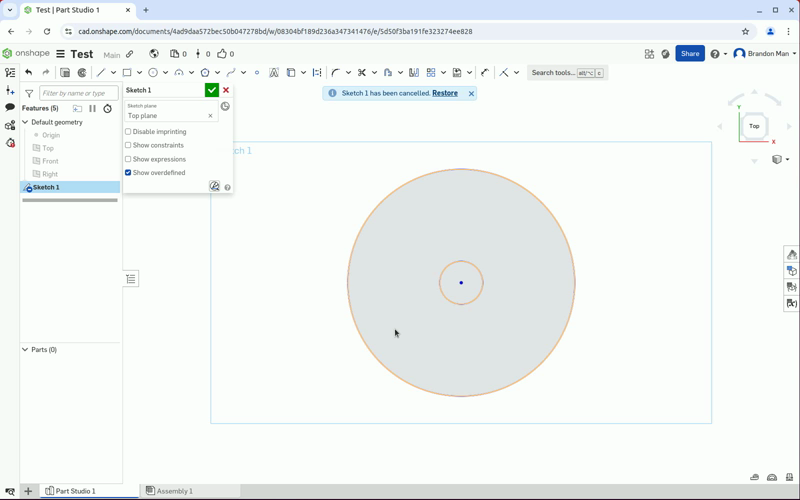
click(395, 328)
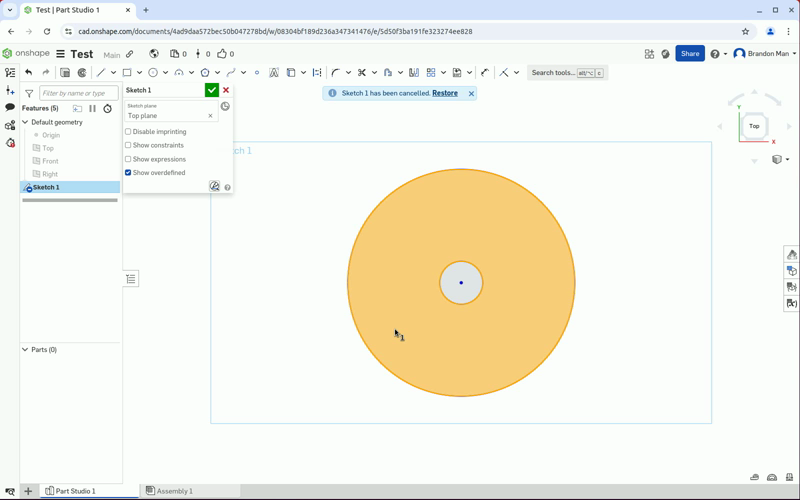
mouse_move(73, 352)
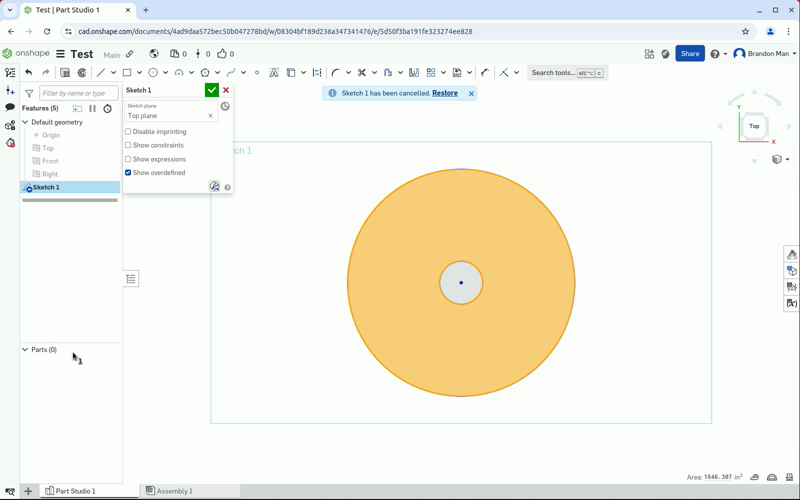
key(shift+y)
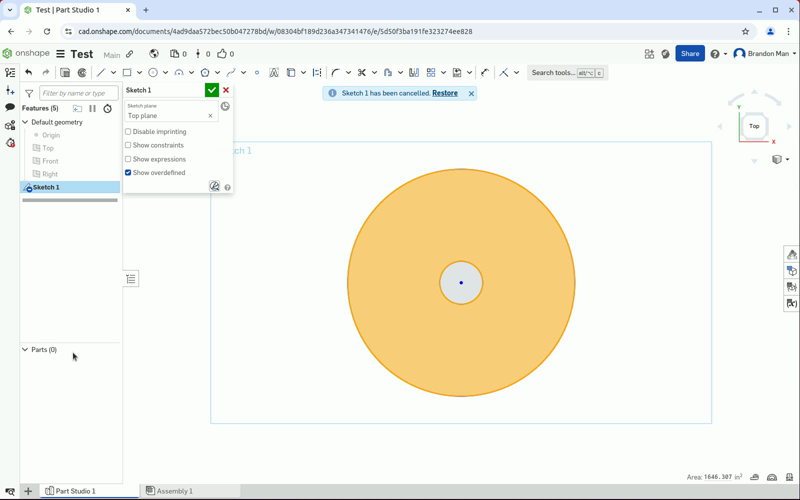
key(shift+e)
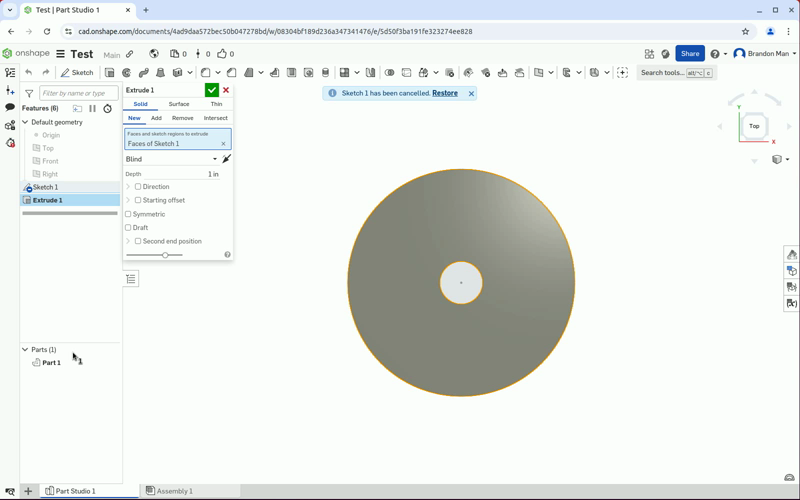
mouse_move(143, 106)
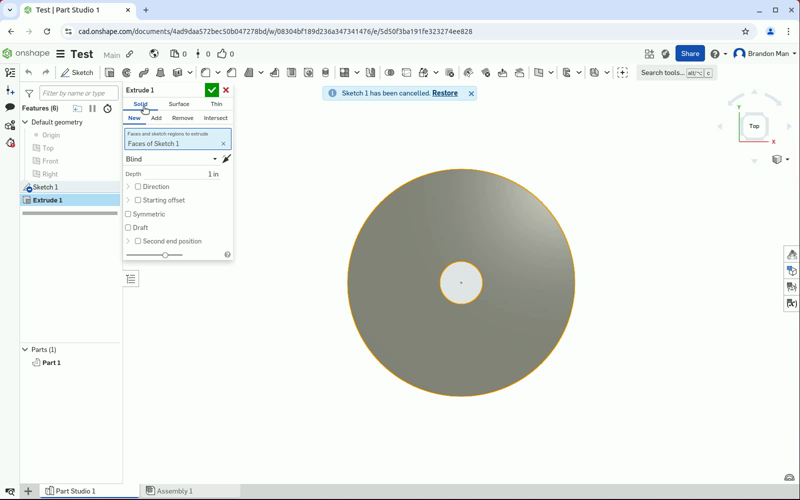
click(143, 106)
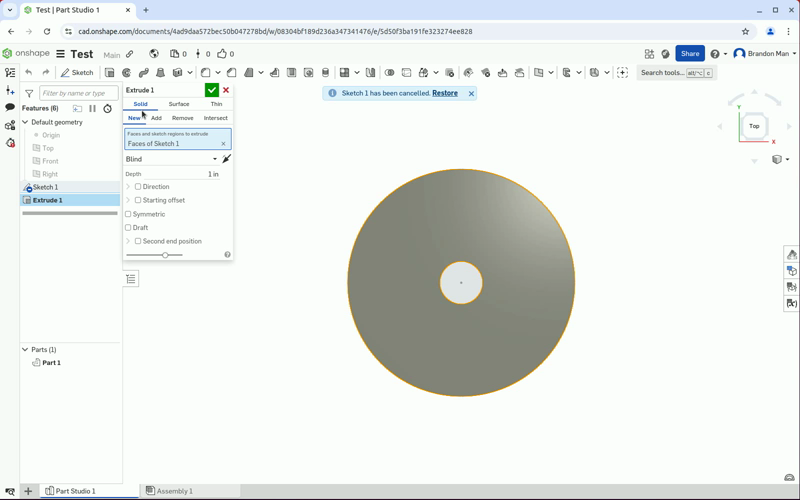
mouse_move(137, 120)
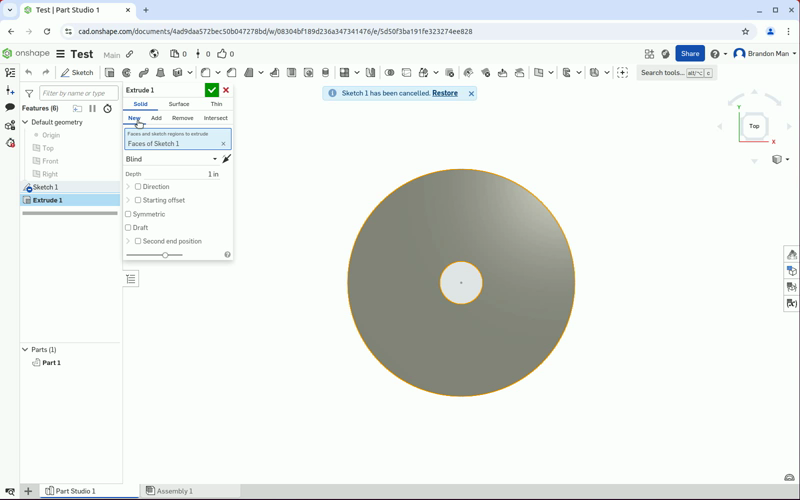
click(137, 120)
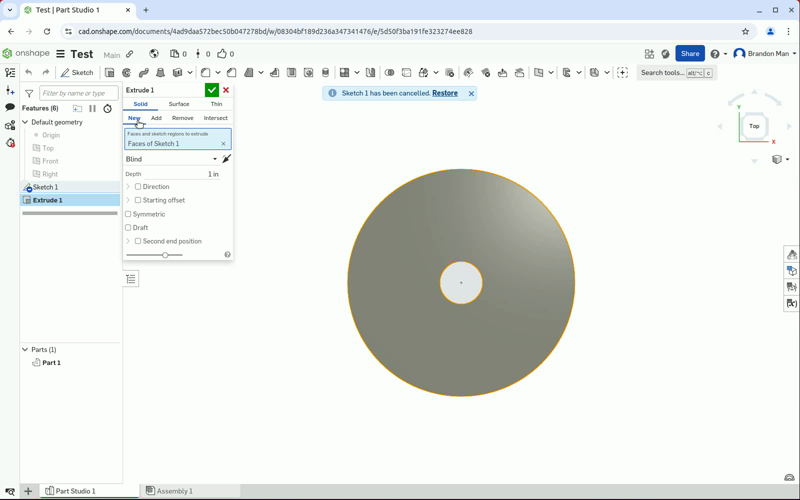
key(tab, 4)
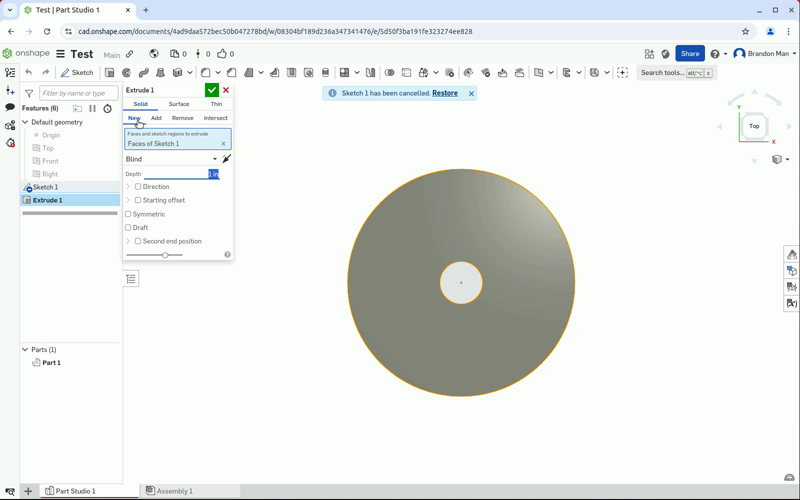
text(11.554)
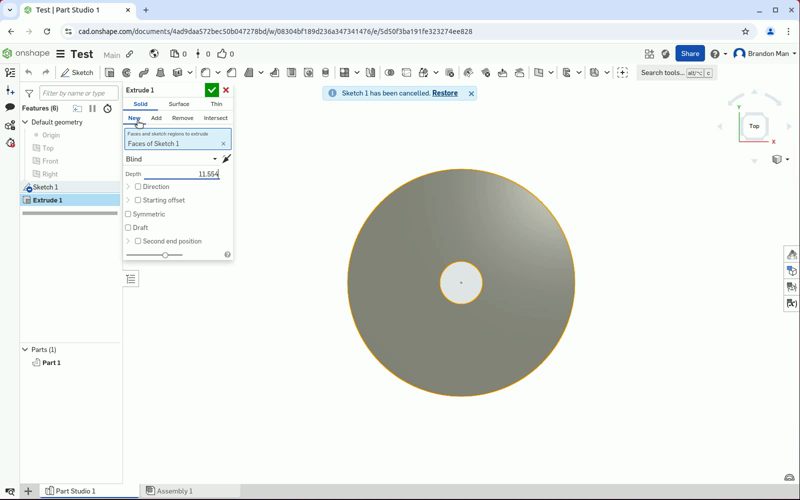
key(enter)
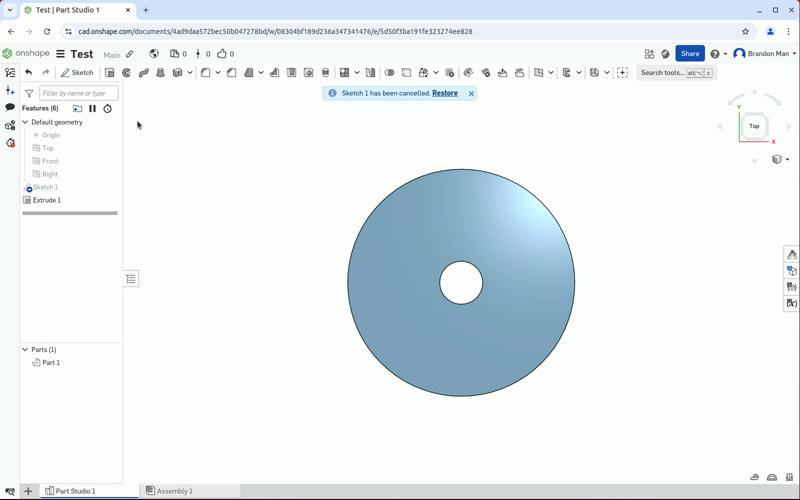
key(shift+h)
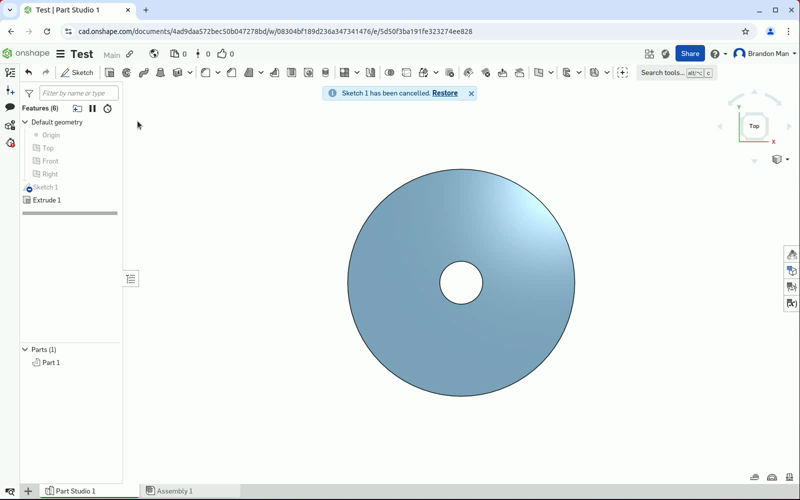
key(shift+h)
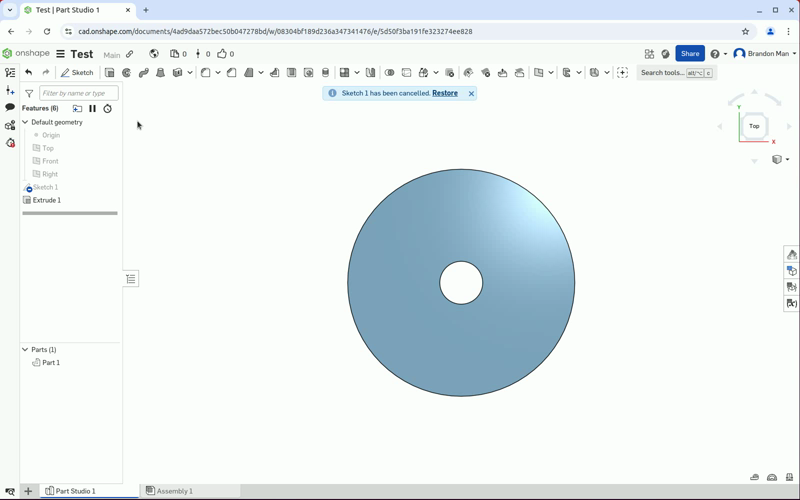
mouse_move(73, 189)
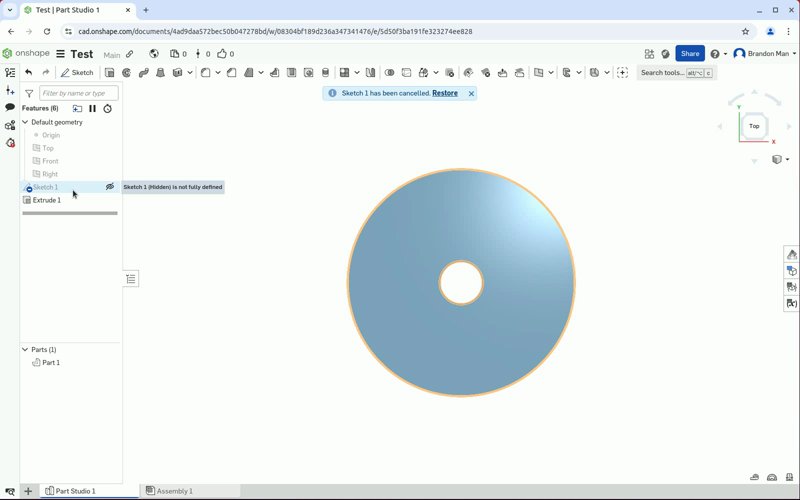
click(73, 189)
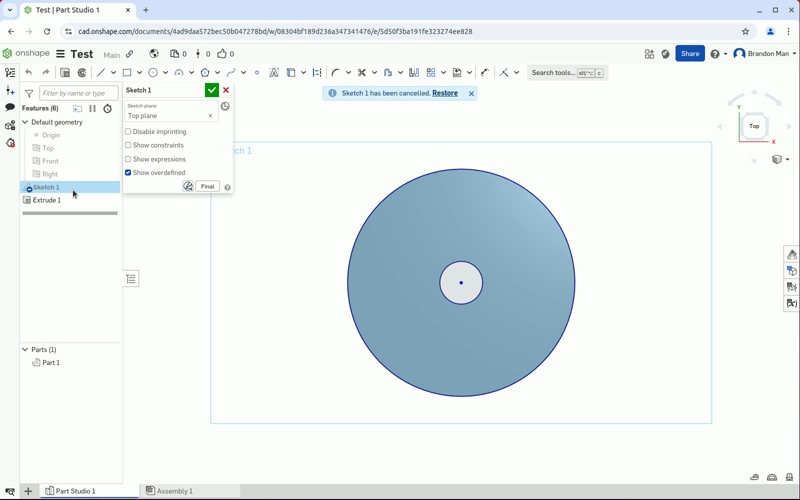
mouse_move(229, 92)
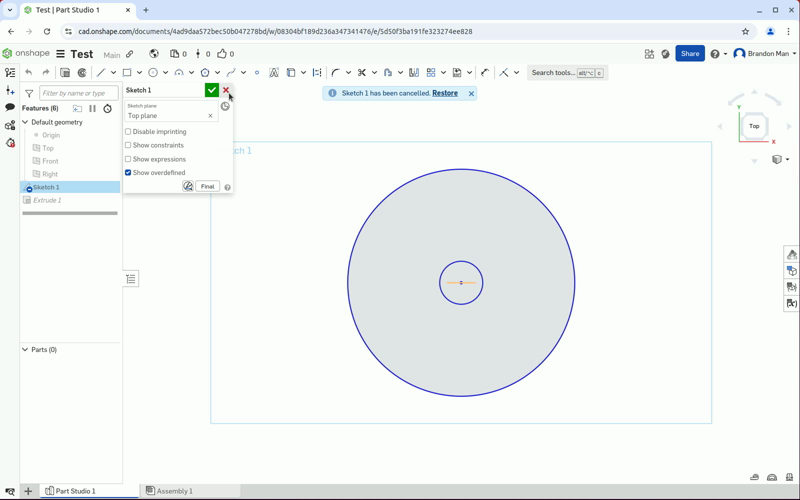
click(229, 92)
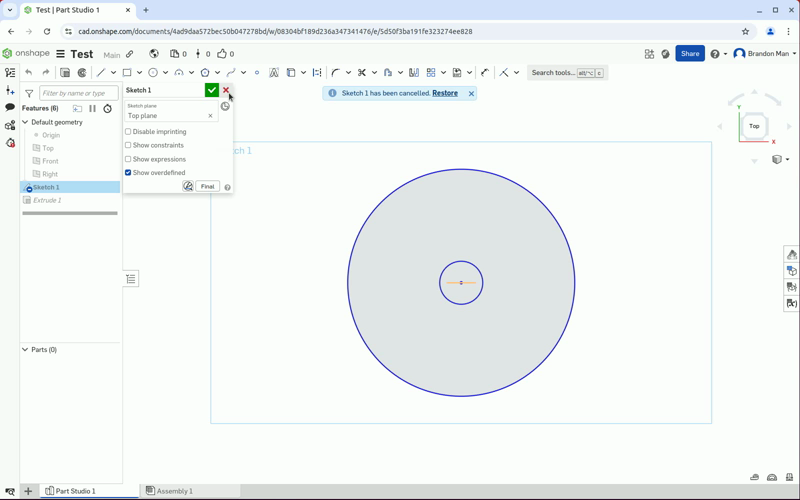
key(shift+s)
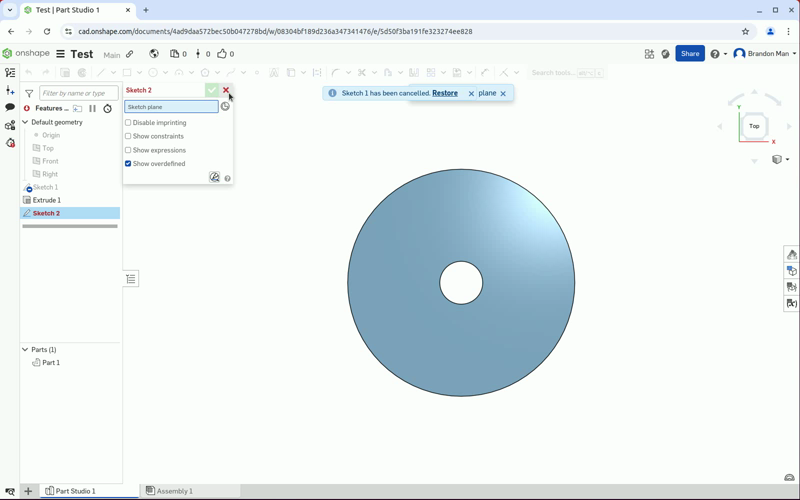
mouse_move(73, 150)
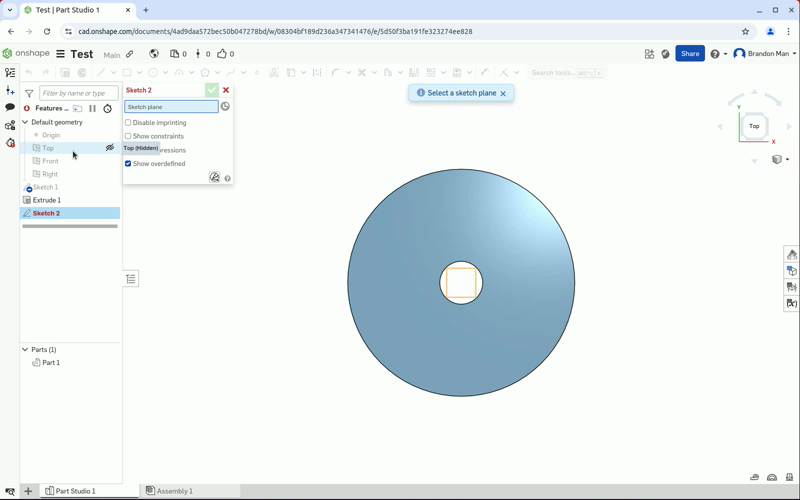
click(73, 150)
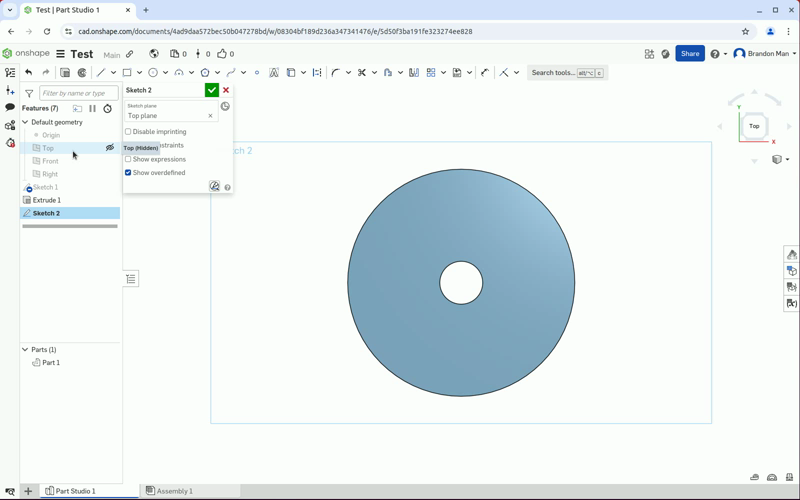
mouse_move(73, 352)
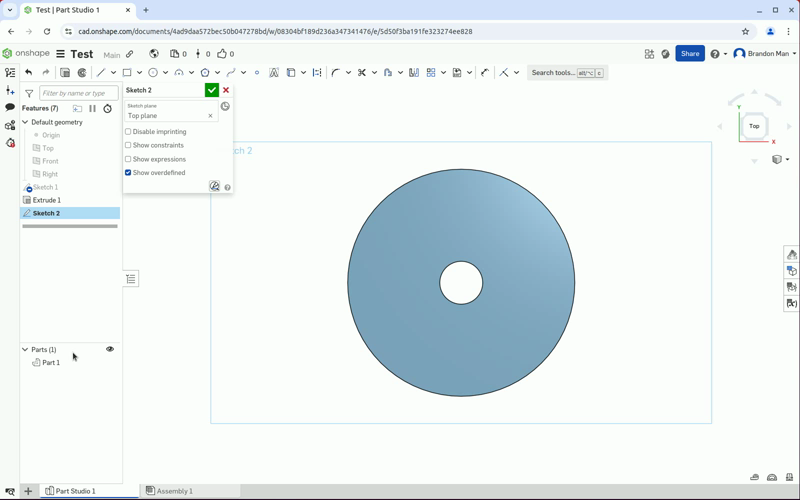
key(y)
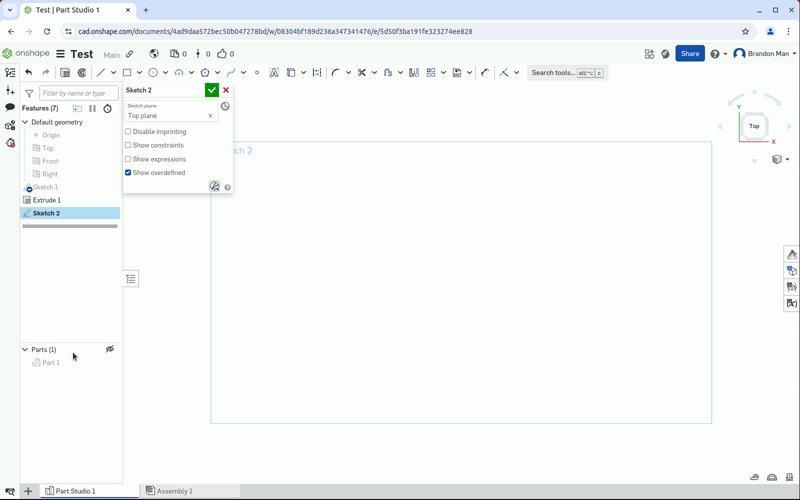
key(c)
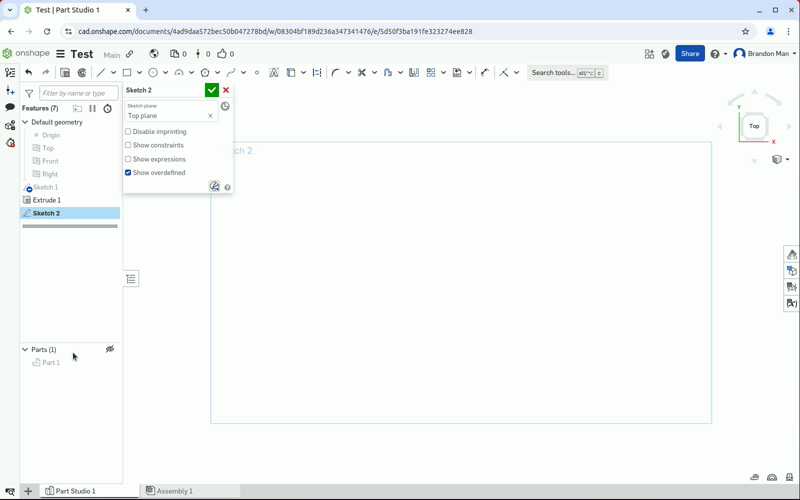
key_down(shift)
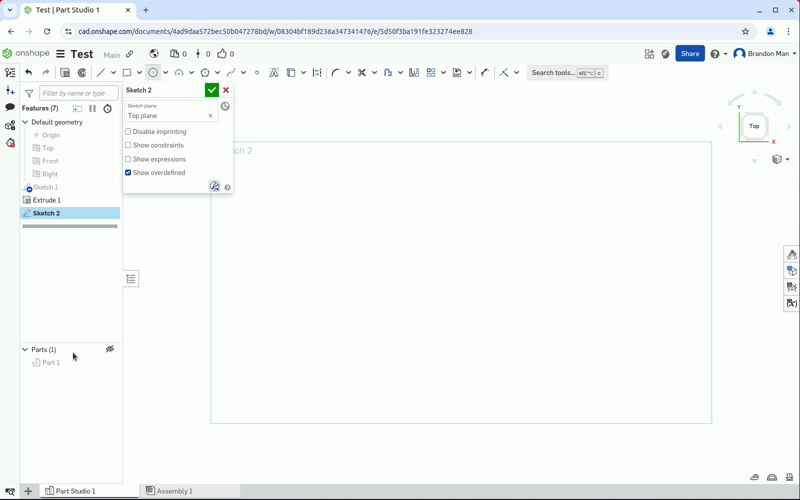
mouse_move(461, 322)
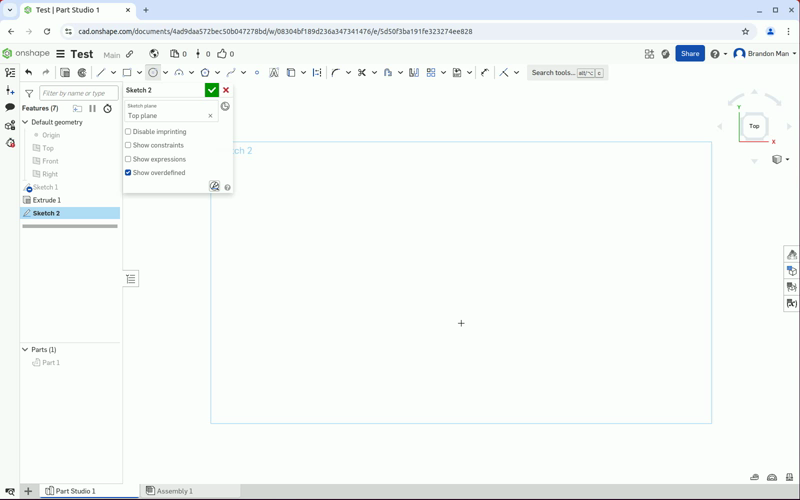
click(461, 322)
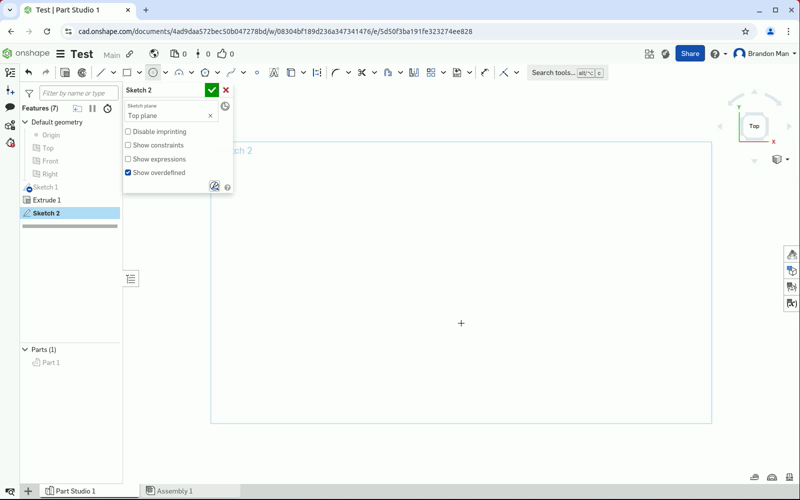
key_up(shift)
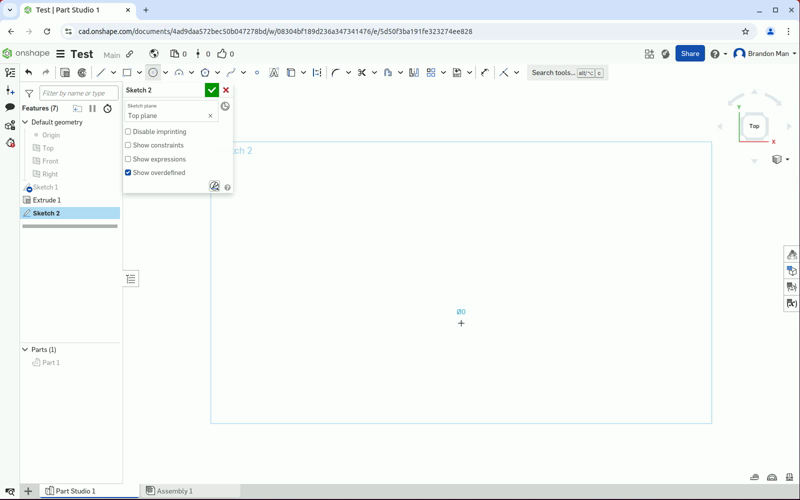
mouse_move(466, 322)
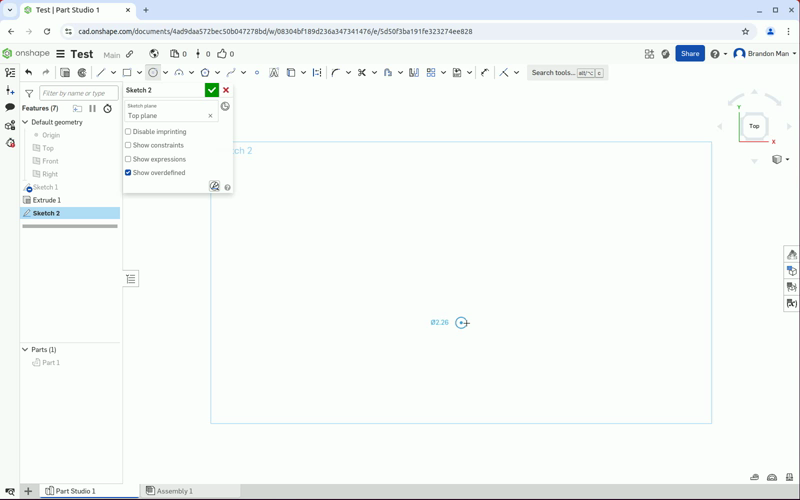
click(466, 322)
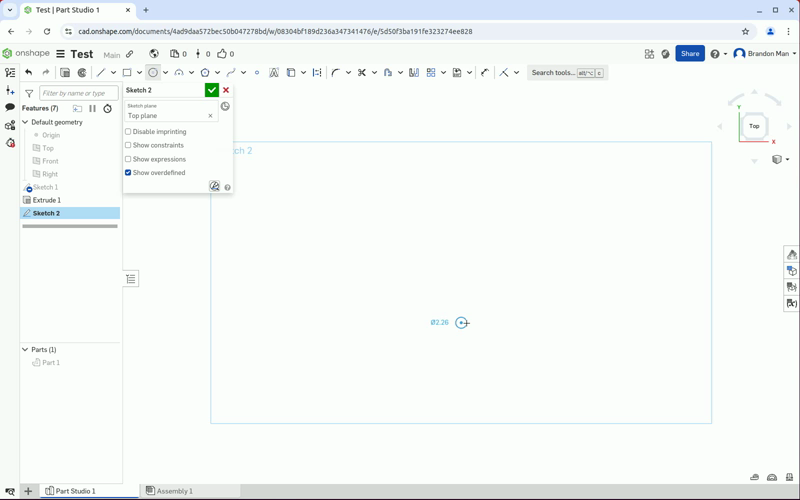
key(esc)
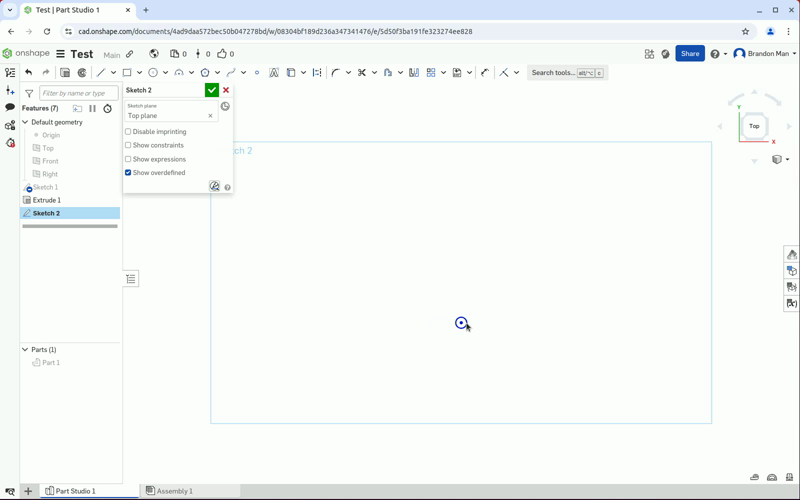
mouse_move(458, 318)
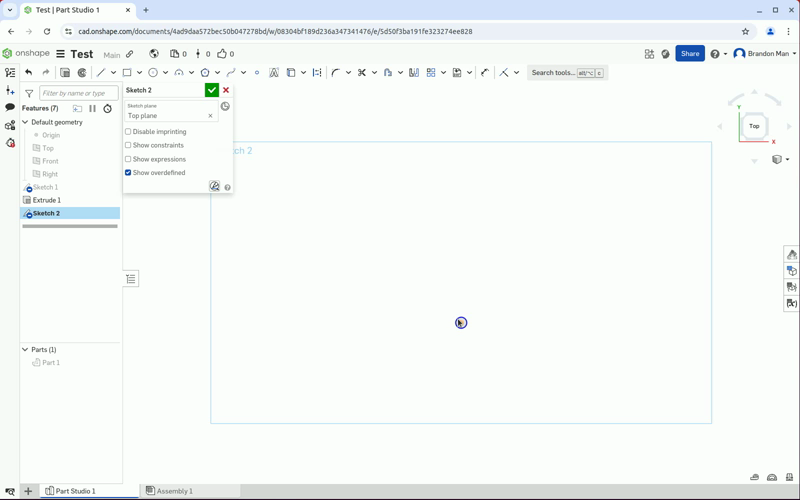
scroll(6)
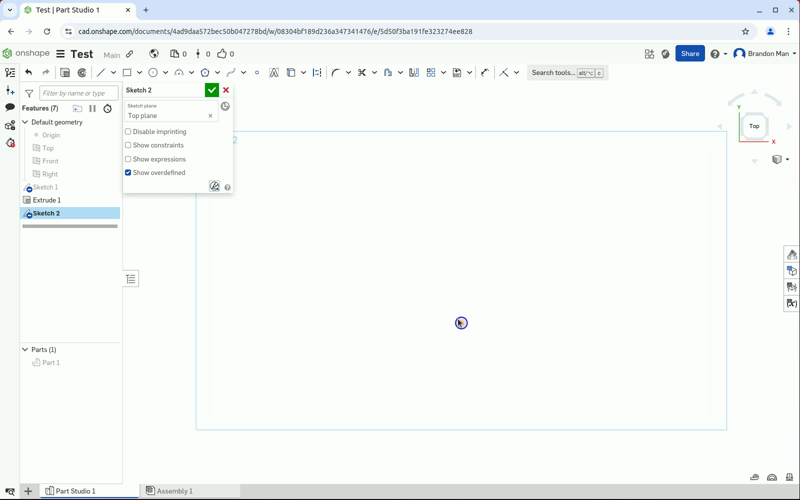
scroll(6)
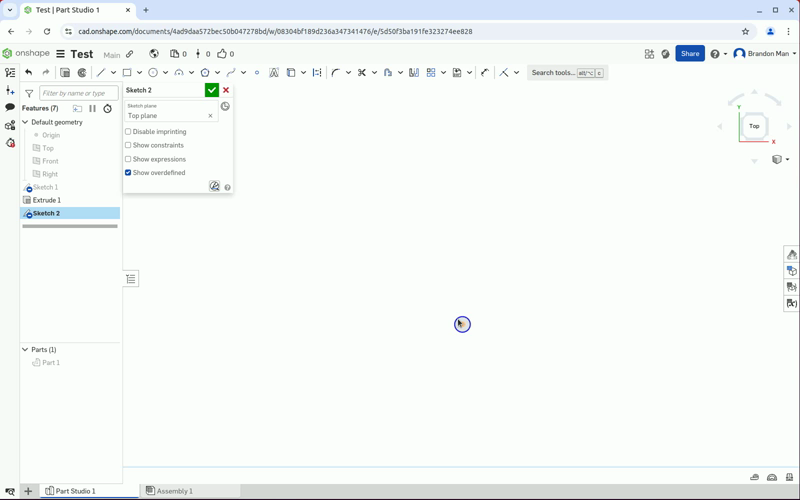
scroll(6)
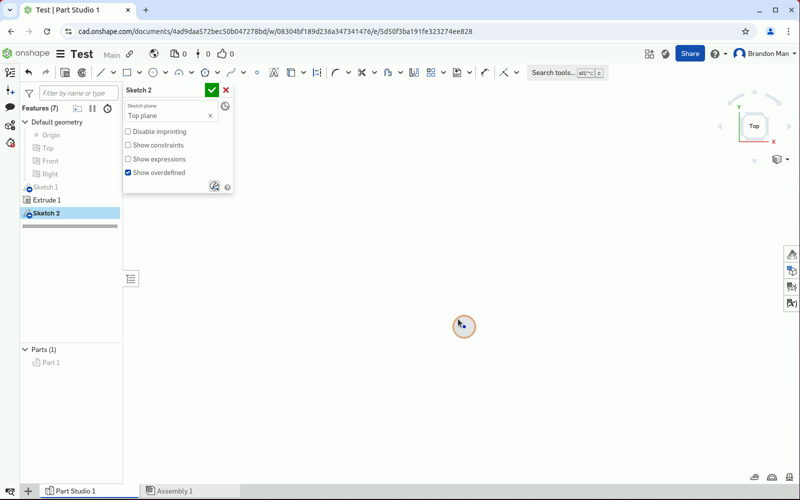
scroll(6)
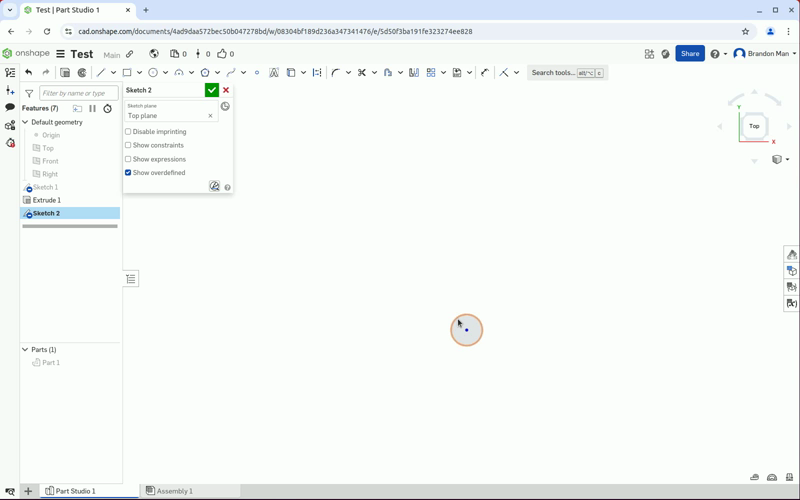
scroll(6)
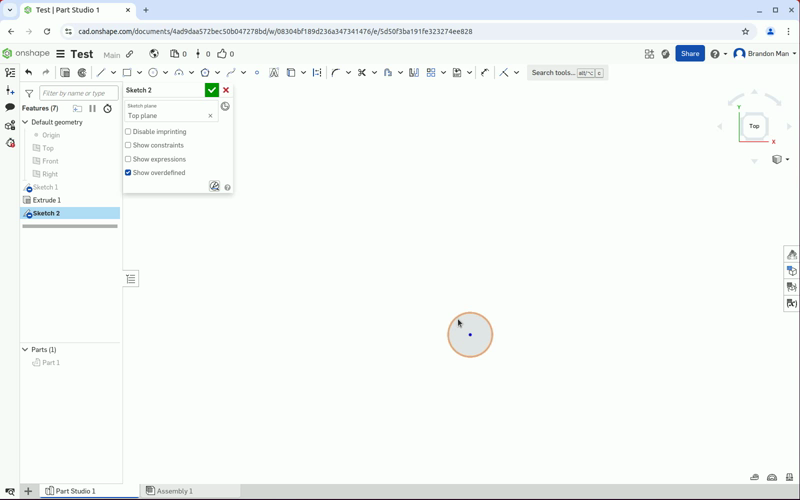
scroll(6)
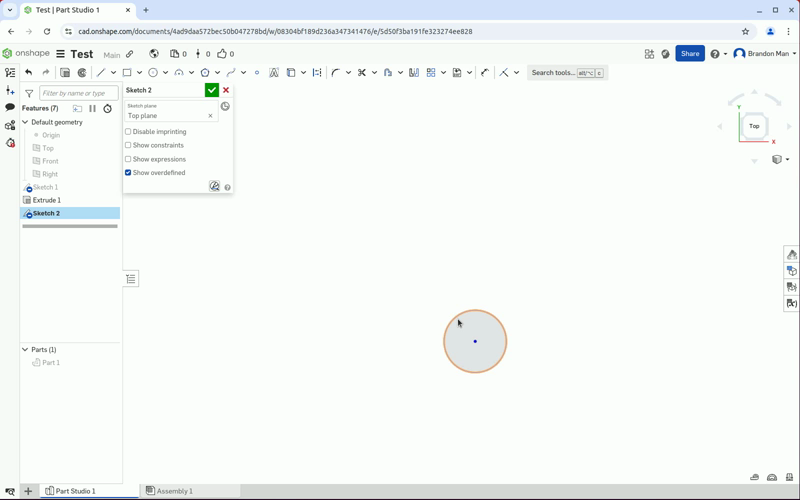
scroll(6)
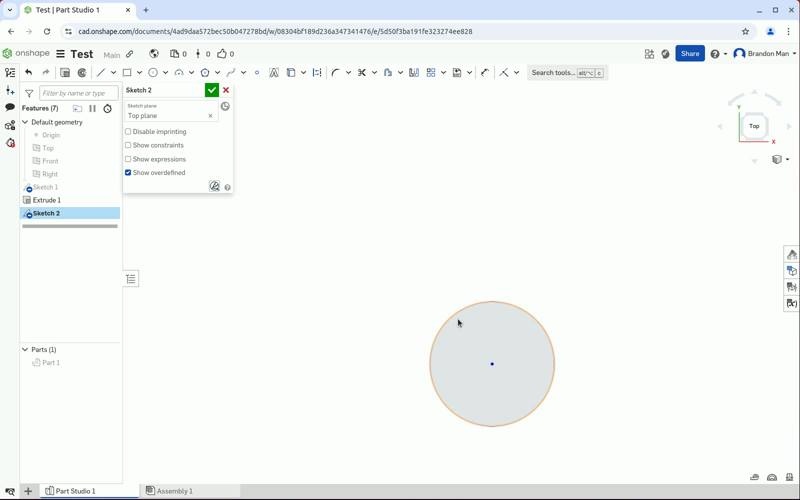
click(458, 318)
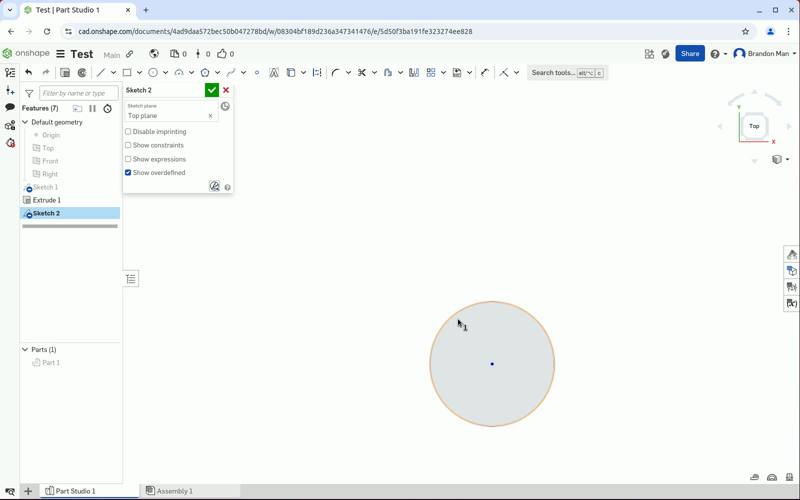
scroll(-6)
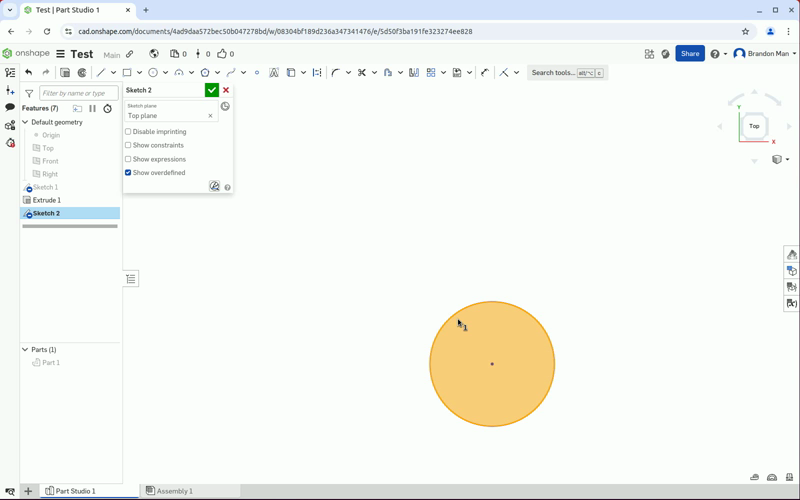
scroll(-6)
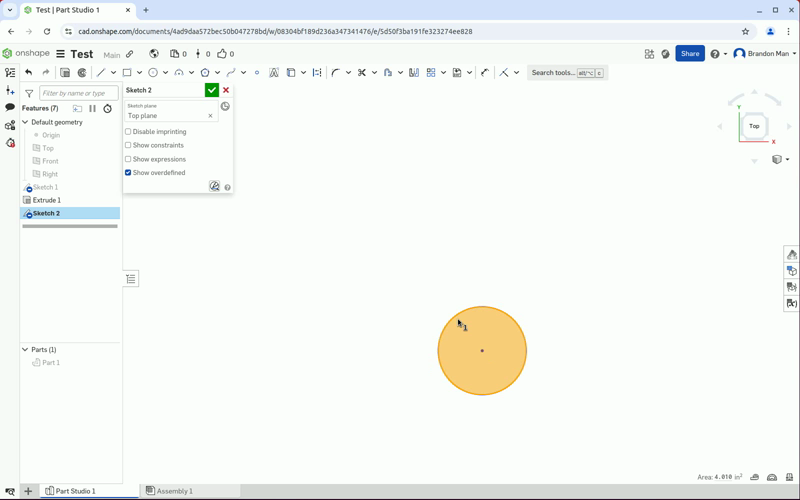
scroll(-6)
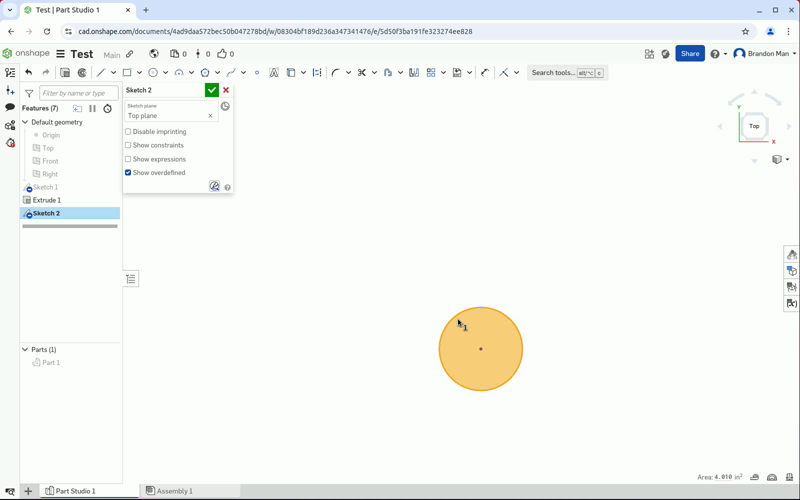
scroll(-6)
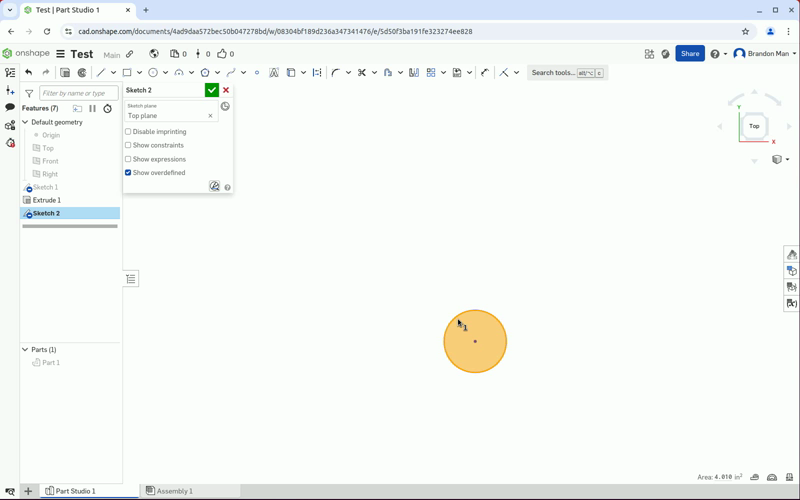
scroll(-6)
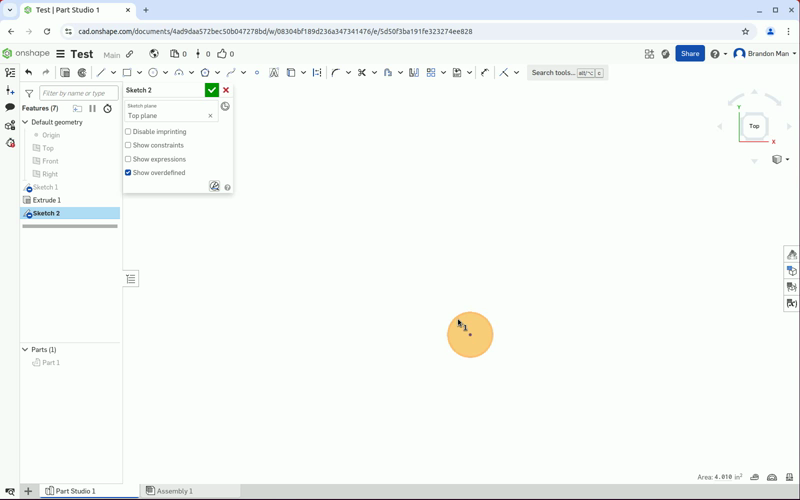
scroll(-6)
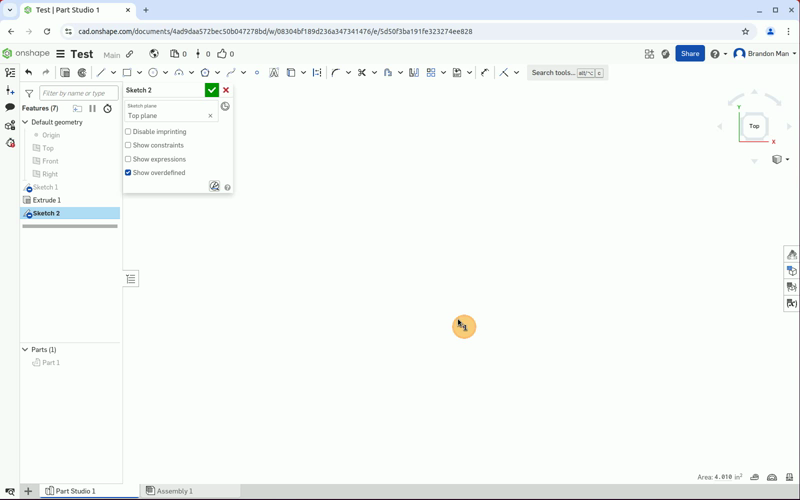
scroll(-6)
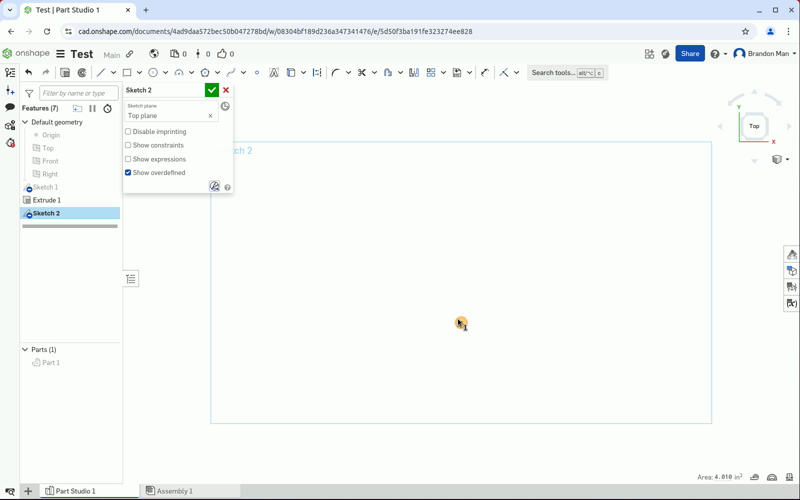
mouse_move(73, 352)
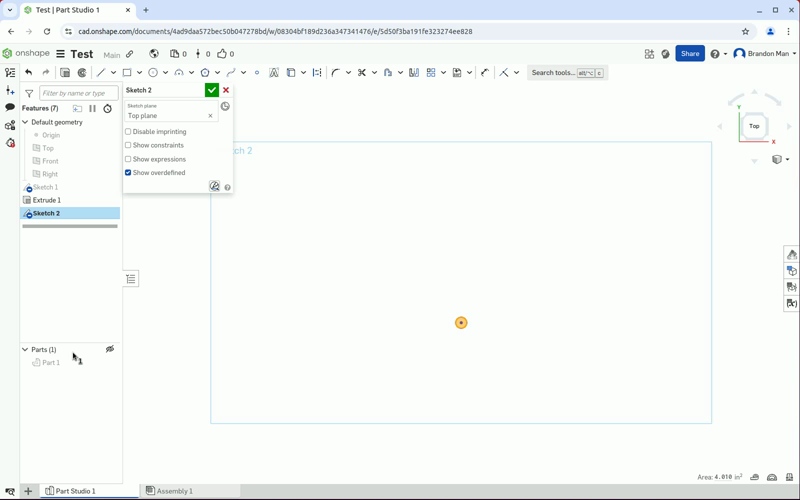
key(shift+y)
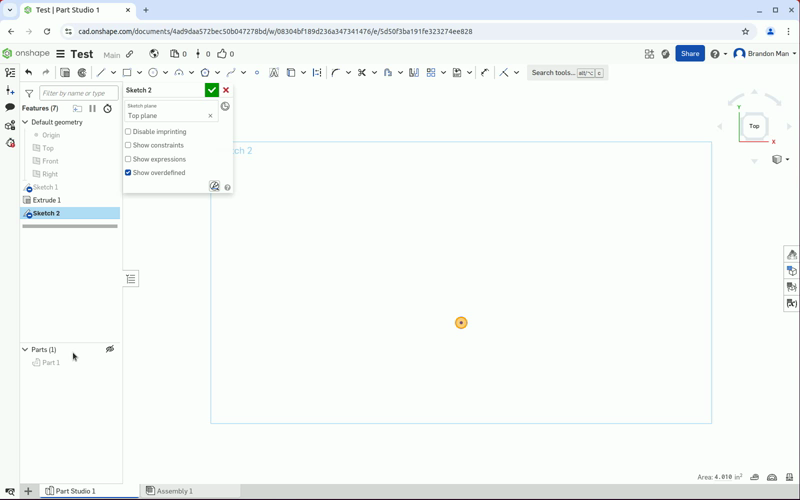
key(shift+e)
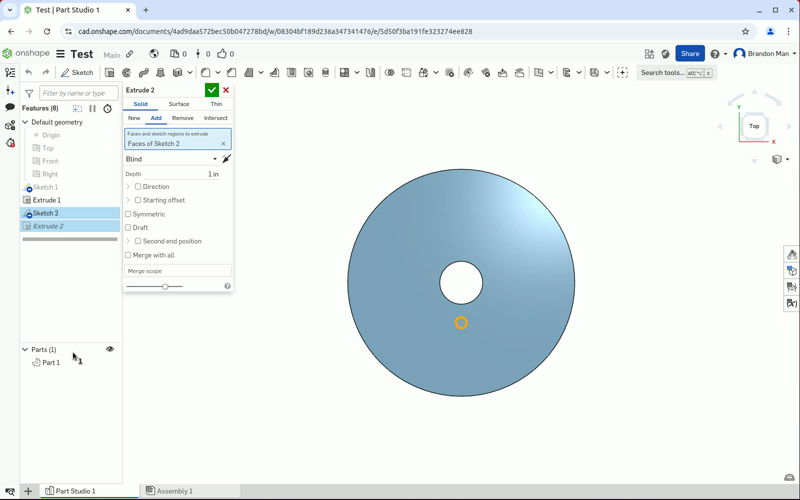
mouse_move(143, 106)
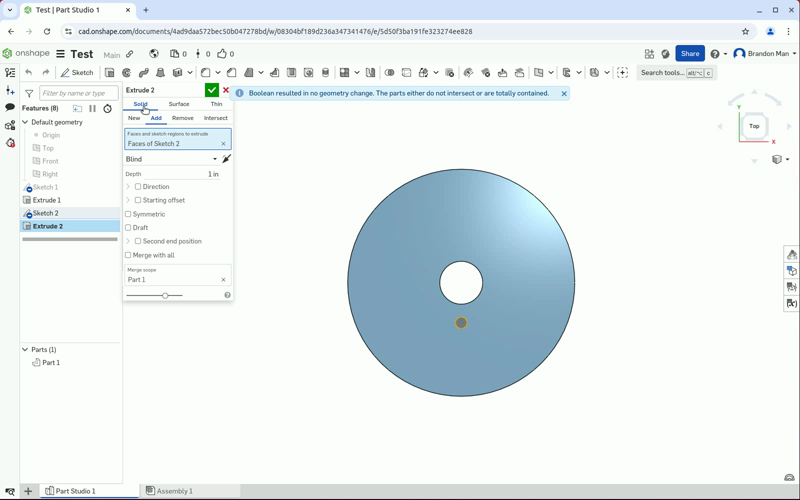
click(143, 106)
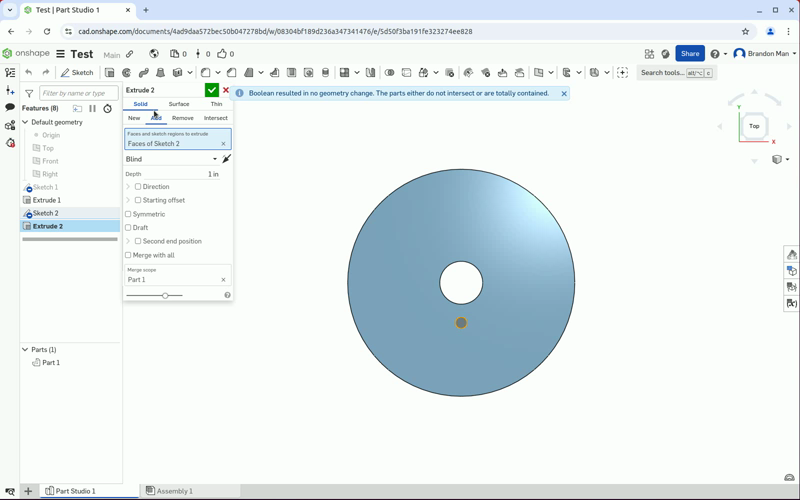
mouse_move(186, 120)
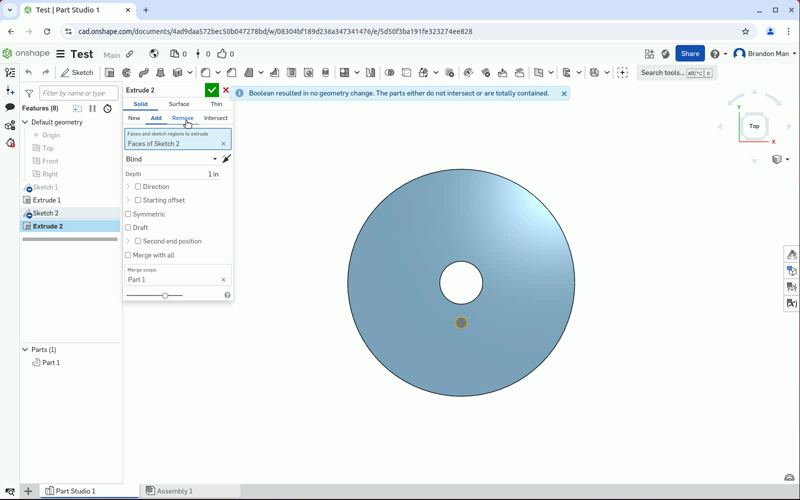
click(186, 120)
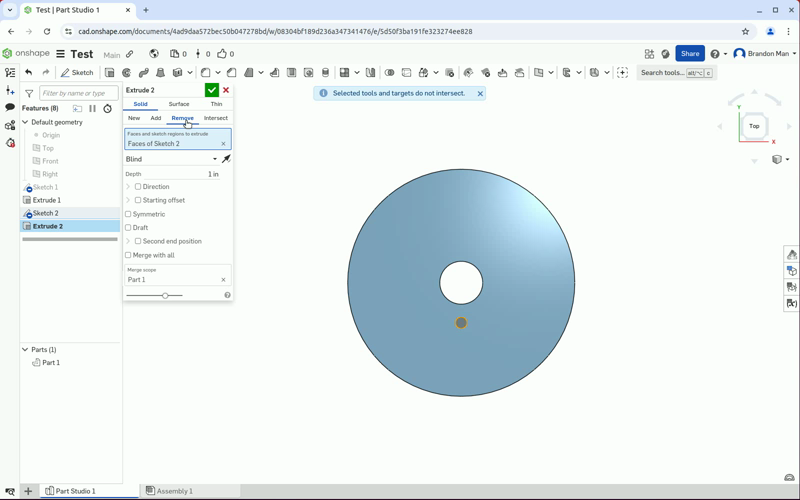
key(tab, 4)
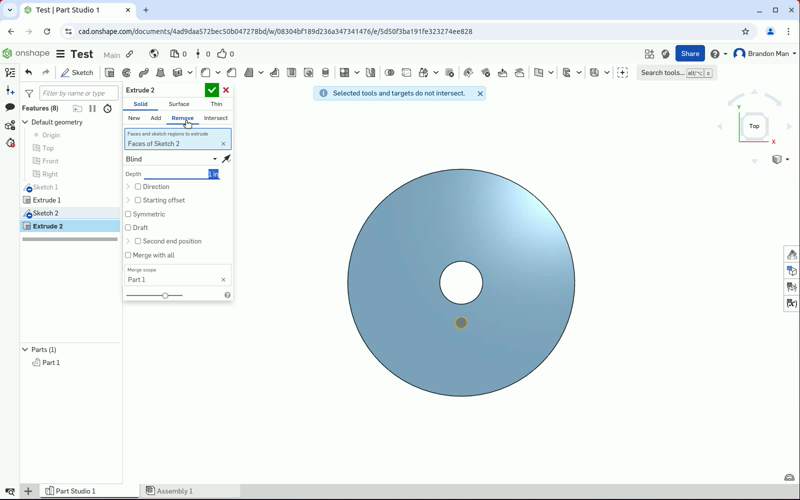
text(-11.554)
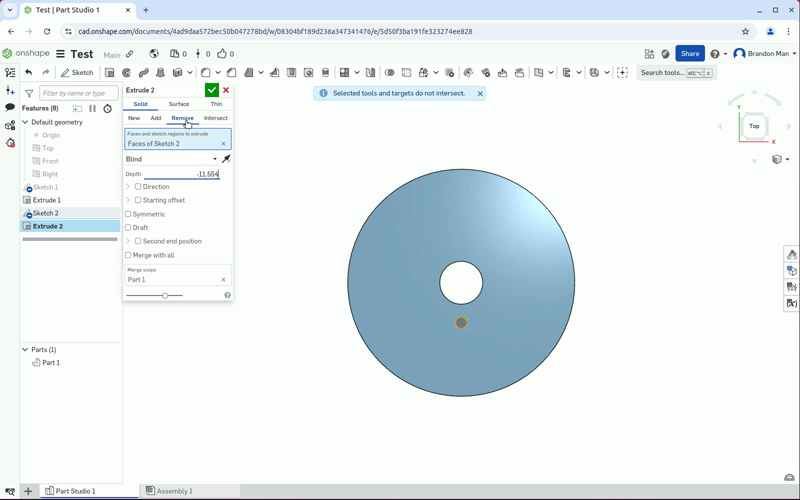
key(tab, 6)
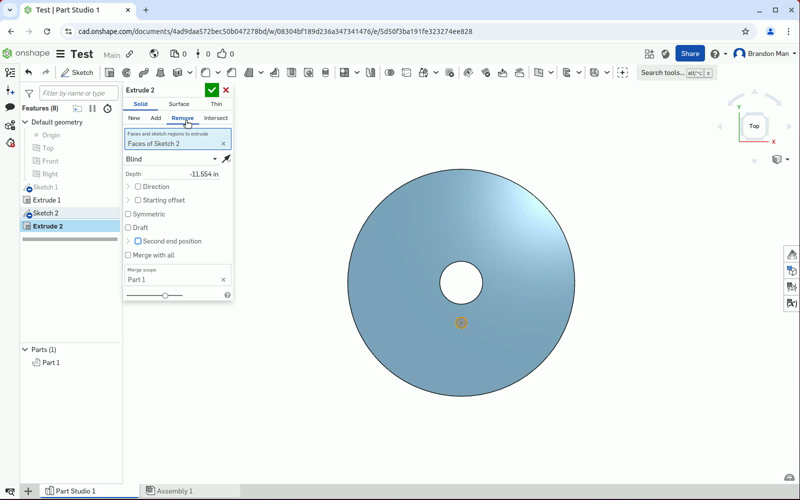
key(space)
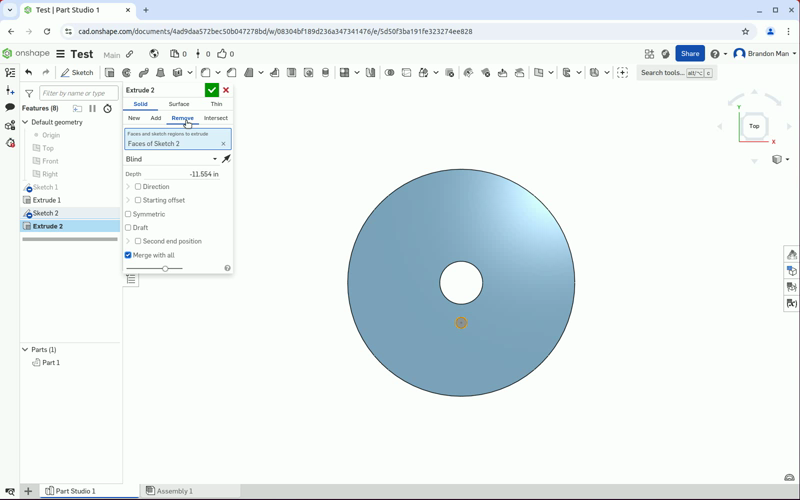
key(enter)
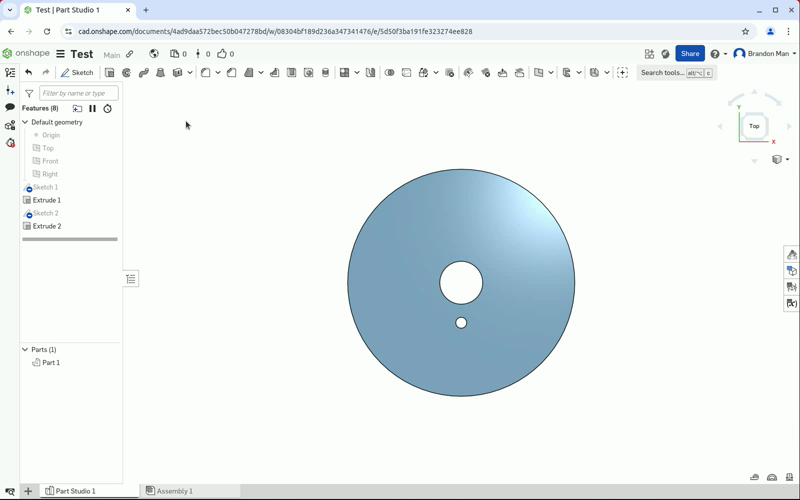
key(shift+h)
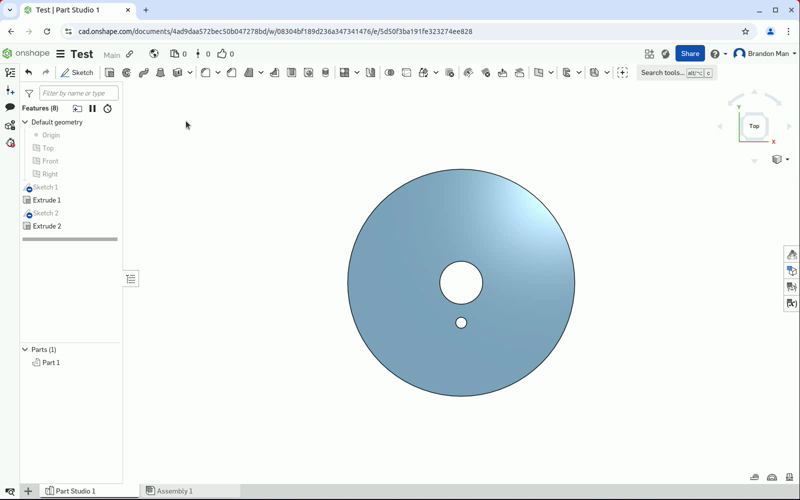
key(shift+h)
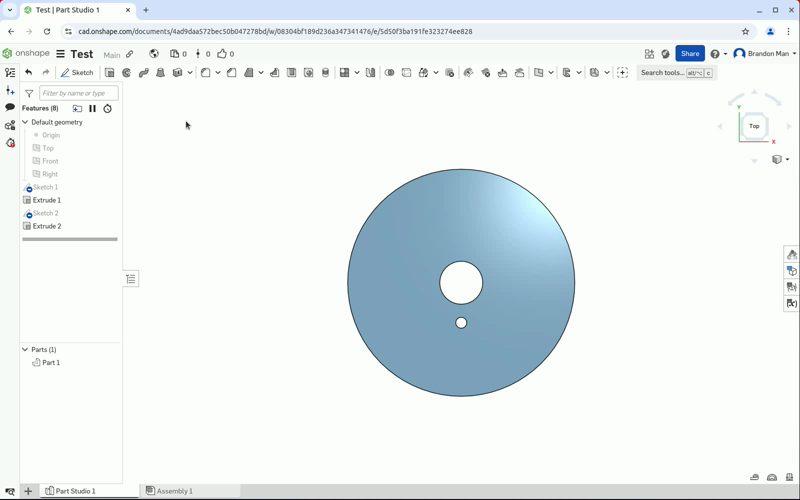
mouse_move(73, 189)
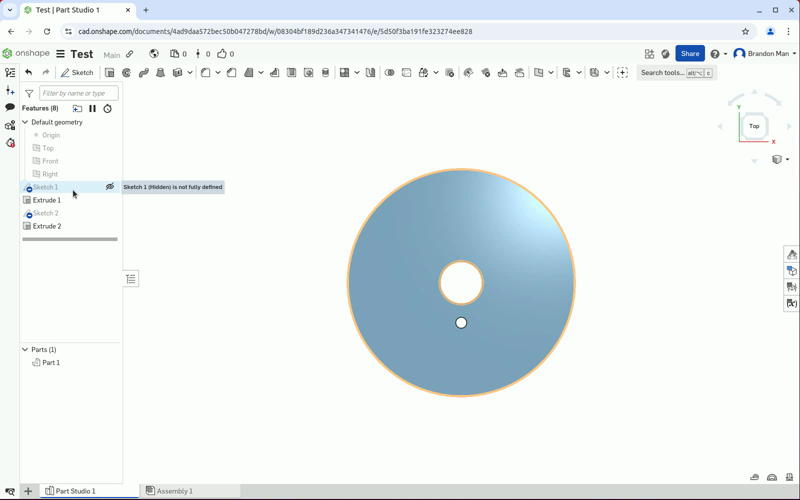
click(73, 189)
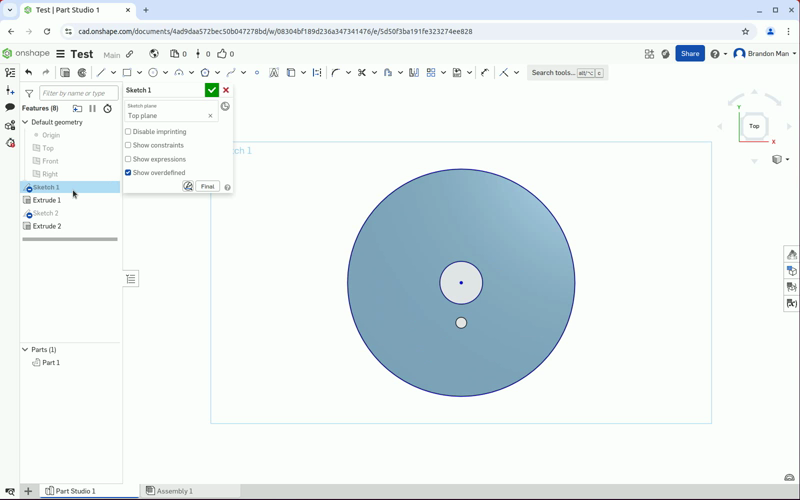
mouse_move(229, 92)
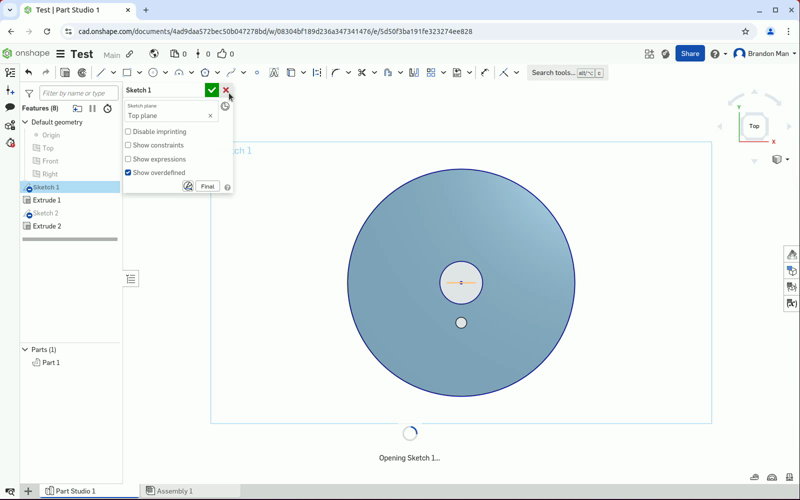
click(229, 92)
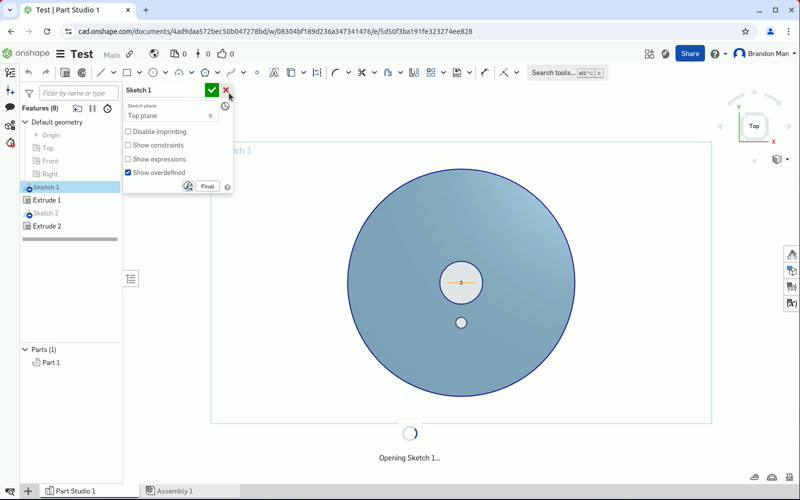
key(shift+s)
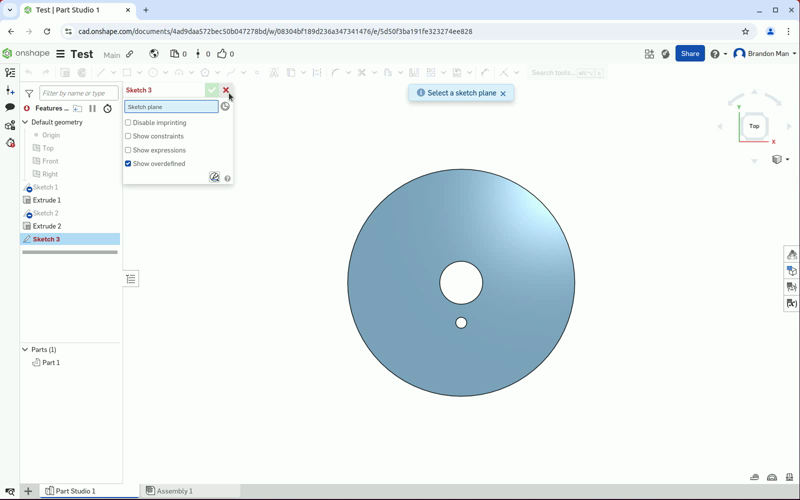
mouse_move(73, 150)
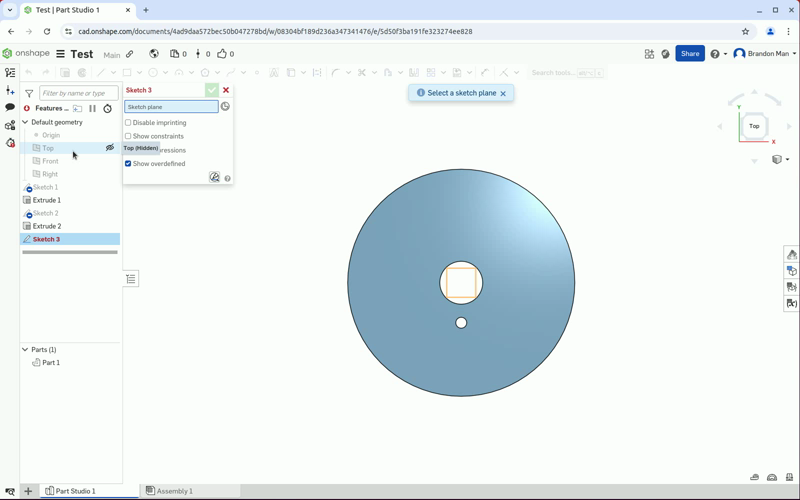
click(73, 150)
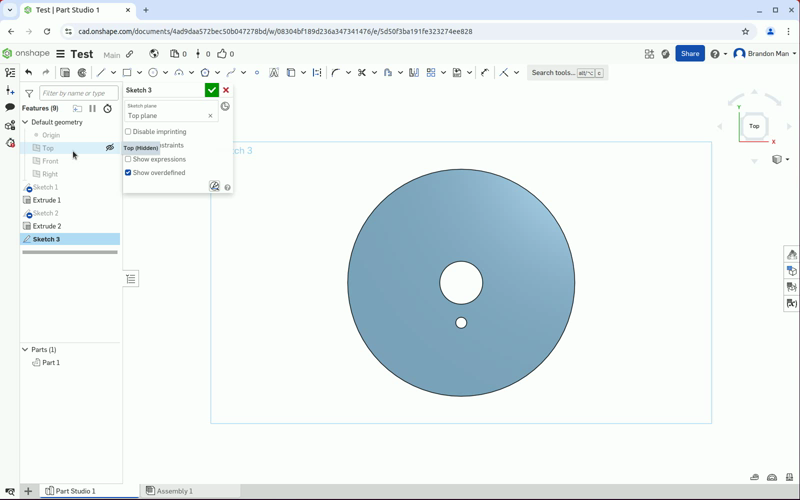
mouse_move(73, 352)
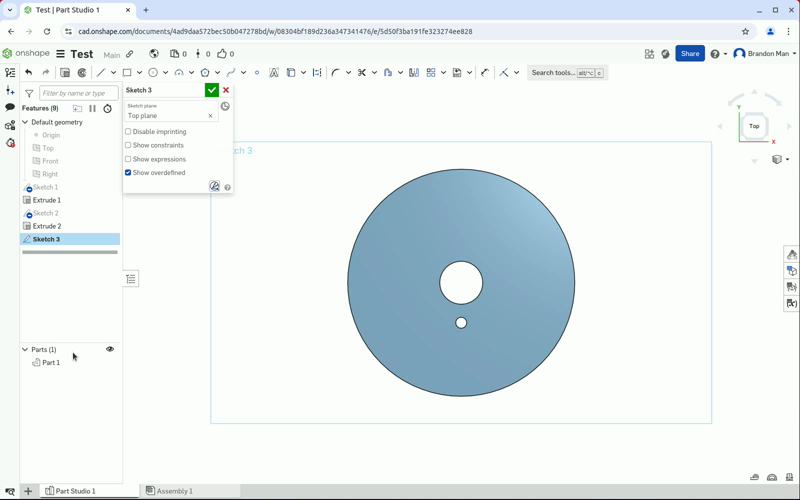
key(y)
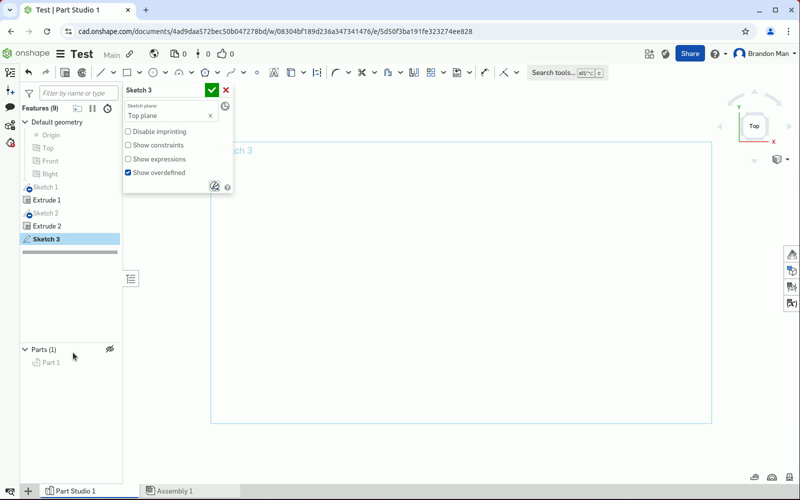
key(c)
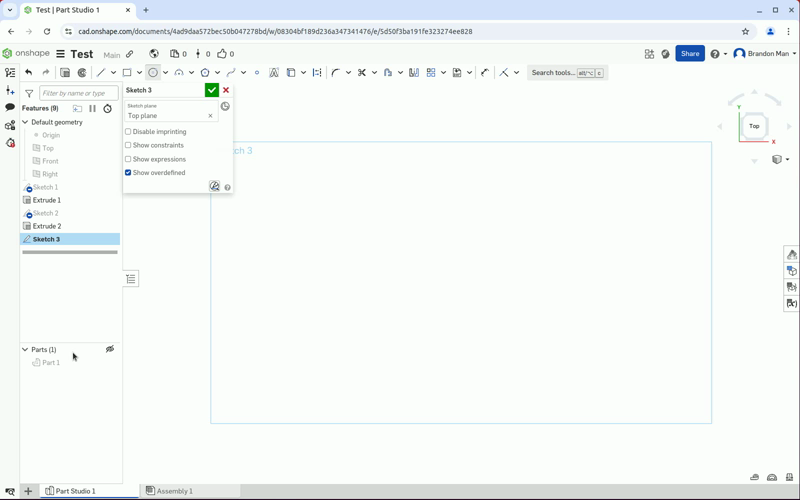
key_down(shift)
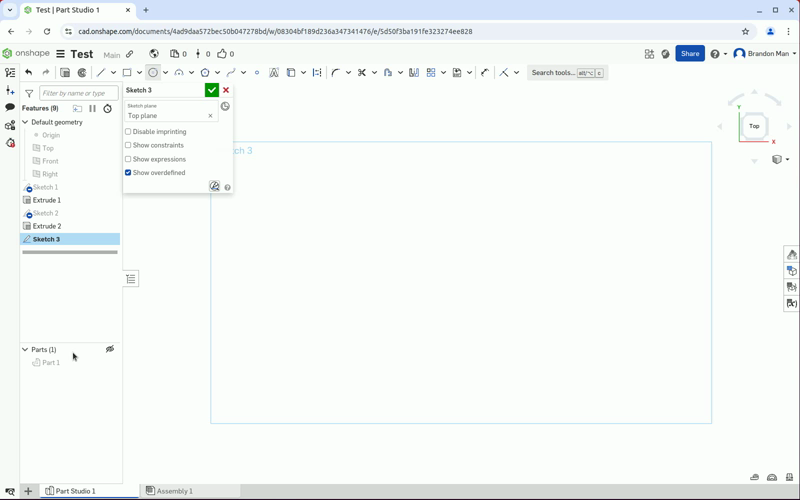
mouse_move(501, 282)
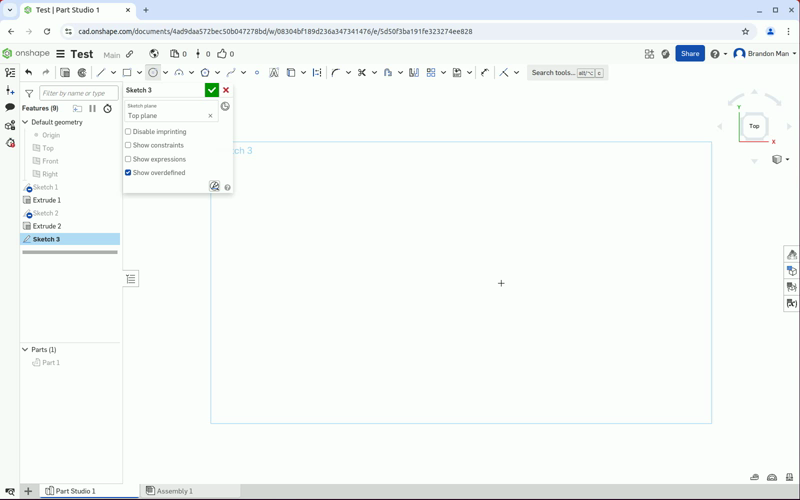
click(501, 282)
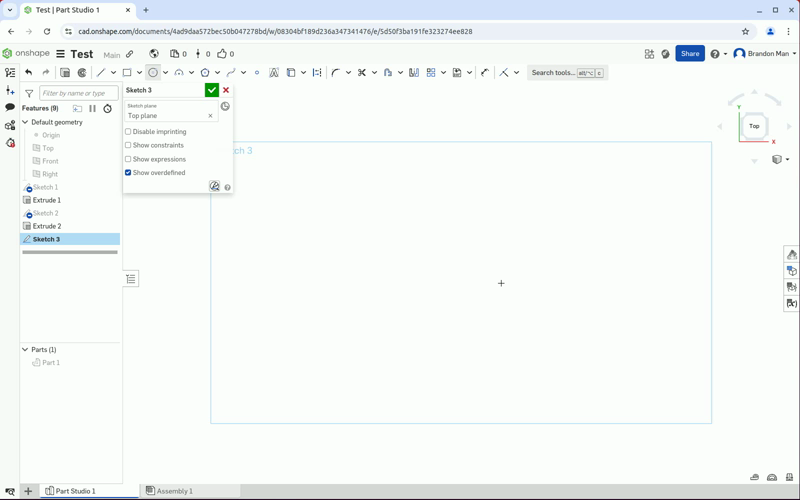
key_up(shift)
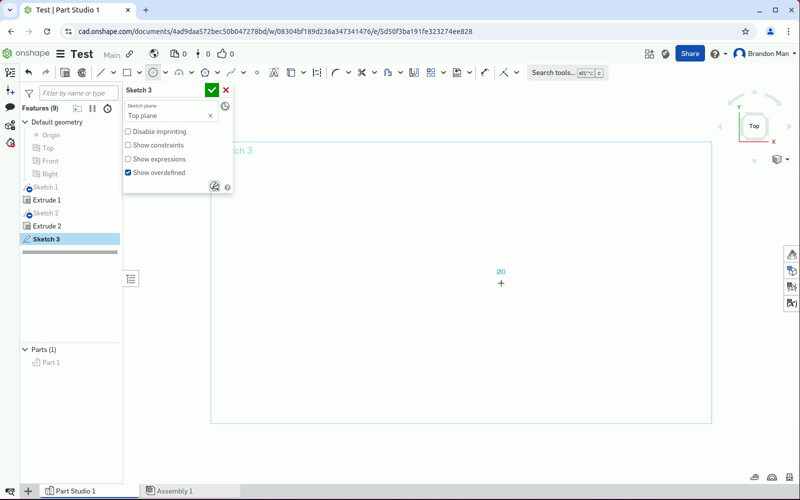
mouse_move(506, 282)
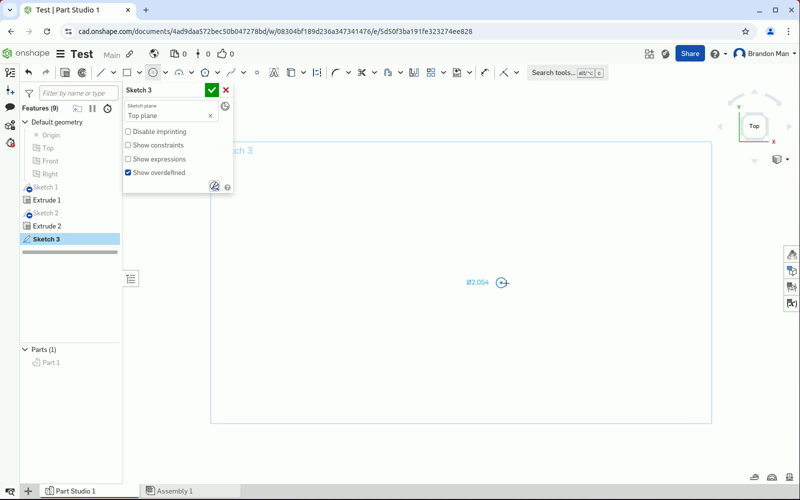
click(506, 282)
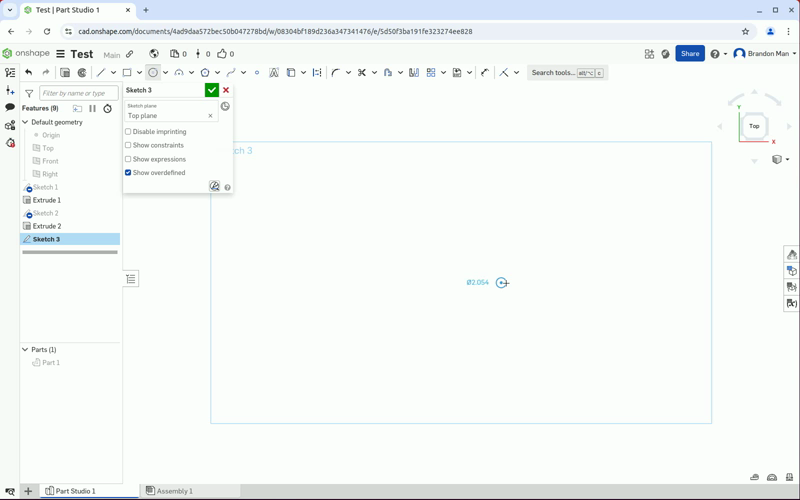
key(esc)
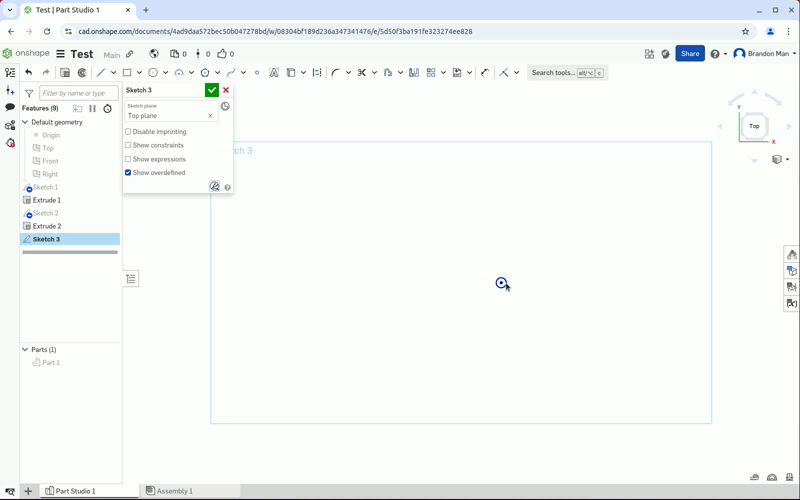
mouse_move(501, 287)
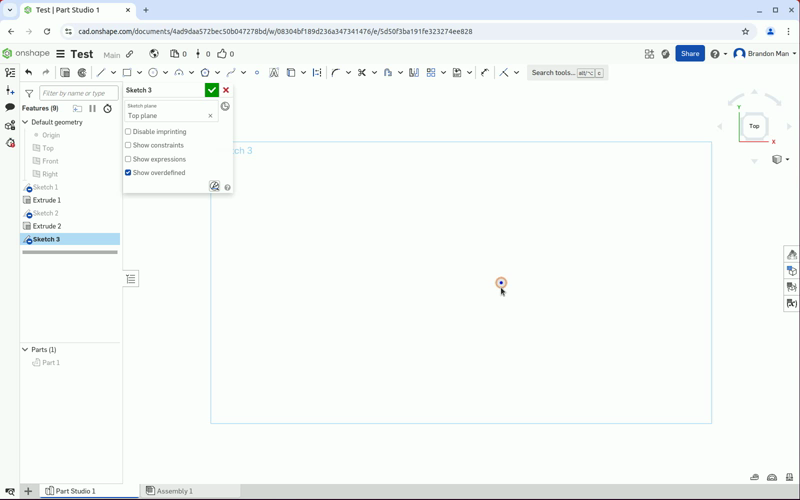
scroll(6)
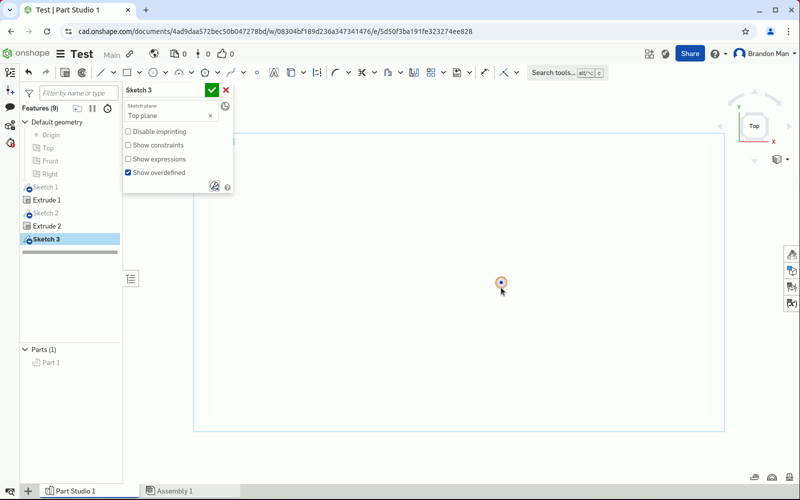
scroll(6)
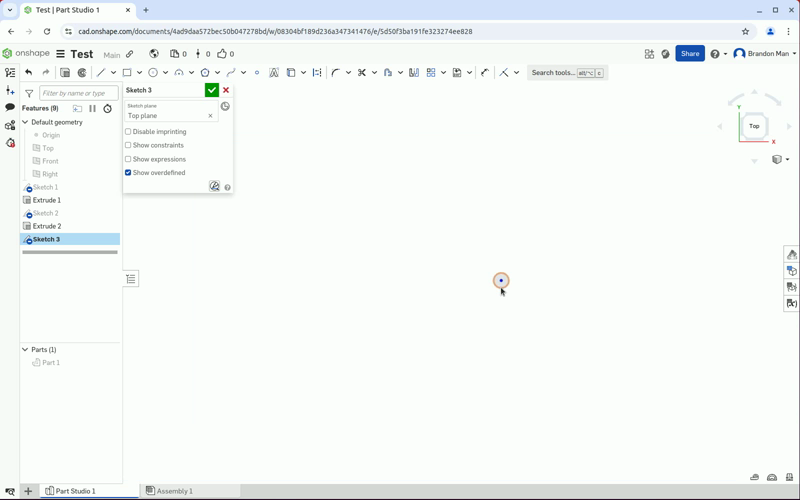
scroll(6)
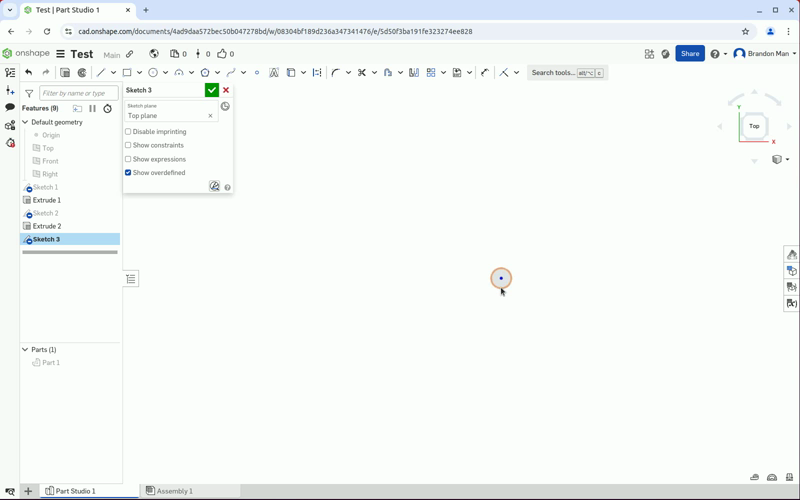
scroll(6)
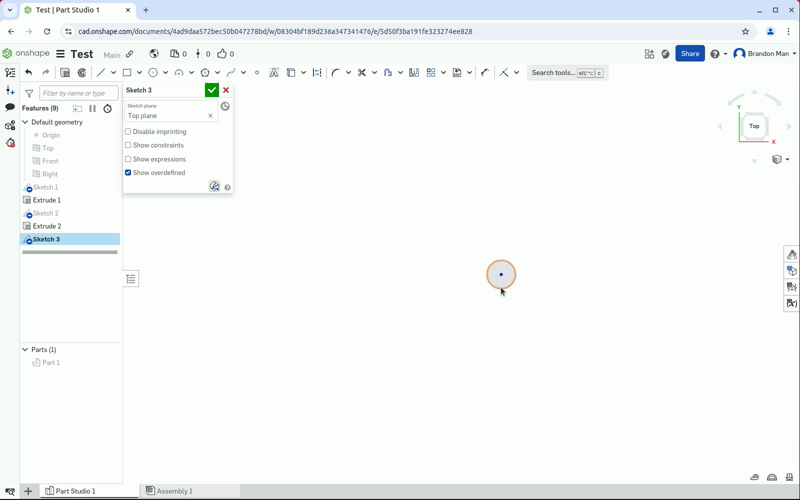
scroll(6)
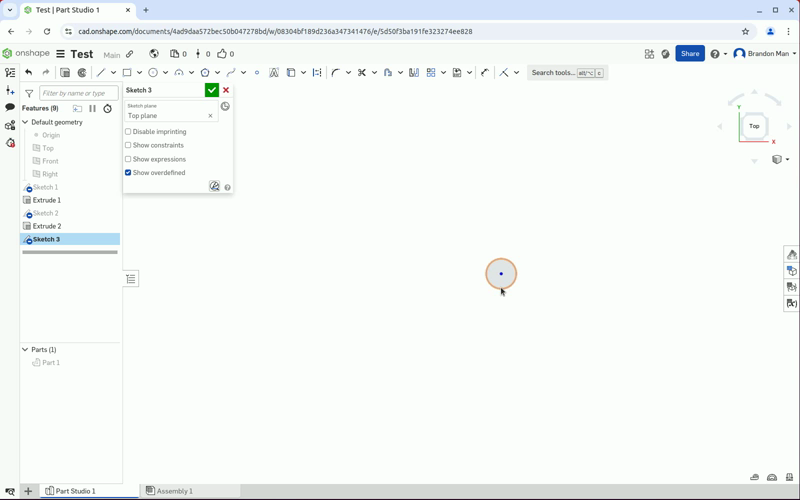
scroll(6)
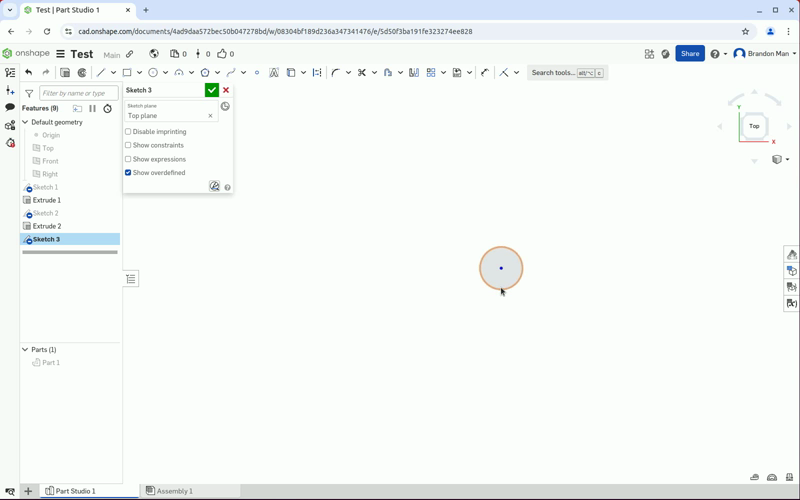
scroll(6)
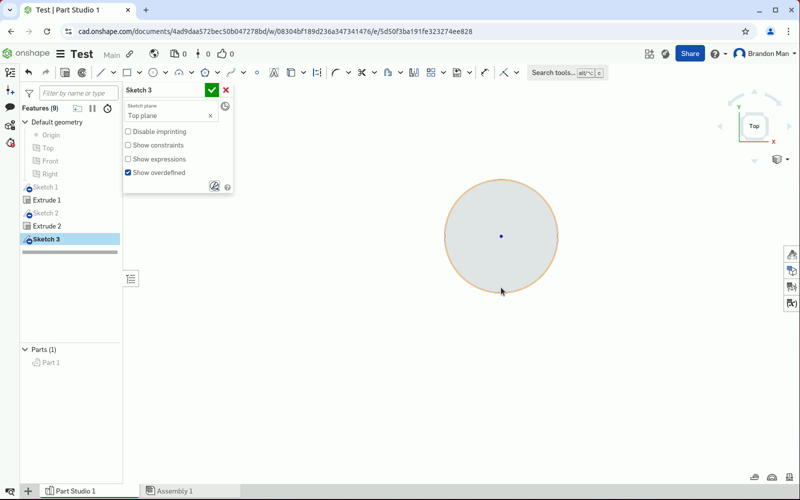
click(501, 287)
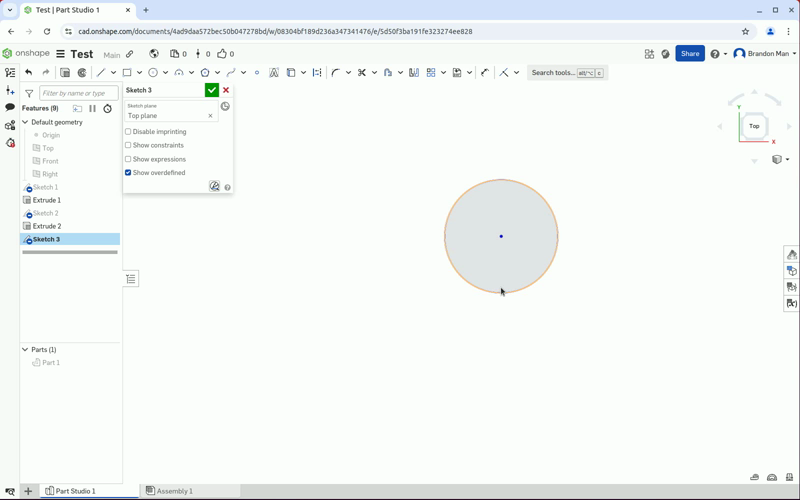
scroll(-6)
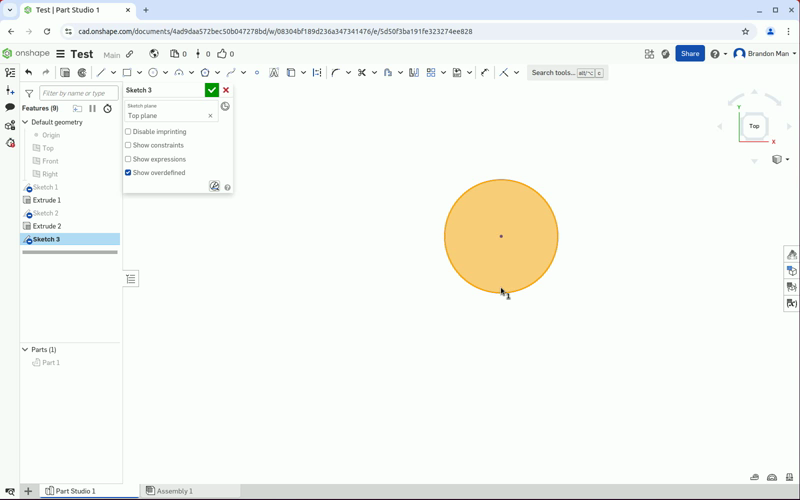
scroll(-6)
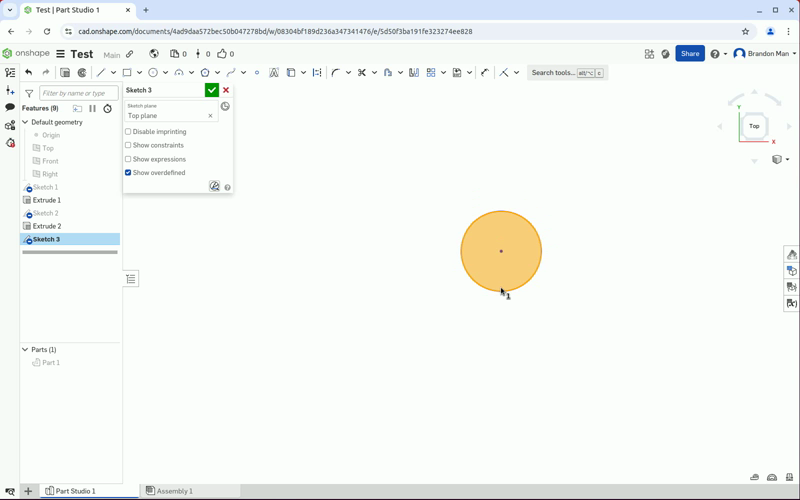
scroll(-6)
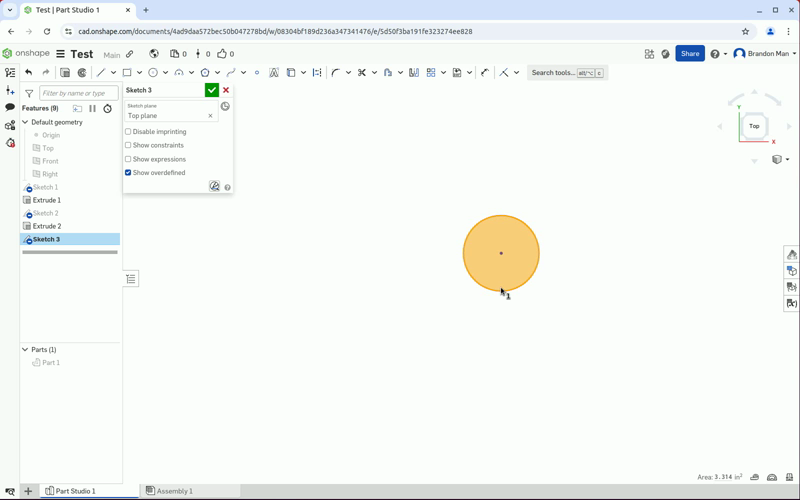
scroll(-6)
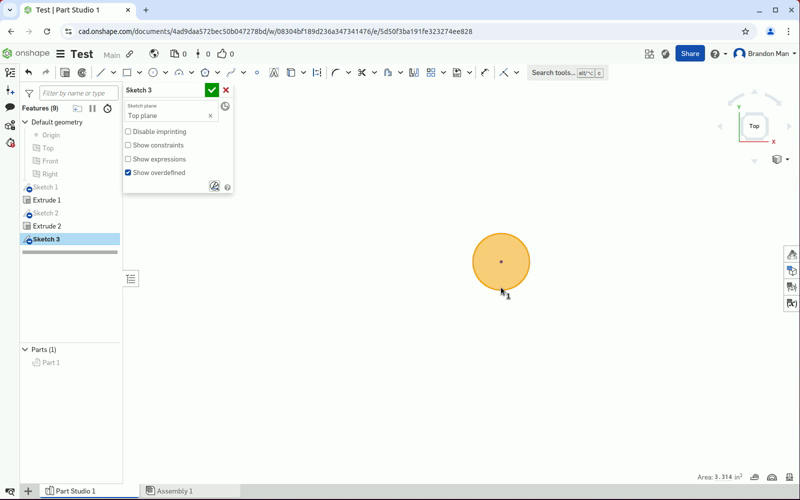
scroll(-6)
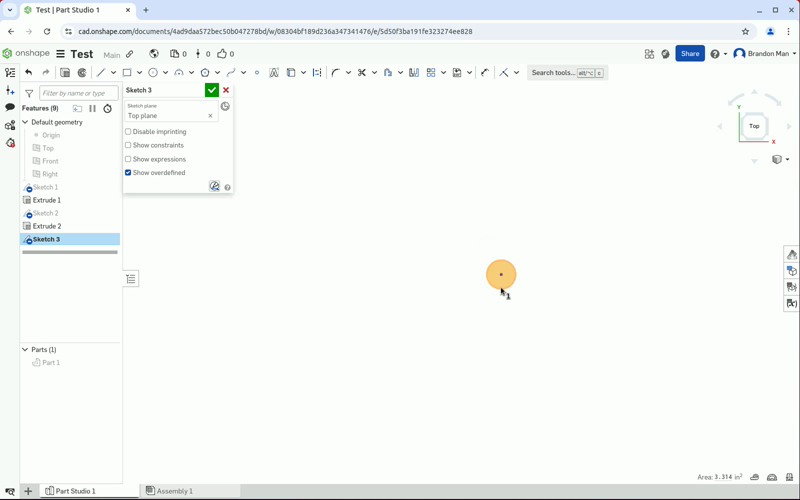
scroll(-6)
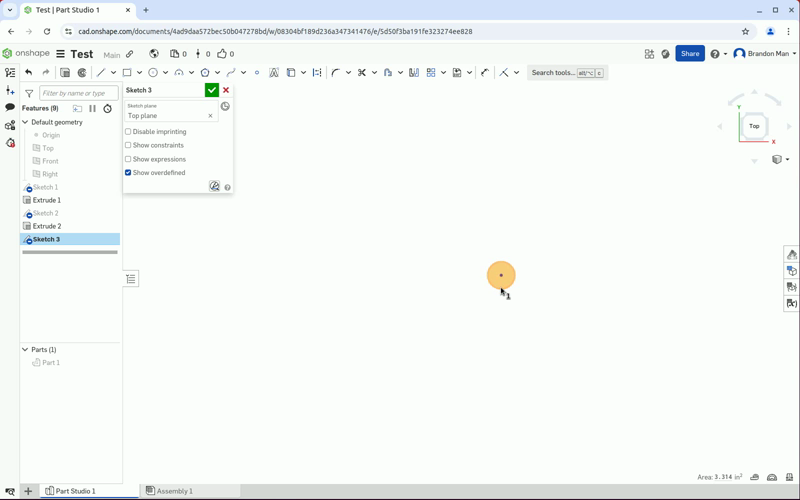
scroll(-6)
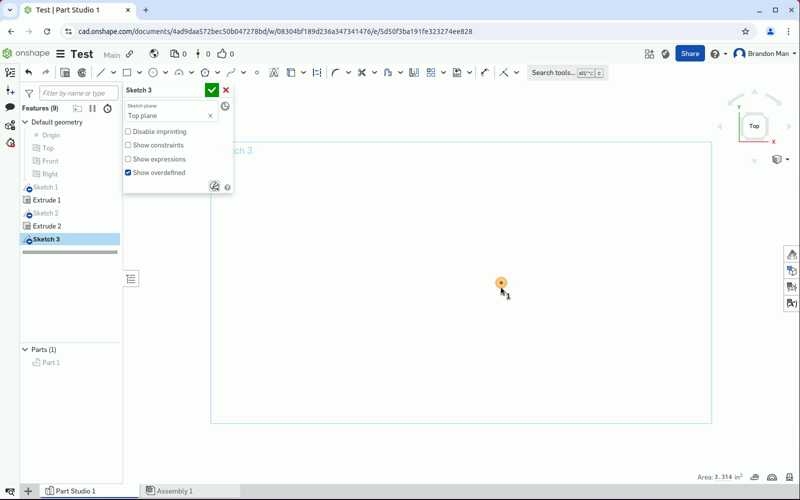
mouse_move(73, 352)
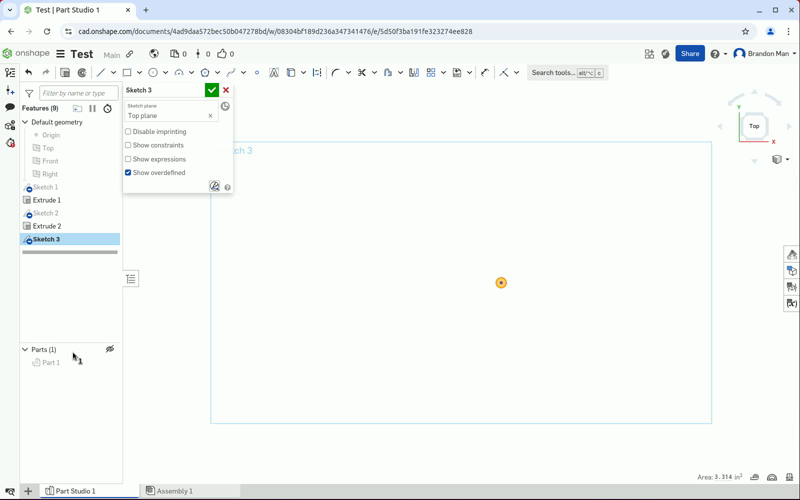
key(shift+y)
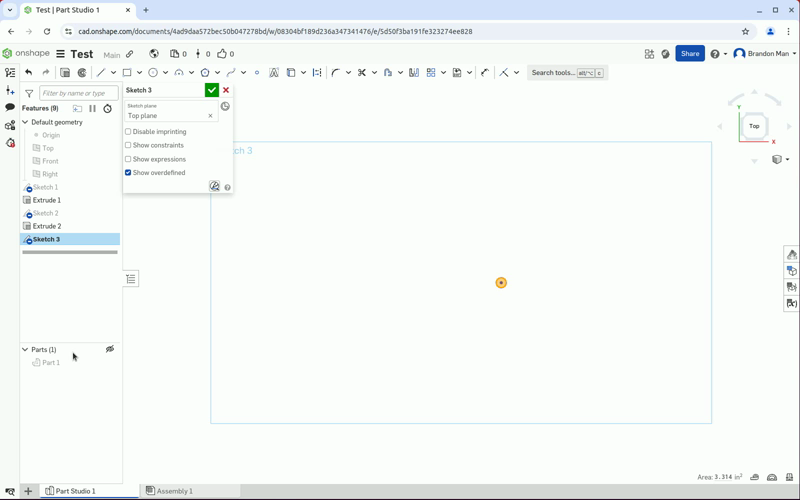
key(shift+e)
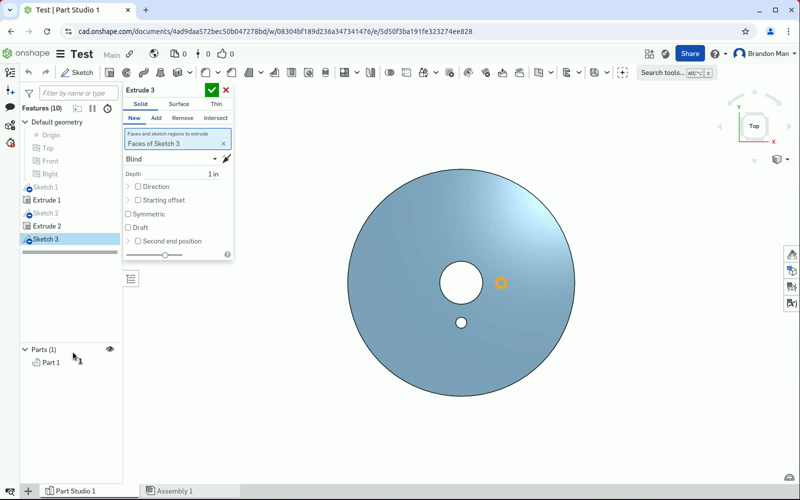
mouse_move(143, 106)
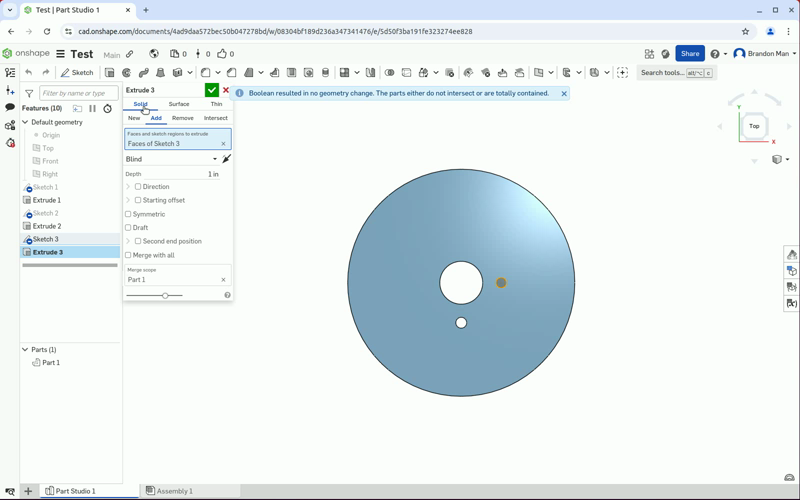
click(143, 106)
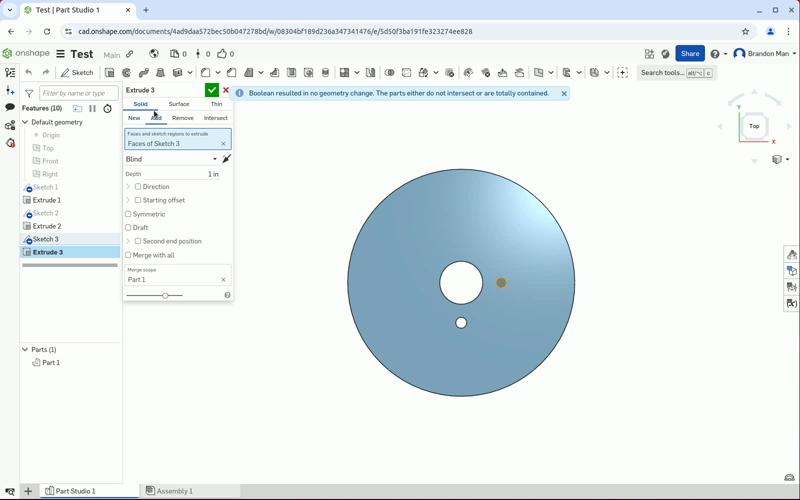
mouse_move(186, 120)
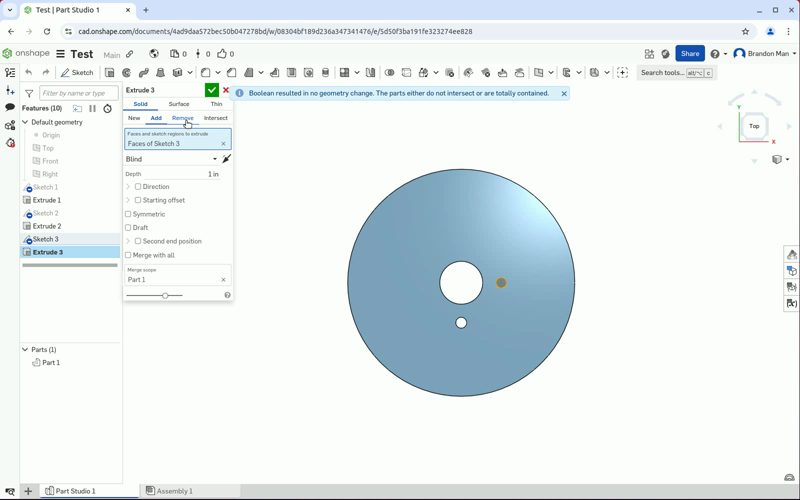
click(186, 120)
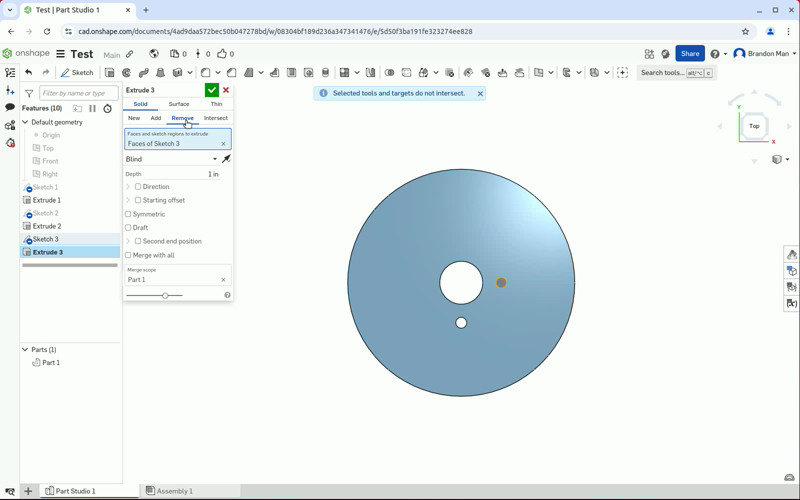
key(tab, 4)
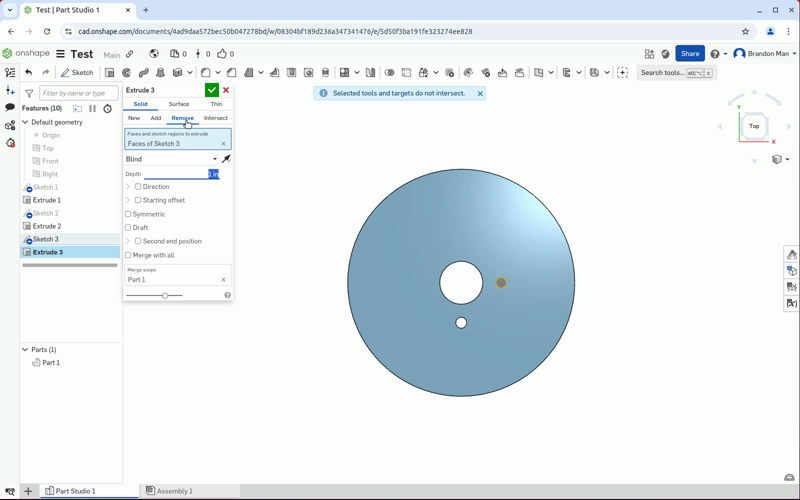
text(-11.554)
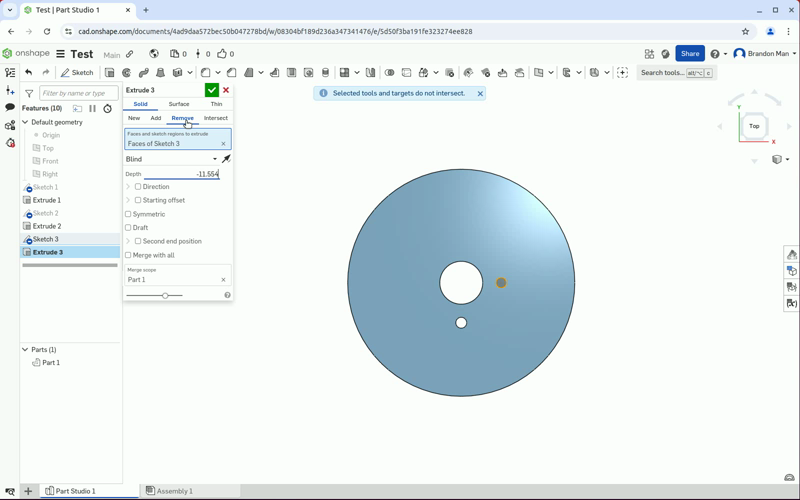
key(tab, 6)
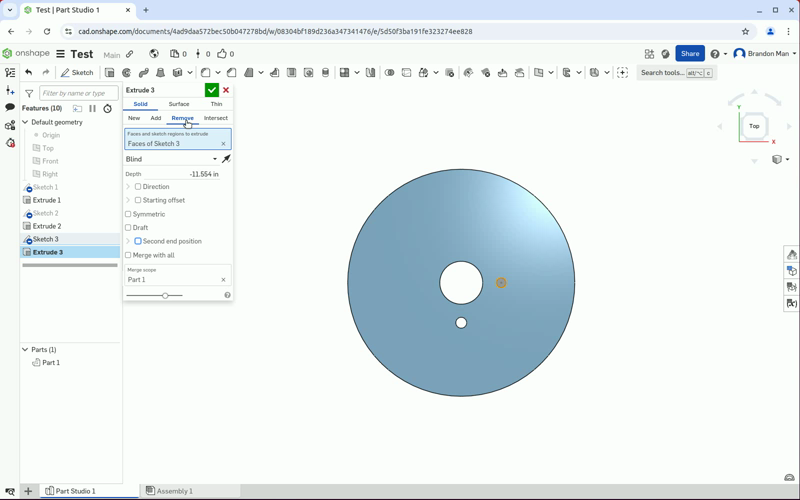
key(space)
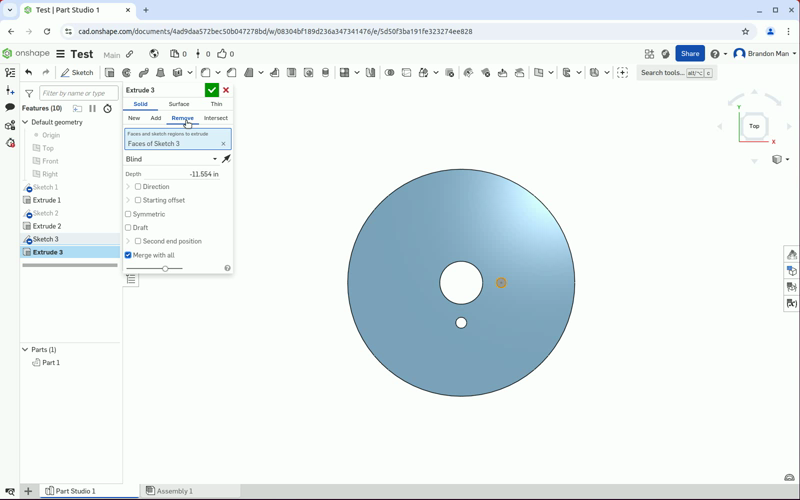
key(enter)
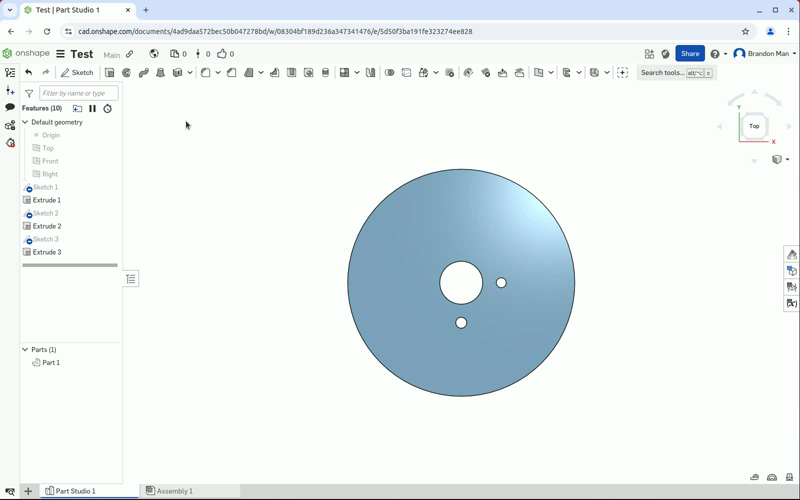
key(shift+h)
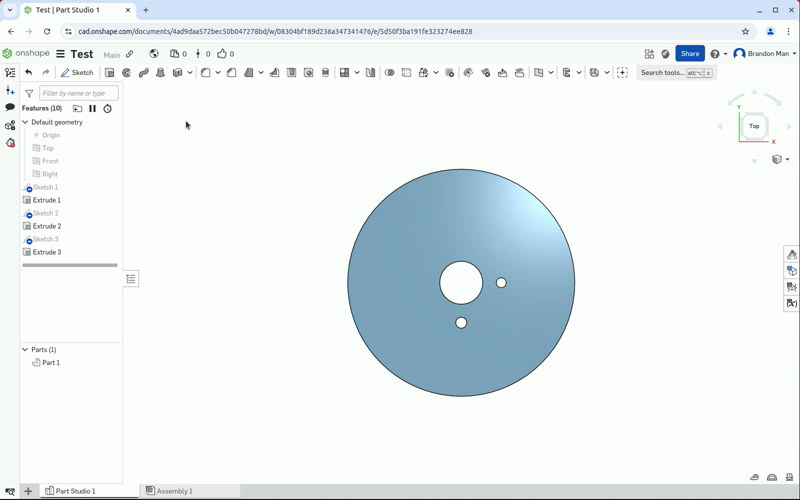
key(shift+h)
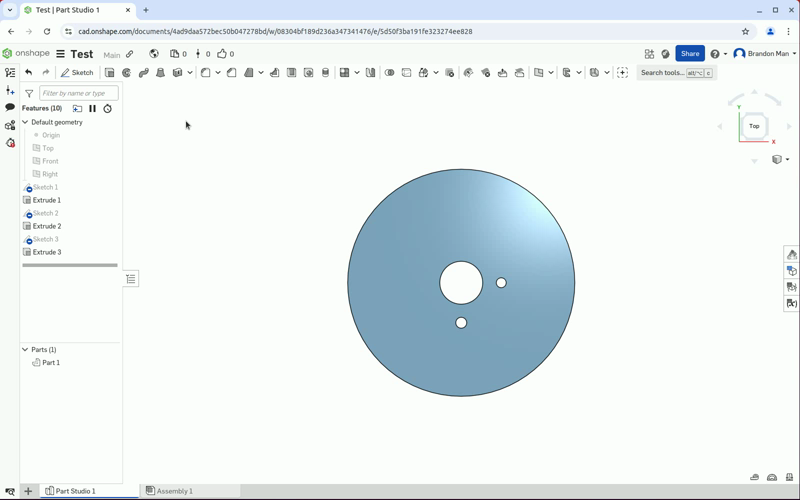
mouse_move(73, 189)
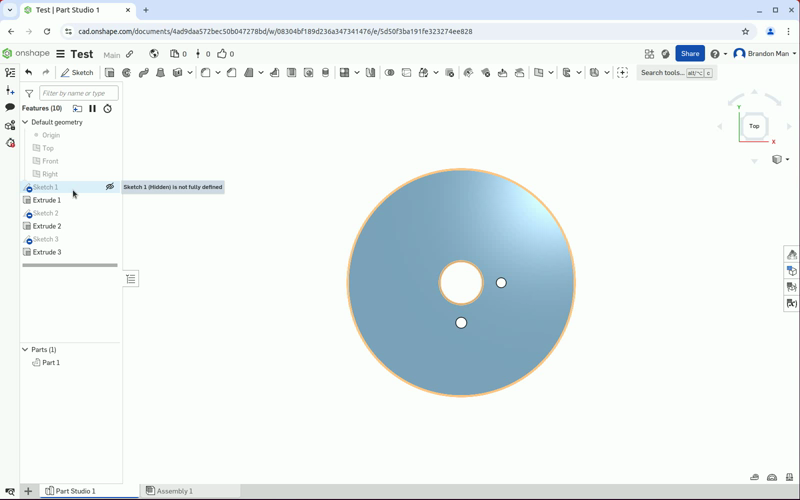
click(73, 189)
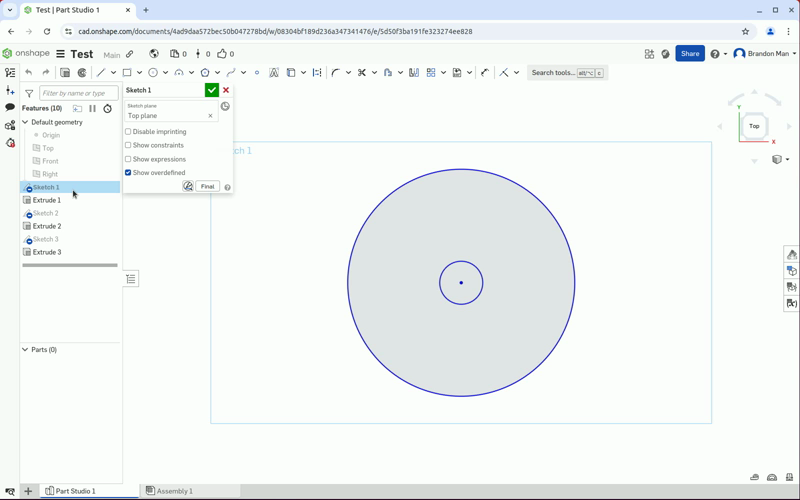
mouse_move(229, 92)
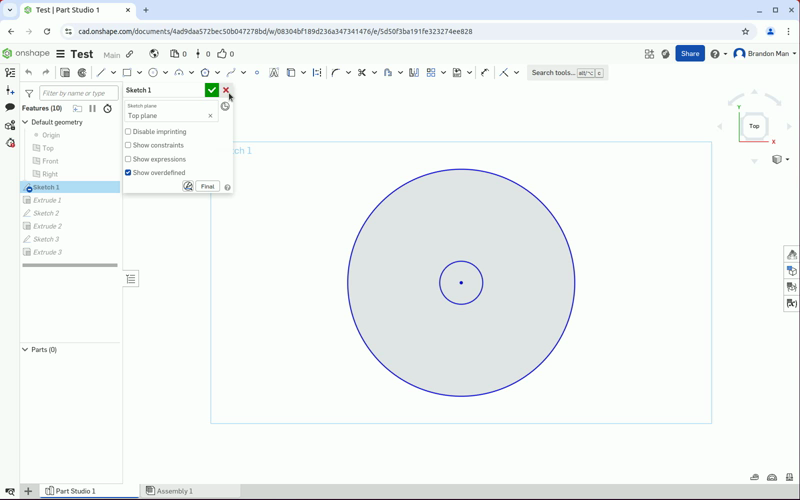
click(229, 92)
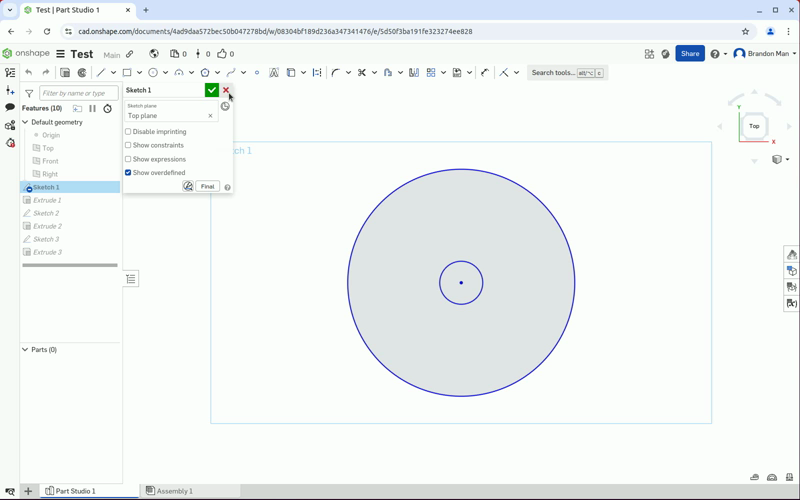
key(shift+s)
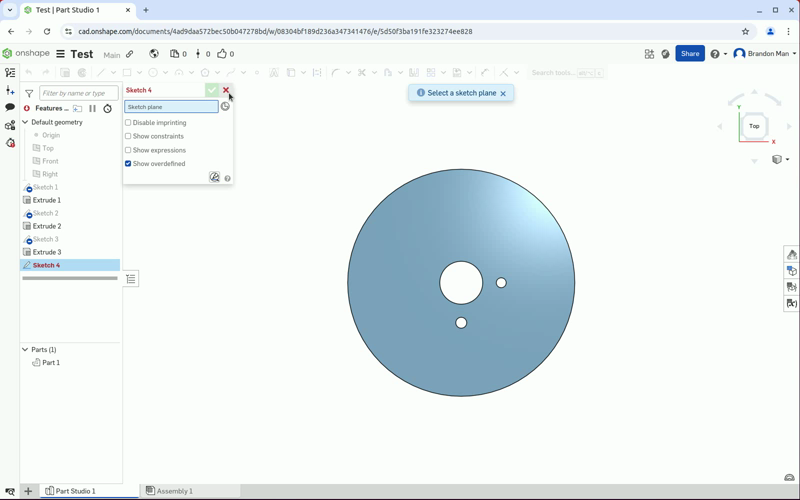
mouse_move(73, 150)
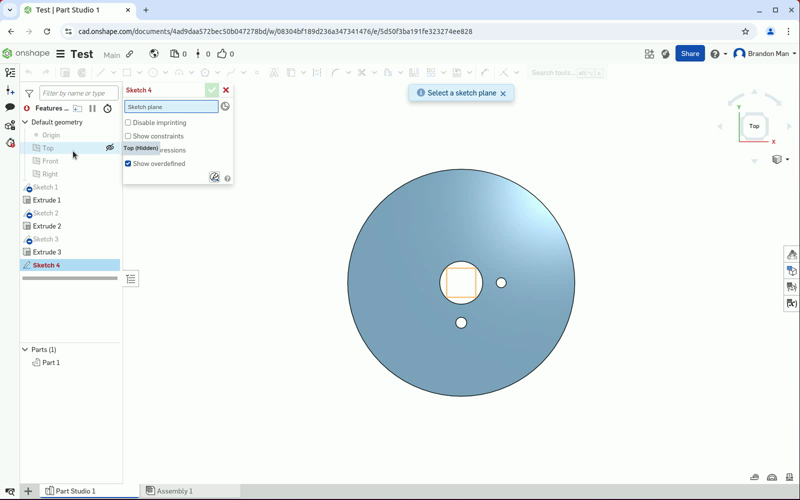
click(73, 150)
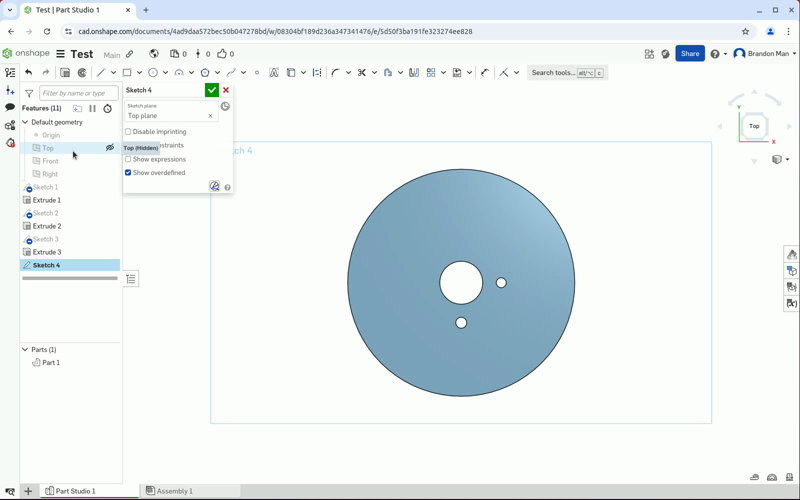
mouse_move(73, 352)
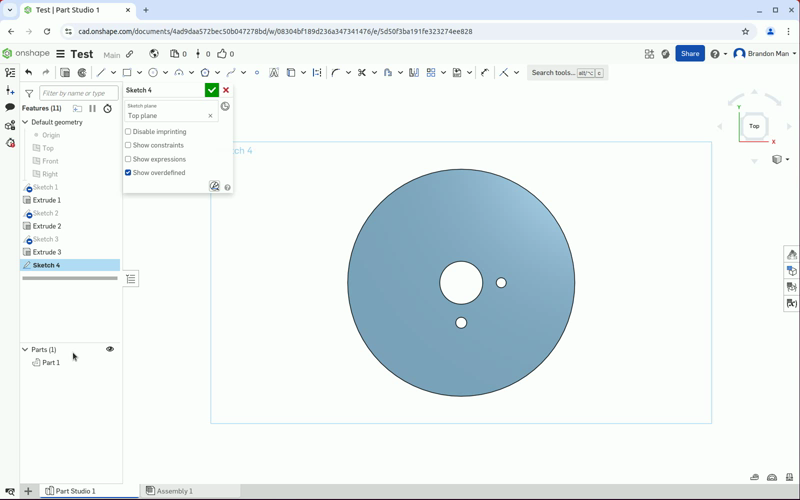
key(y)
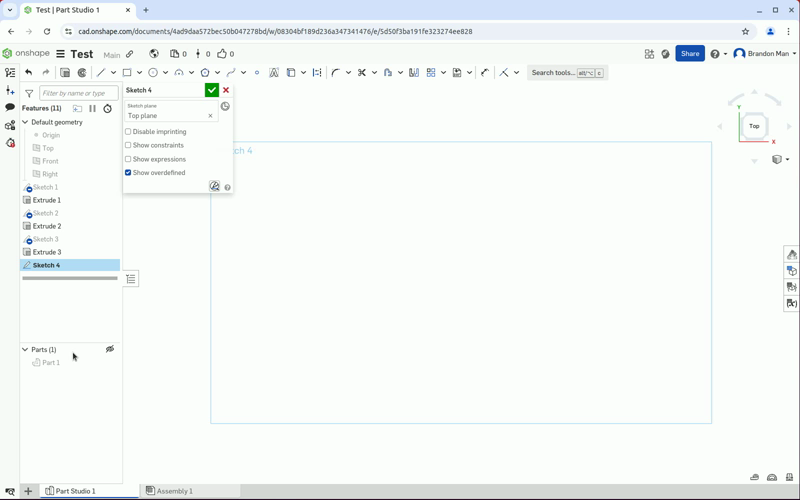
key(c)
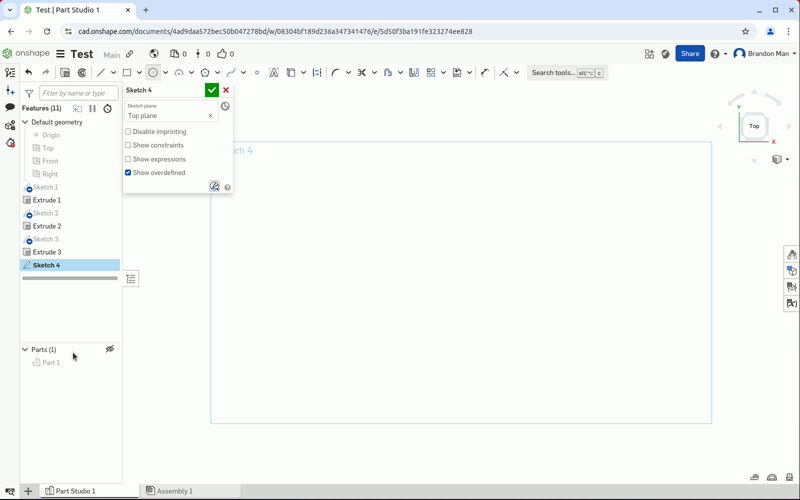
key_down(shift)
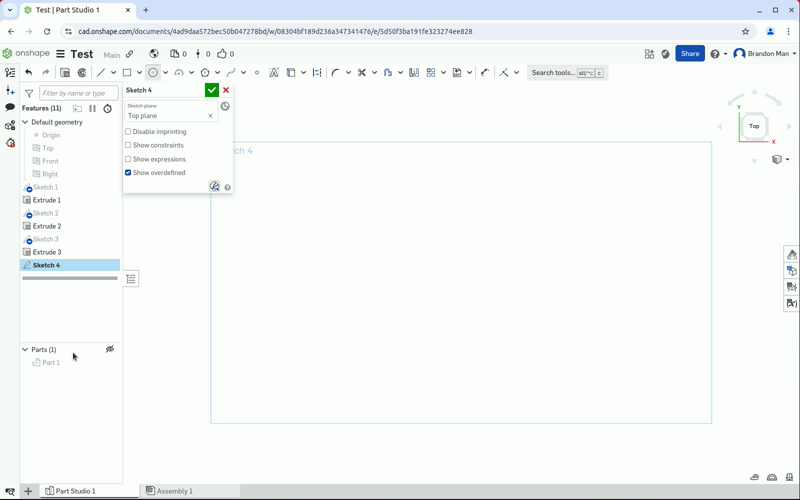
mouse_move(461, 243)
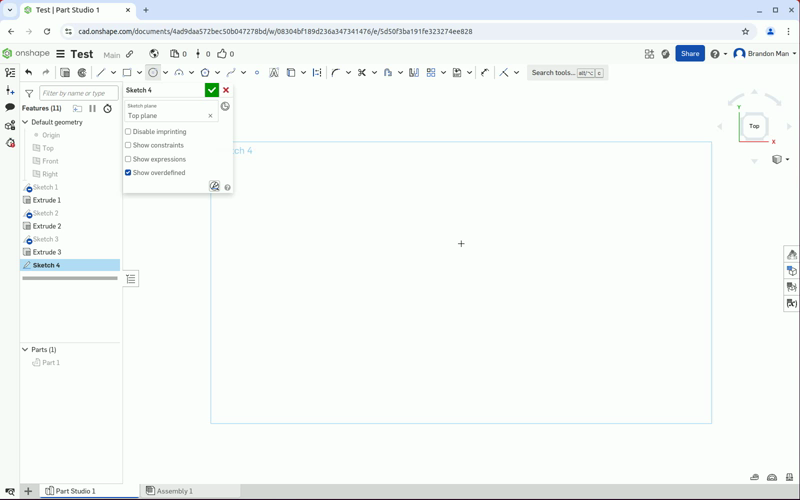
click(461, 243)
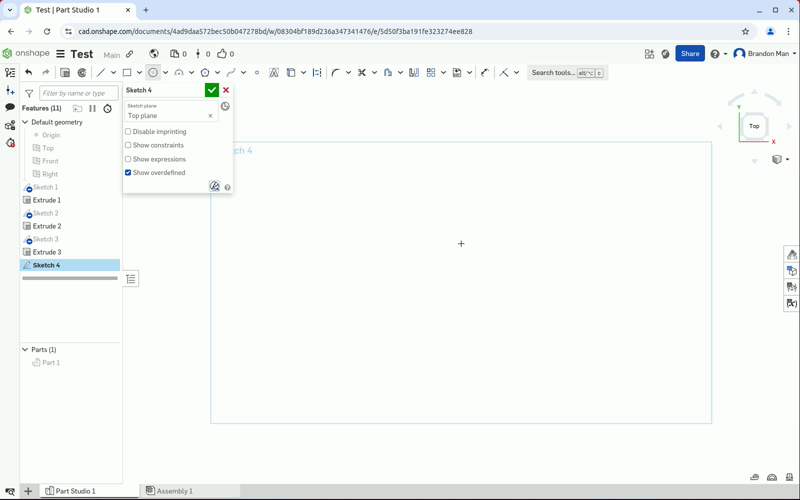
key_up(shift)
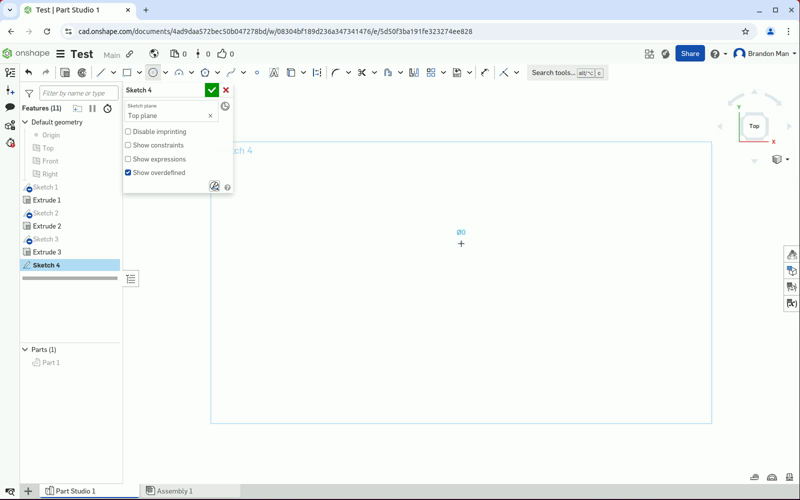
mouse_move(466, 243)
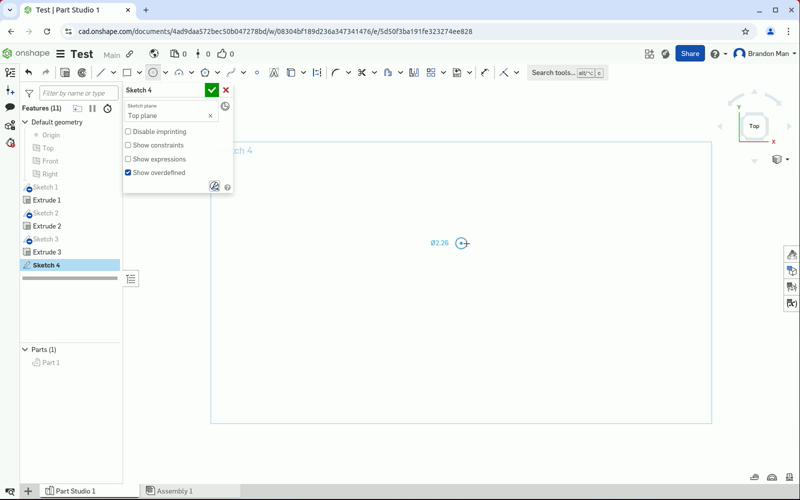
click(466, 243)
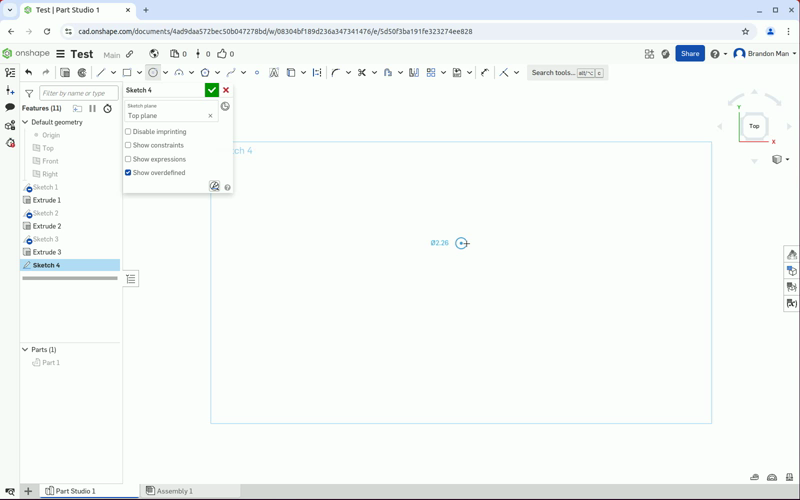
key(esc)
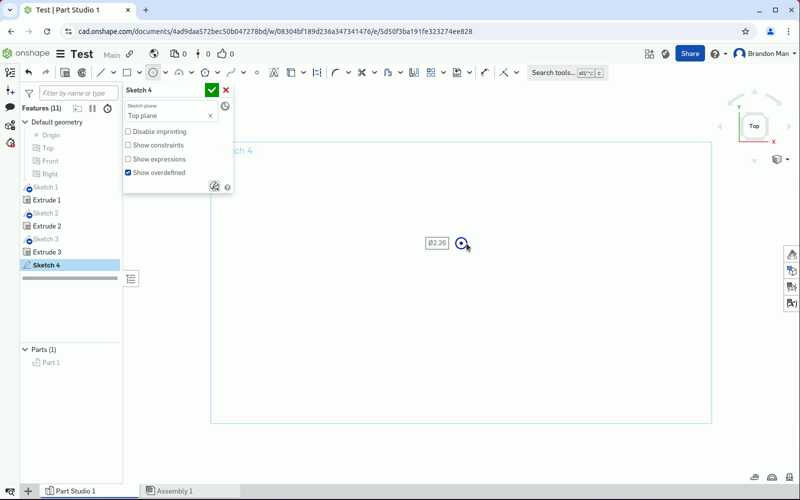
mouse_move(463, 244)
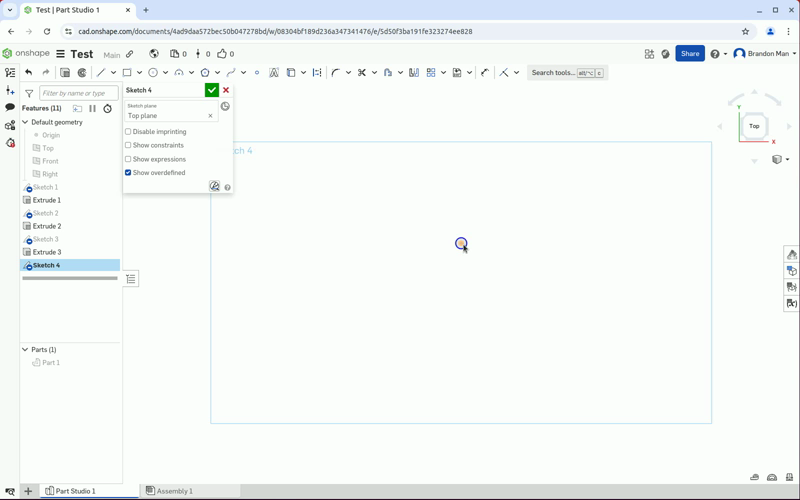
scroll(6)
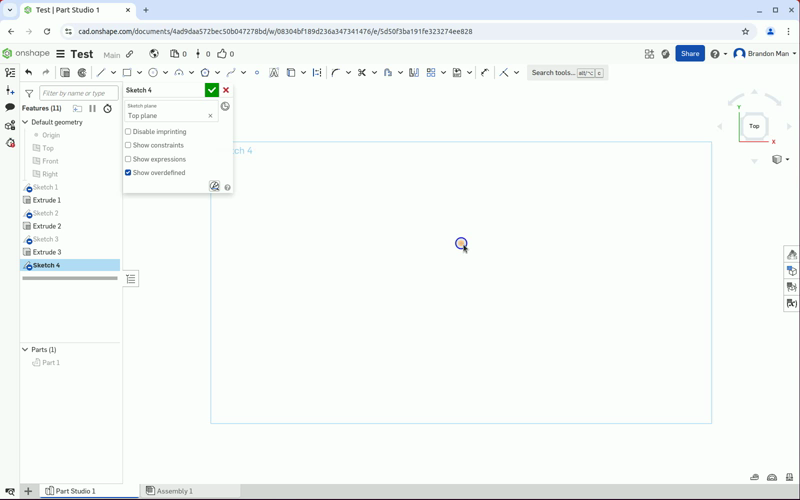
scroll(6)
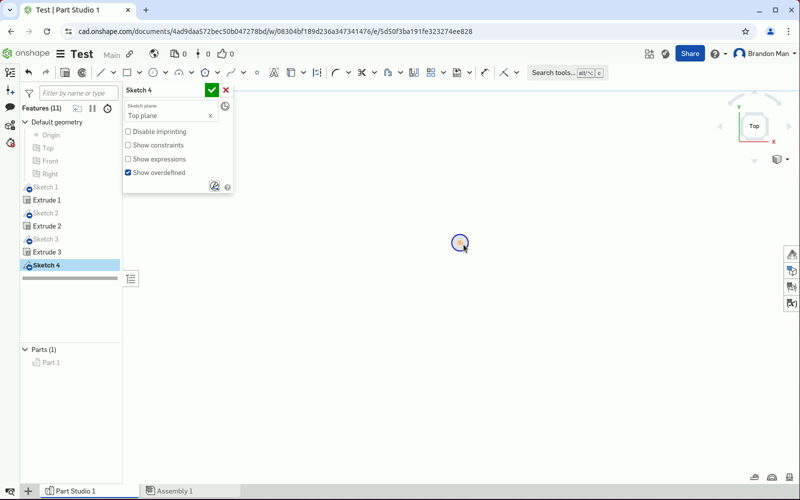
scroll(6)
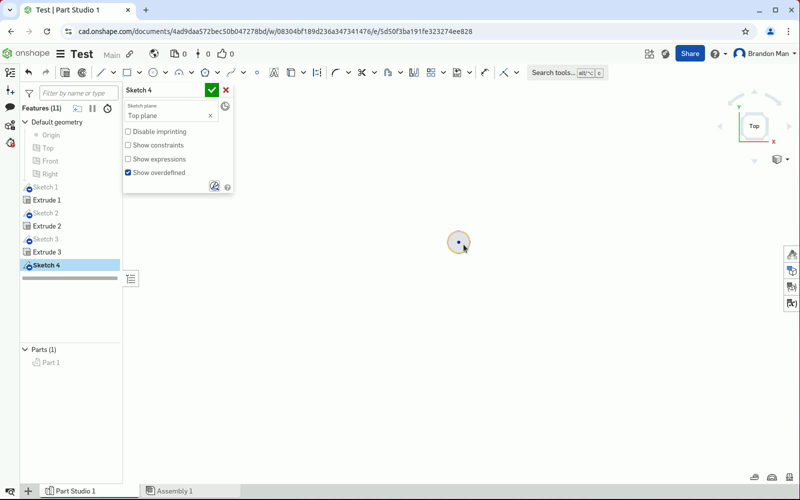
scroll(6)
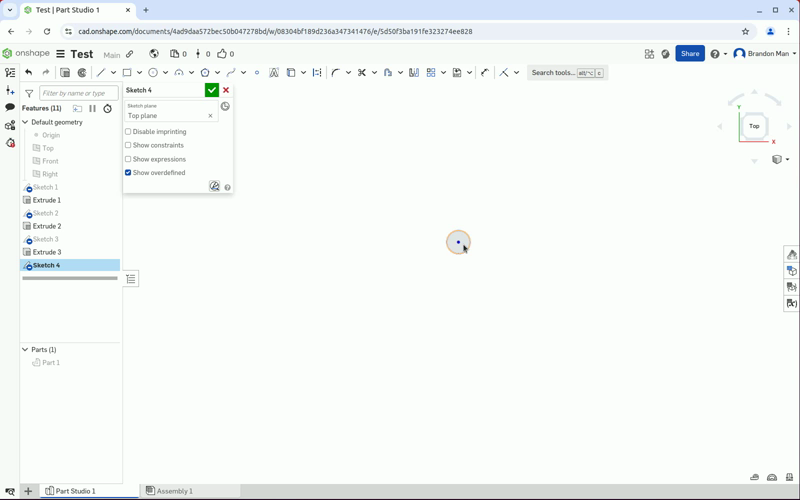
scroll(6)
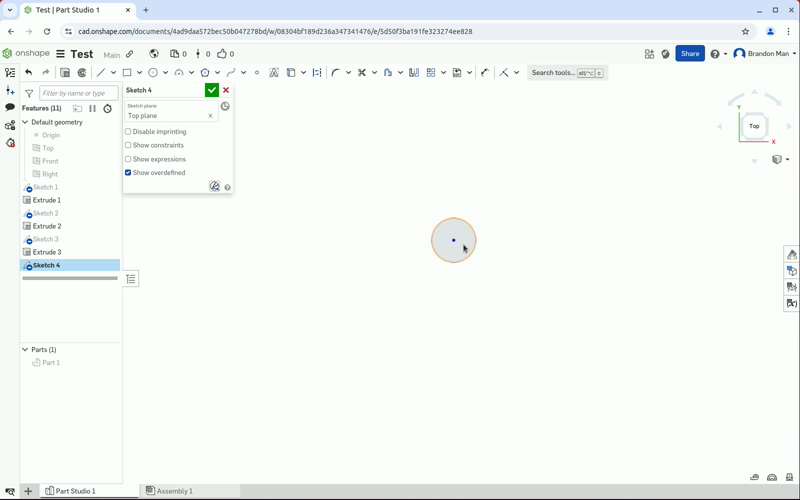
scroll(6)
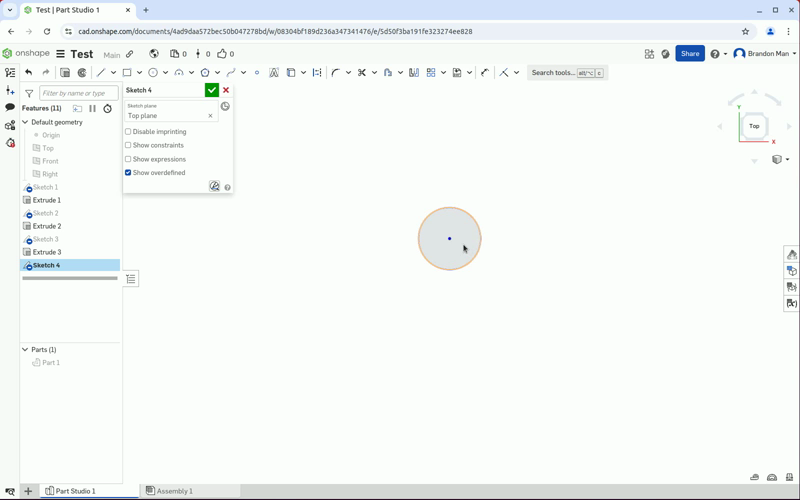
scroll(6)
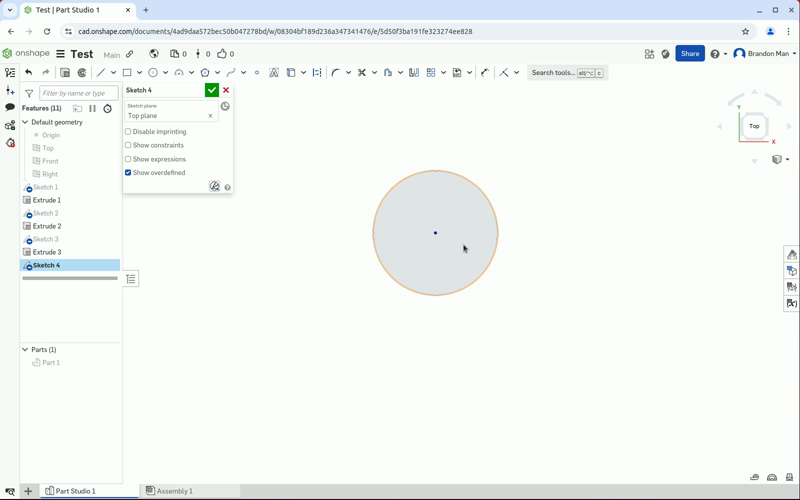
click(463, 244)
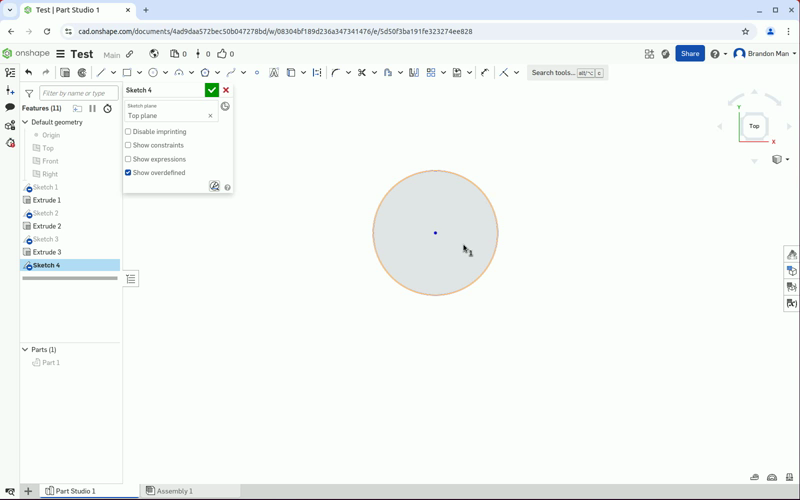
scroll(-6)
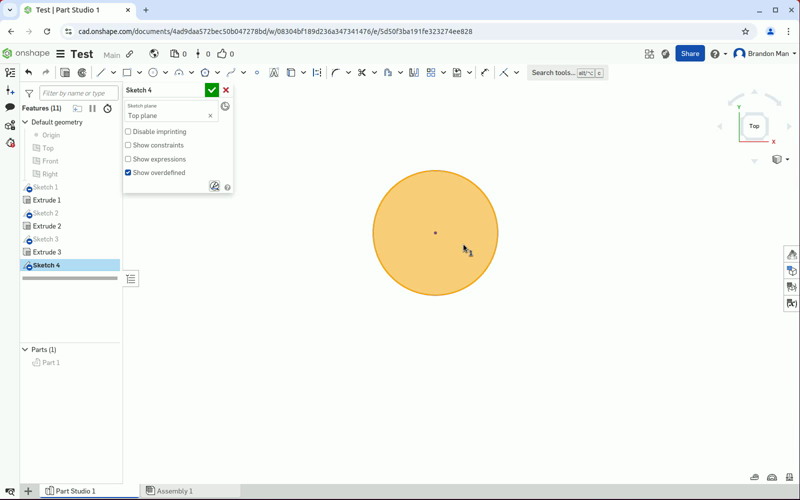
scroll(-6)
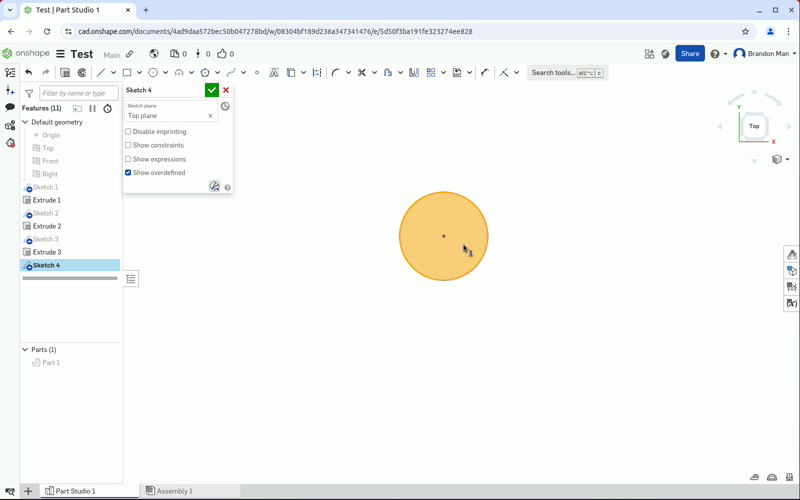
scroll(-6)
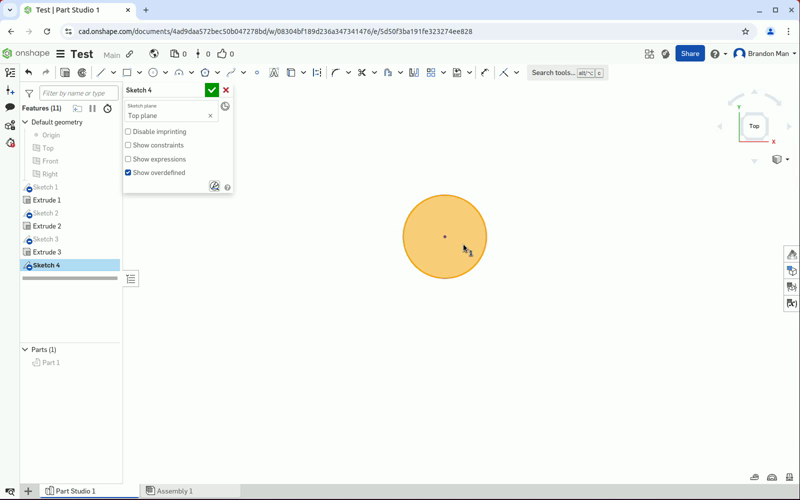
scroll(-6)
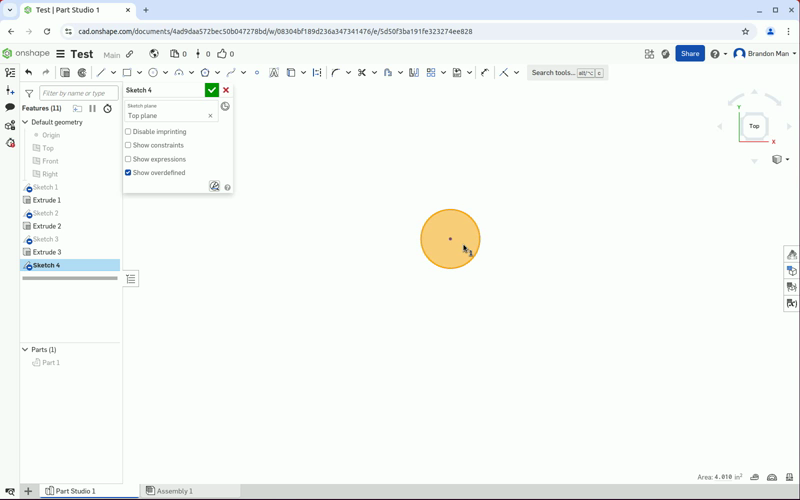
scroll(-6)
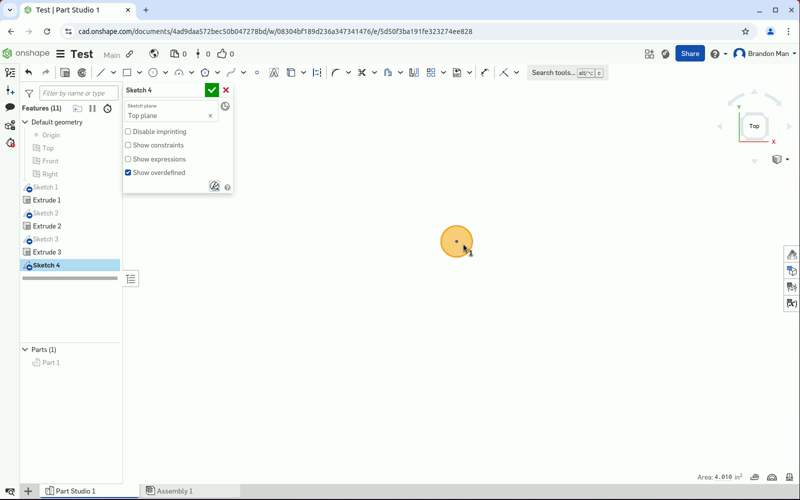
scroll(-6)
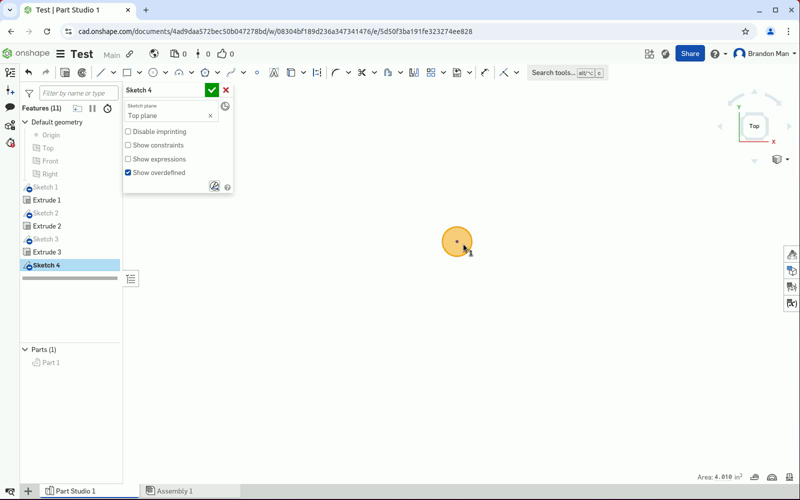
scroll(-6)
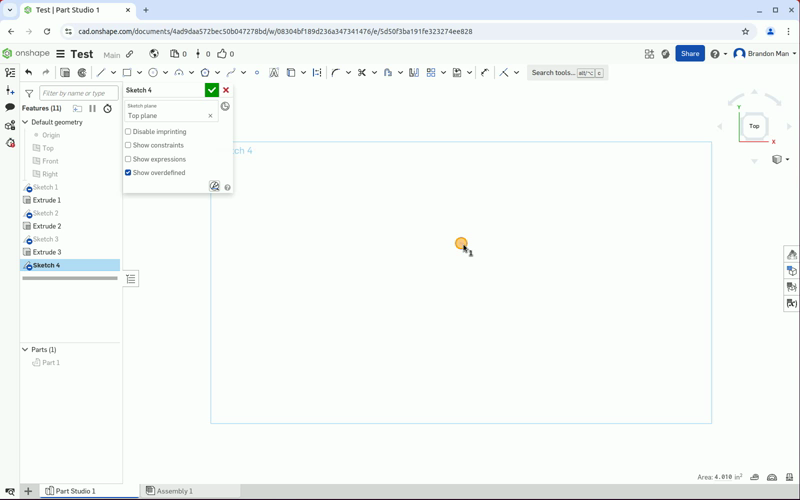
mouse_move(73, 352)
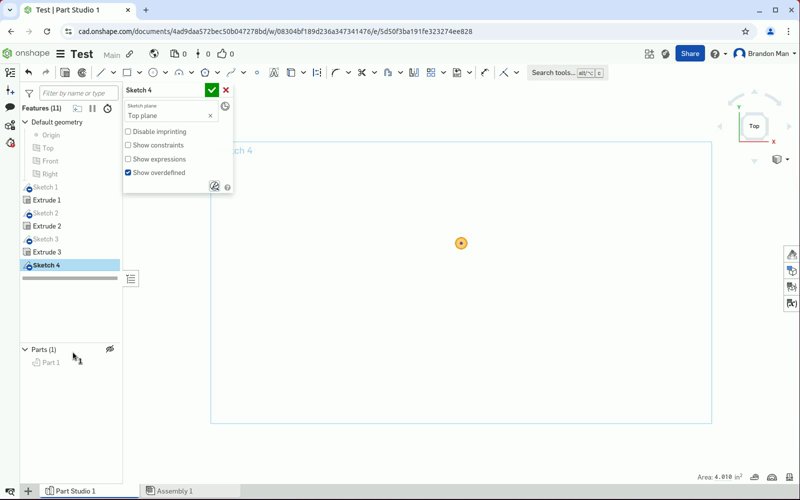
key(shift+y)
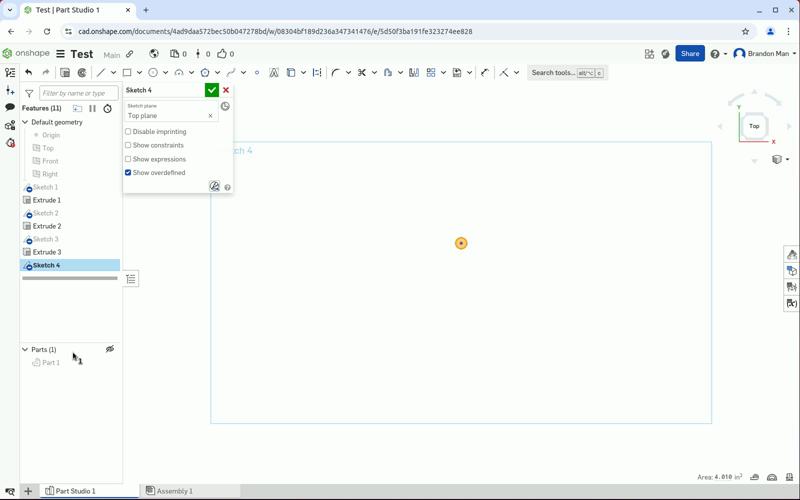
key(shift+e)
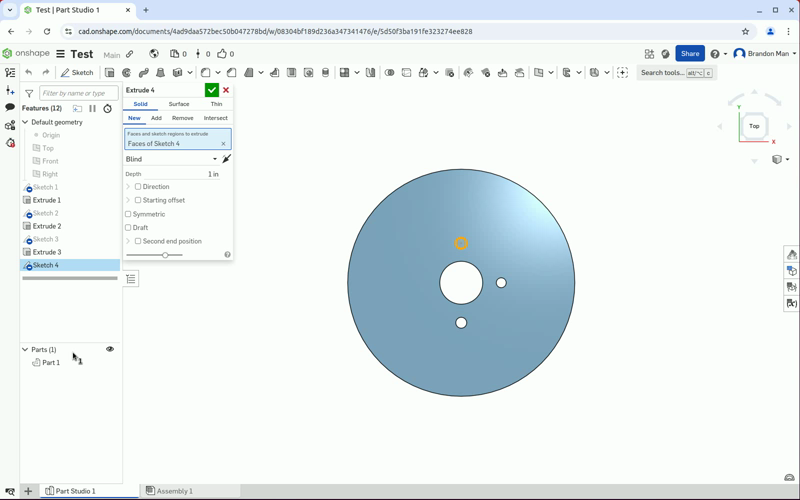
mouse_move(143, 106)
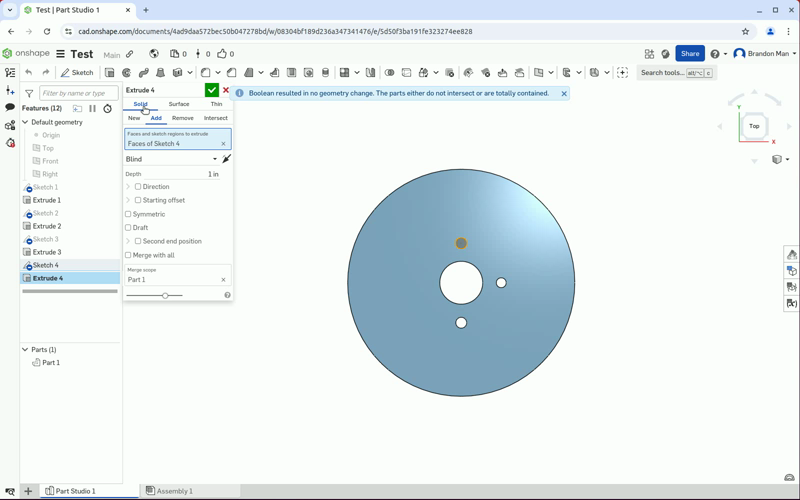
click(143, 106)
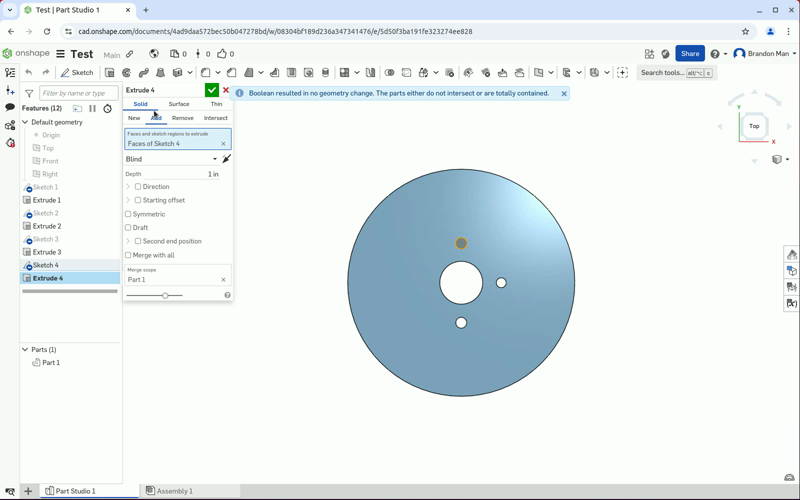
mouse_move(186, 120)
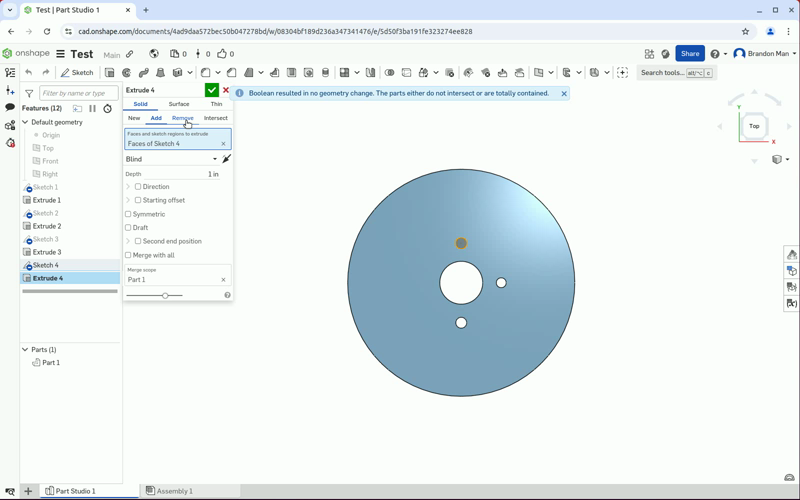
click(186, 120)
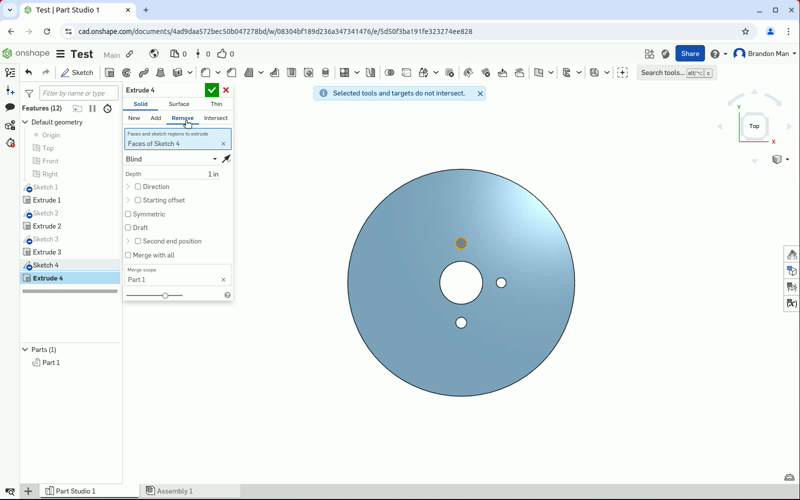
key(tab, 4)
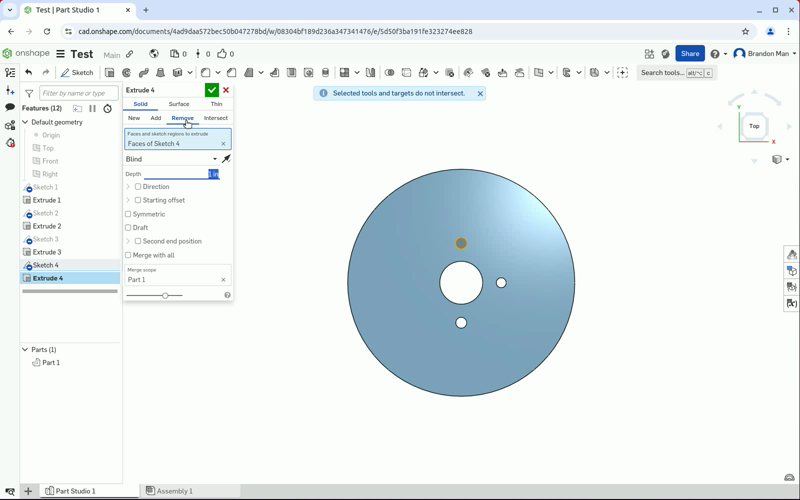
text(-11.554)
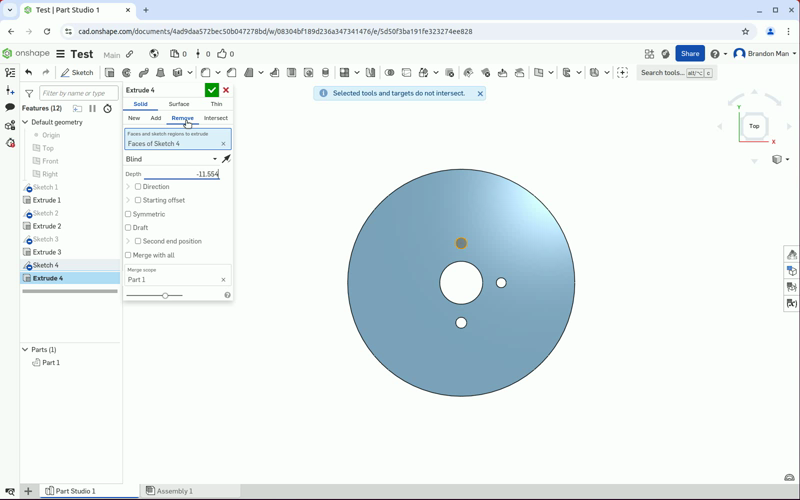
key(tab, 6)
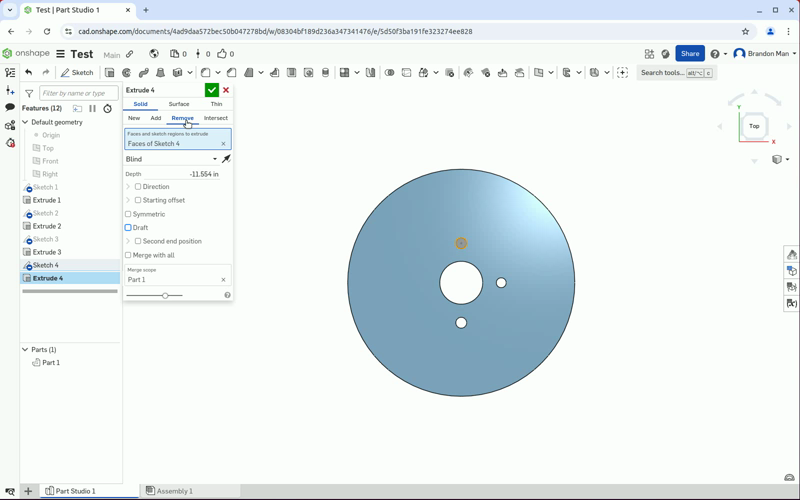
key(space)
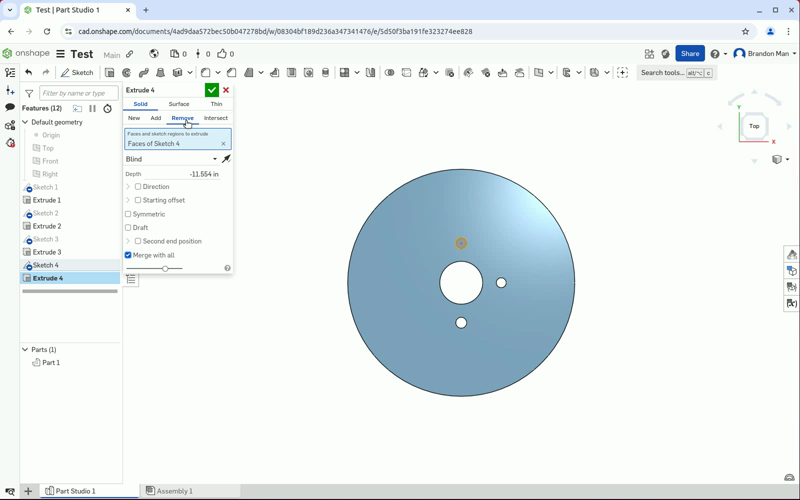
key(enter)
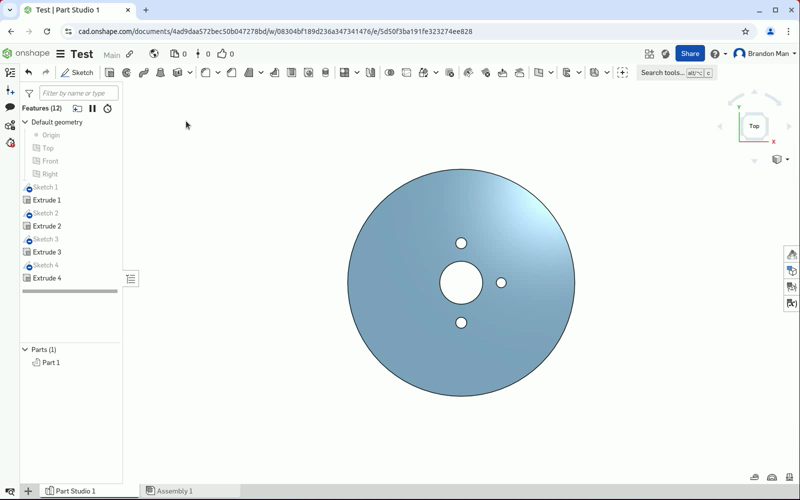
key(shift+h)
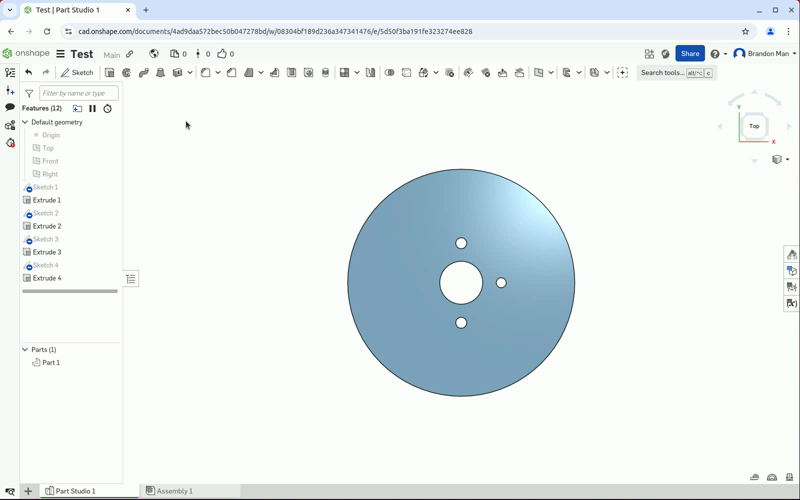
key(shift+h)
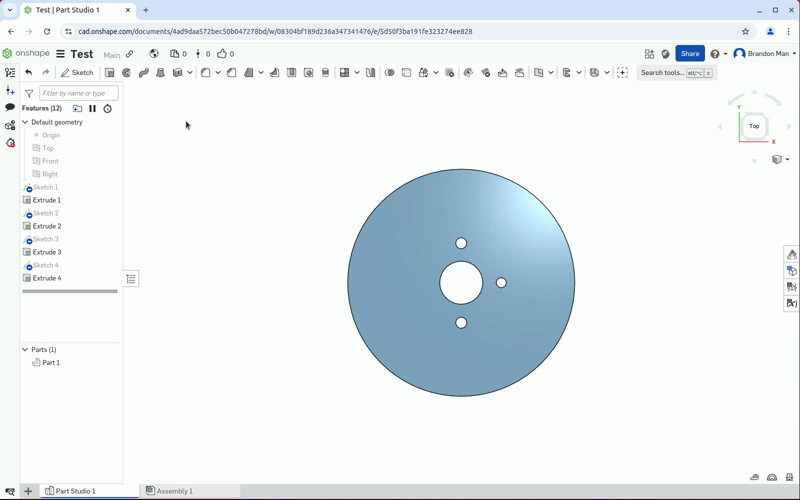
mouse_move(73, 189)
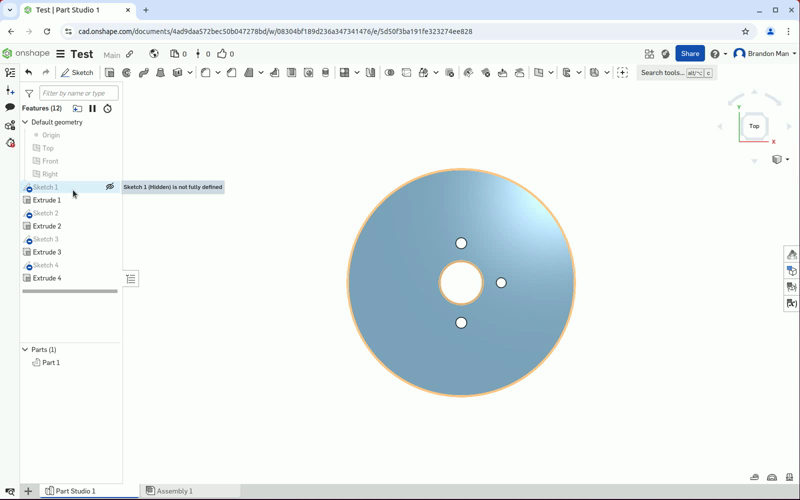
click(73, 189)
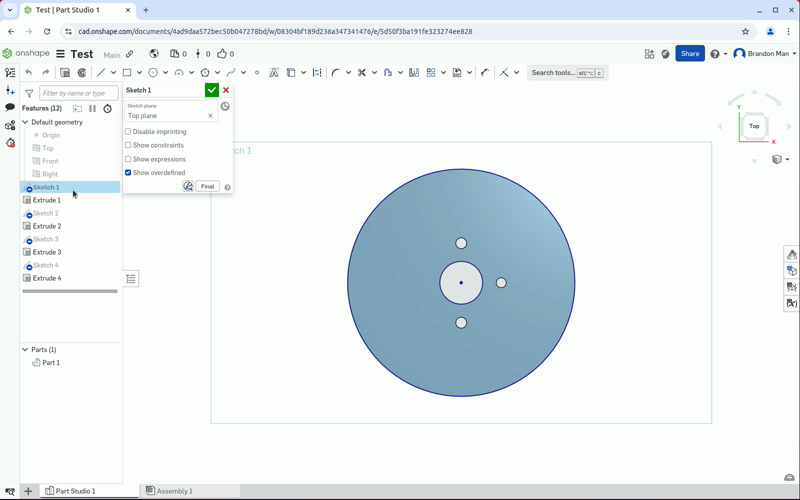
mouse_move(229, 92)
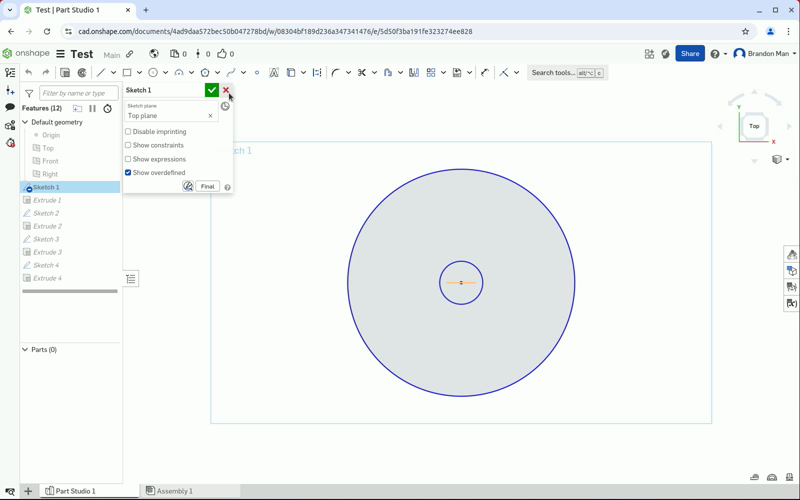
click(229, 92)
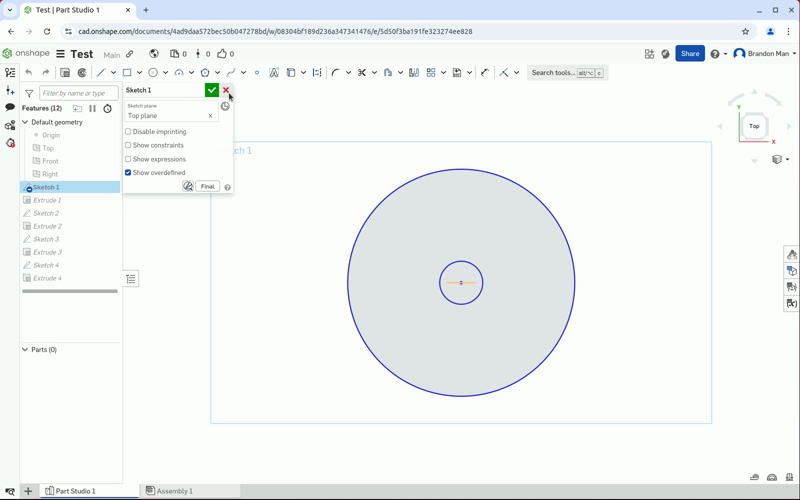
key(shift+s)
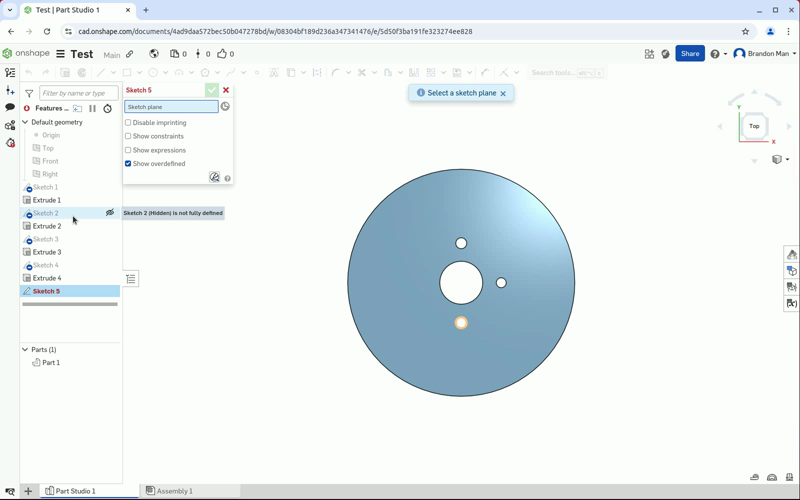
scroll(3)
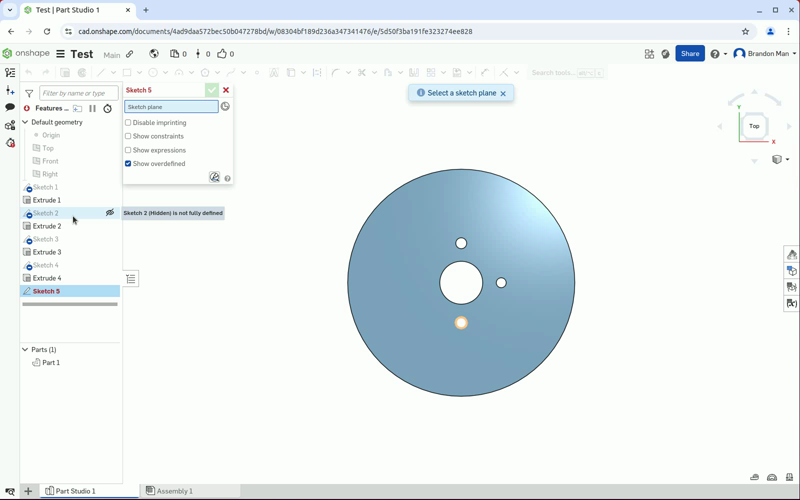
mouse_move(73, 150)
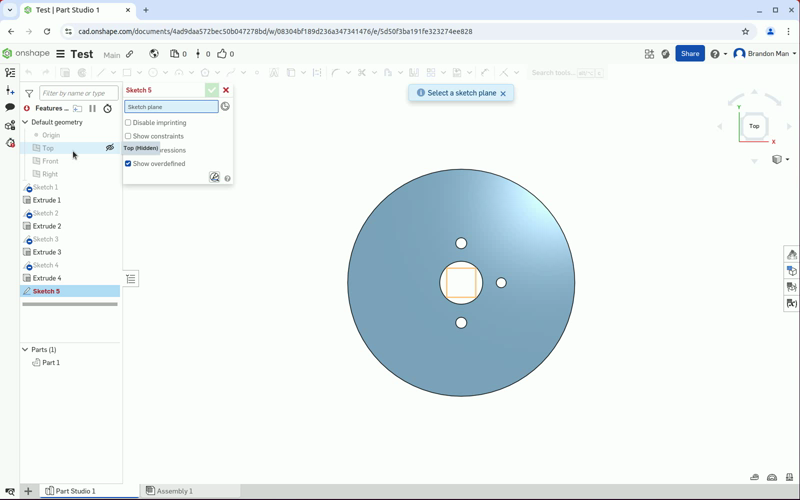
click(73, 150)
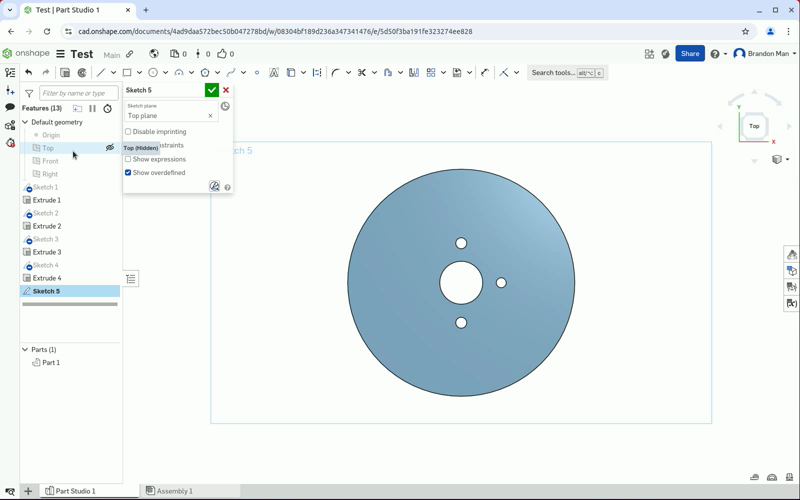
mouse_move(73, 352)
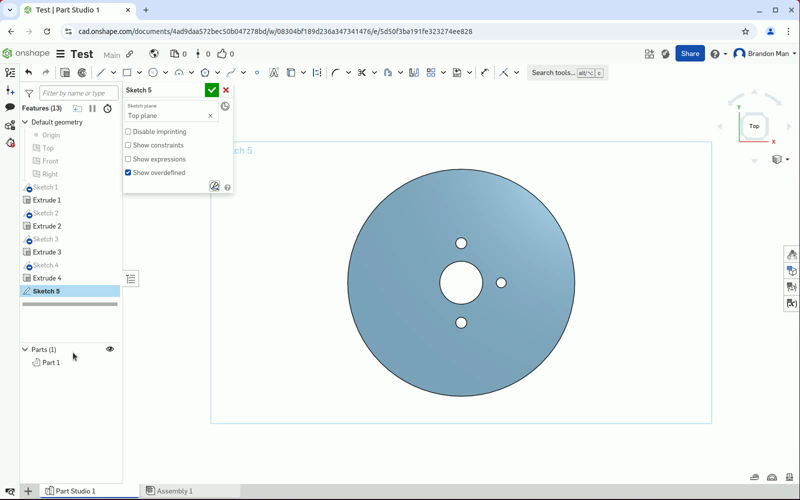
key(y)
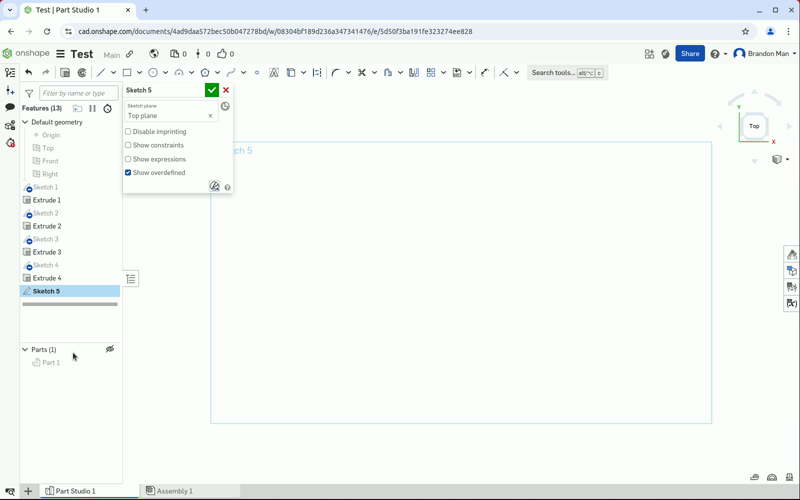
key(c)
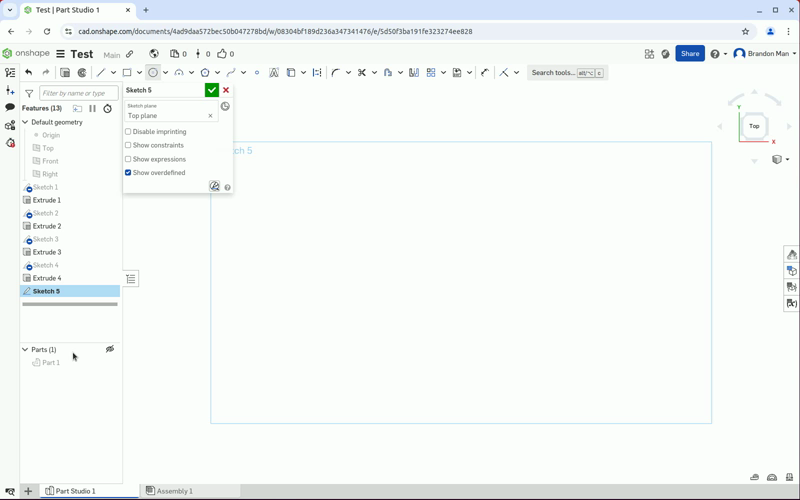
key_down(shift)
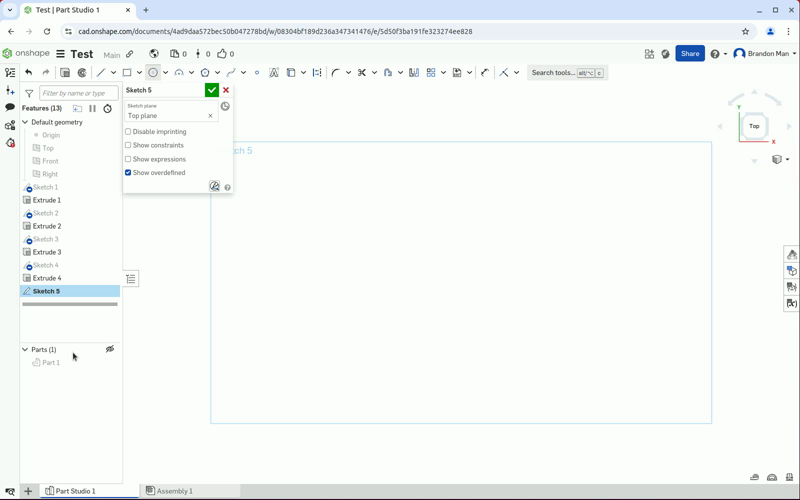
mouse_move(421, 282)
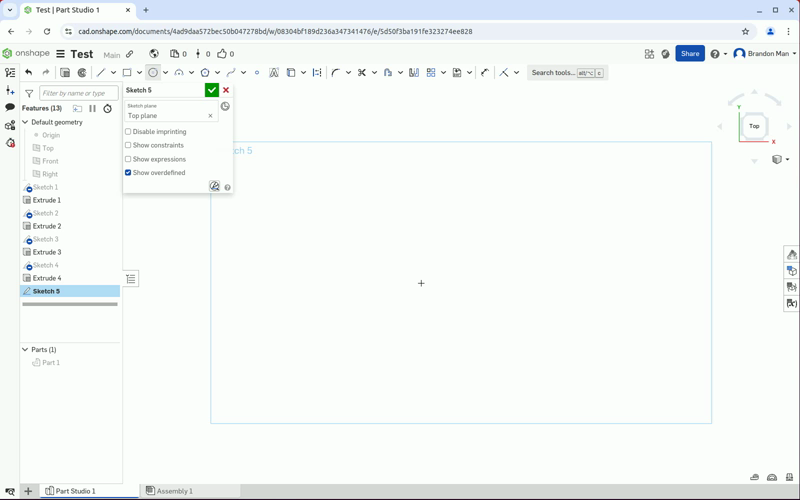
click(421, 282)
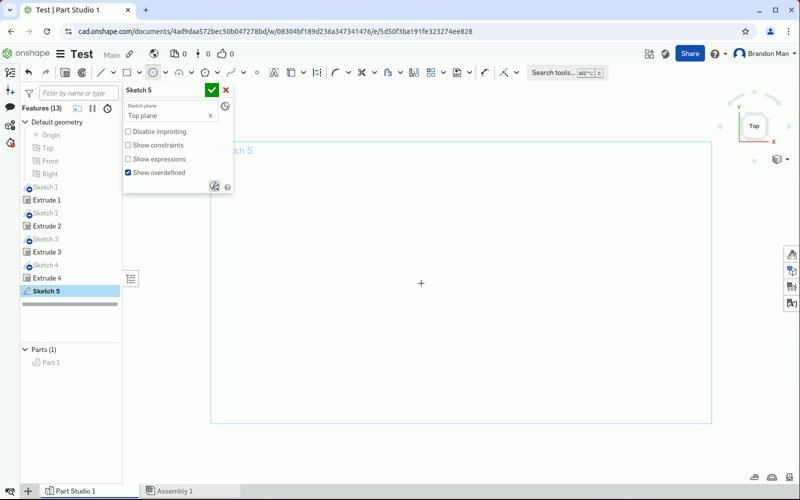
key_up(shift)
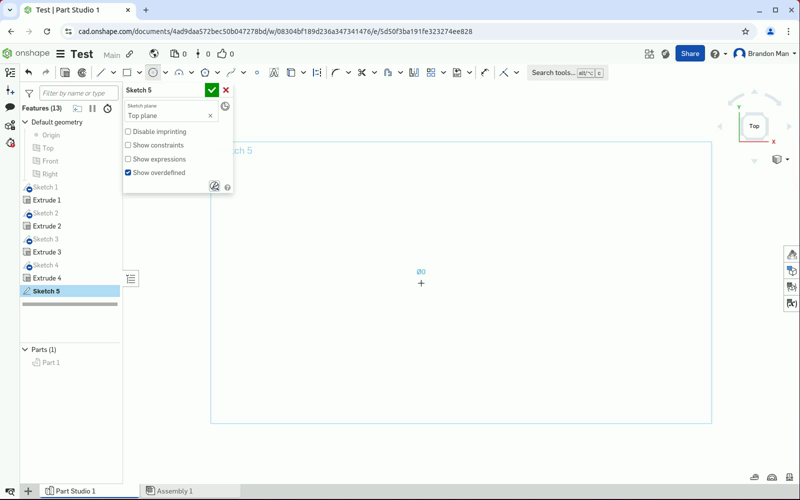
mouse_move(426, 282)
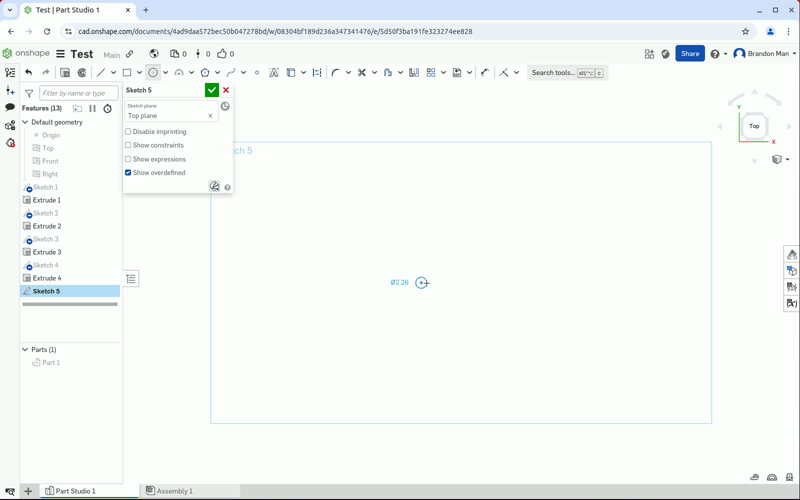
click(426, 282)
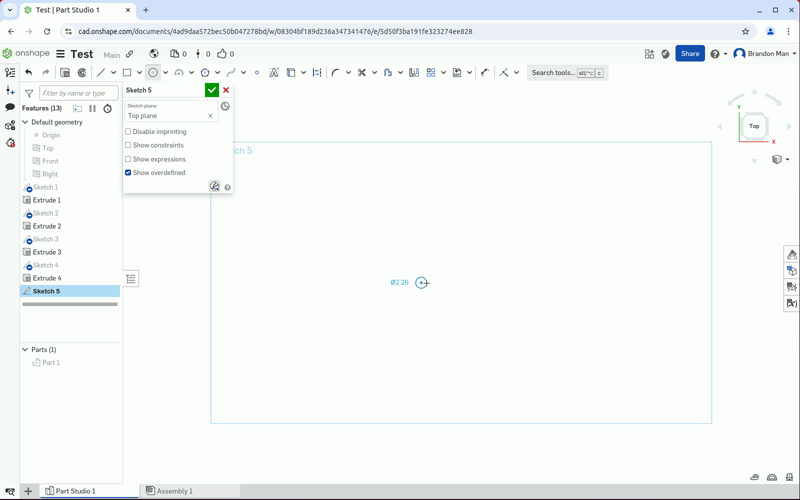
key(esc)
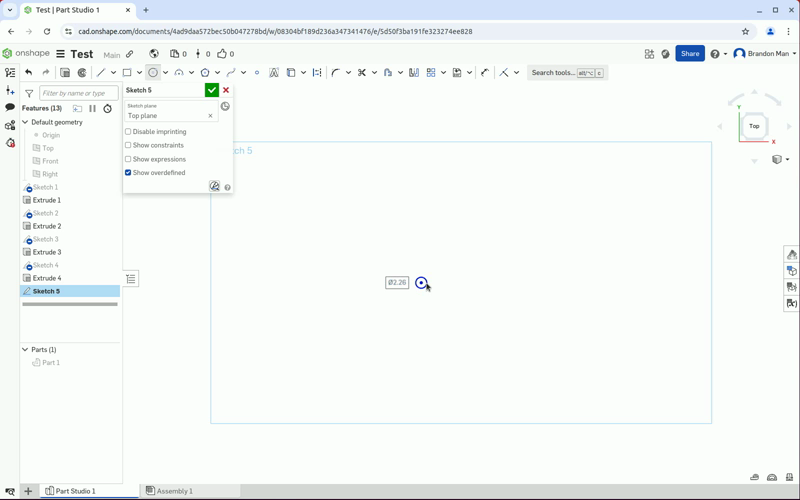
mouse_move(421, 283)
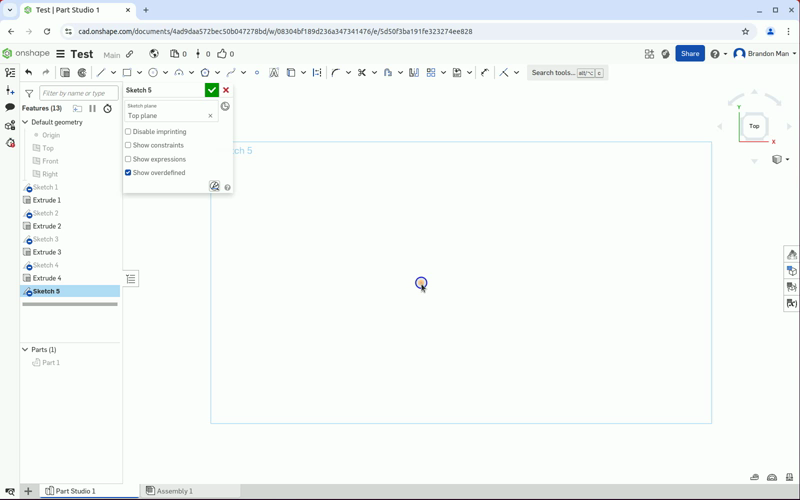
scroll(6)
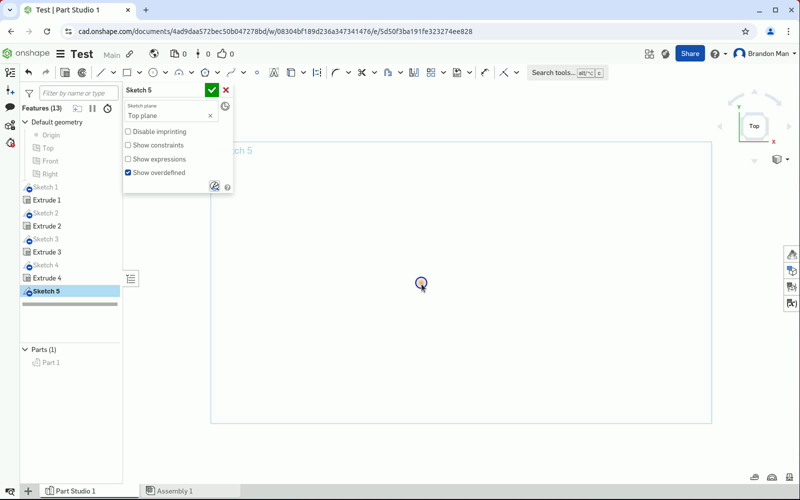
scroll(6)
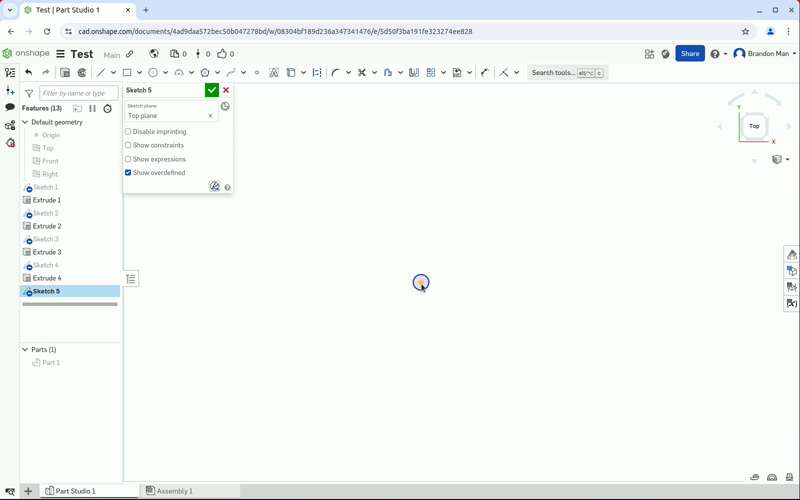
scroll(6)
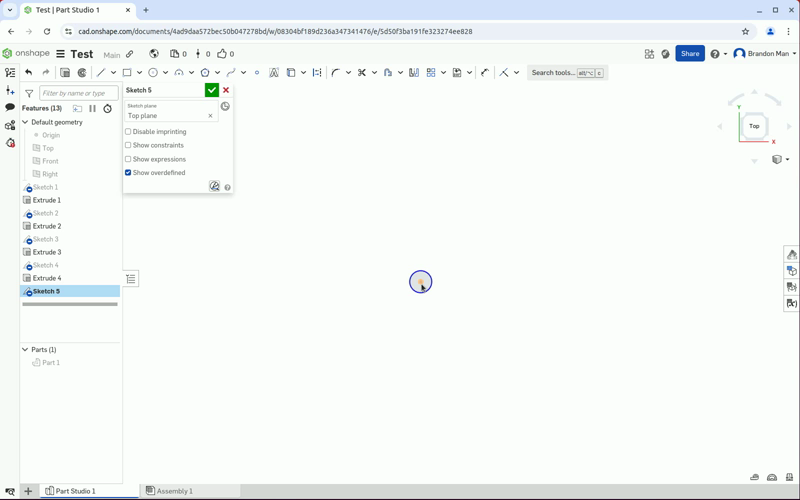
scroll(6)
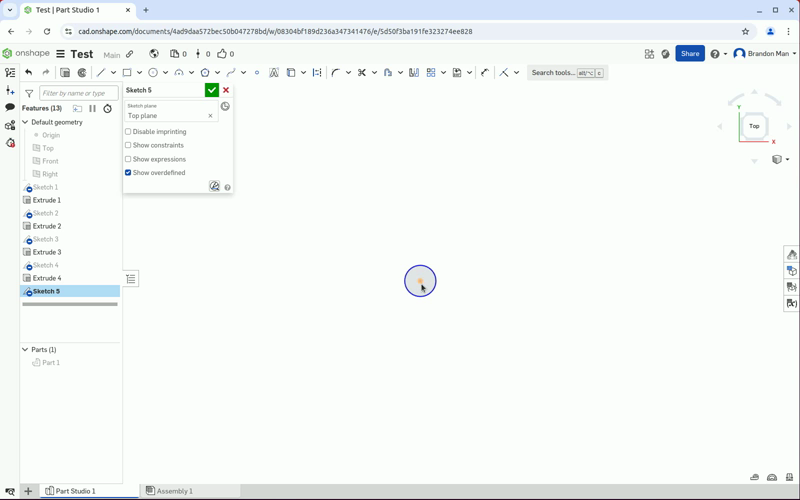
scroll(6)
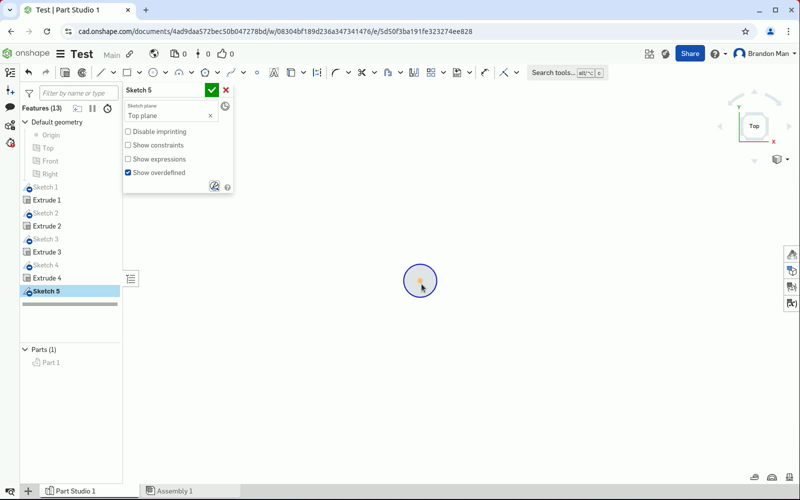
scroll(6)
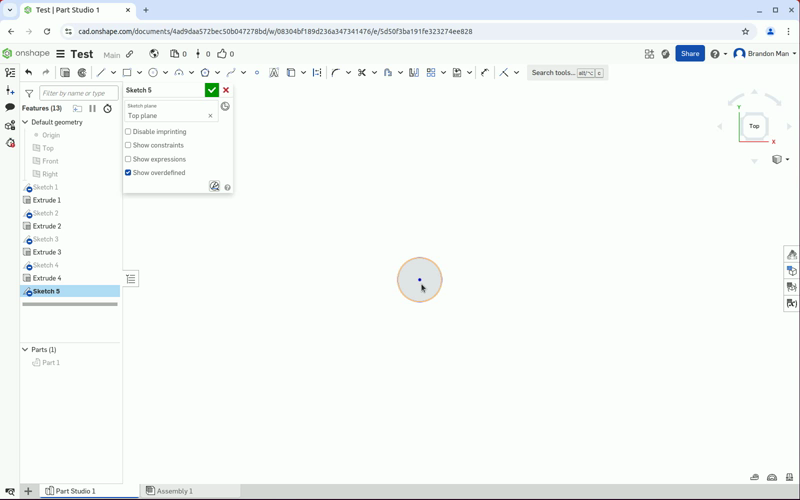
scroll(6)
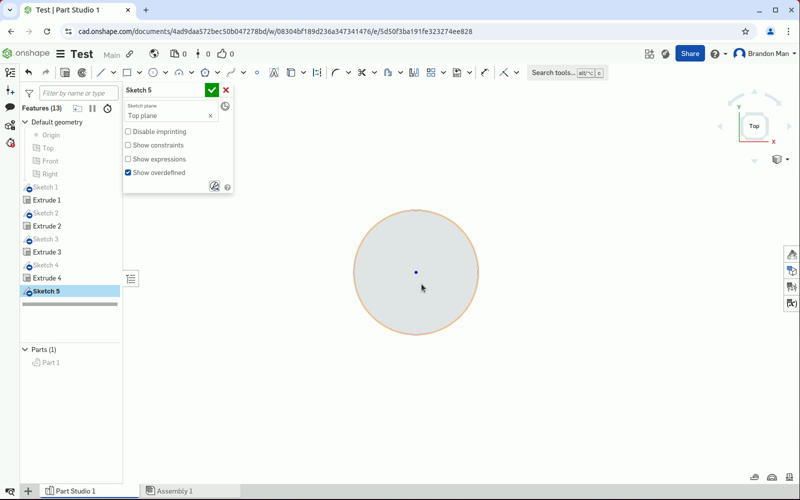
click(421, 283)
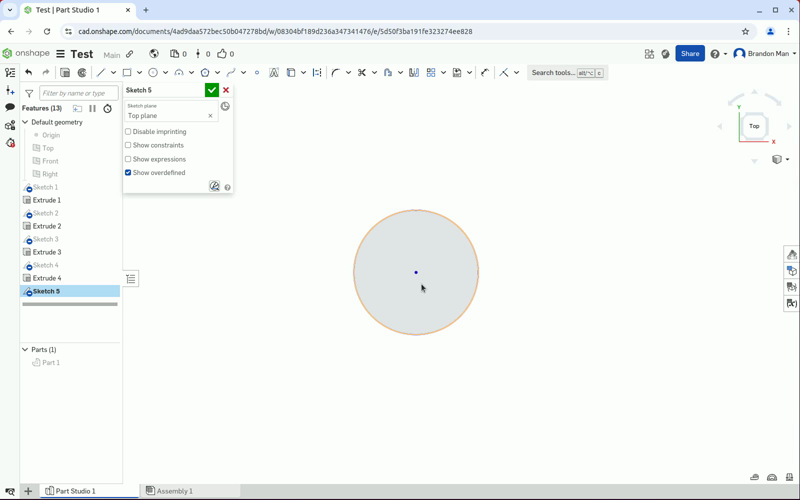
scroll(-6)
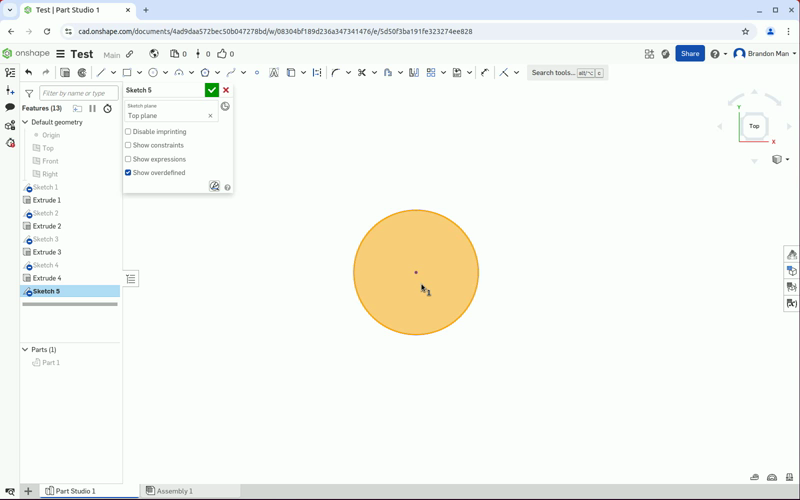
scroll(-6)
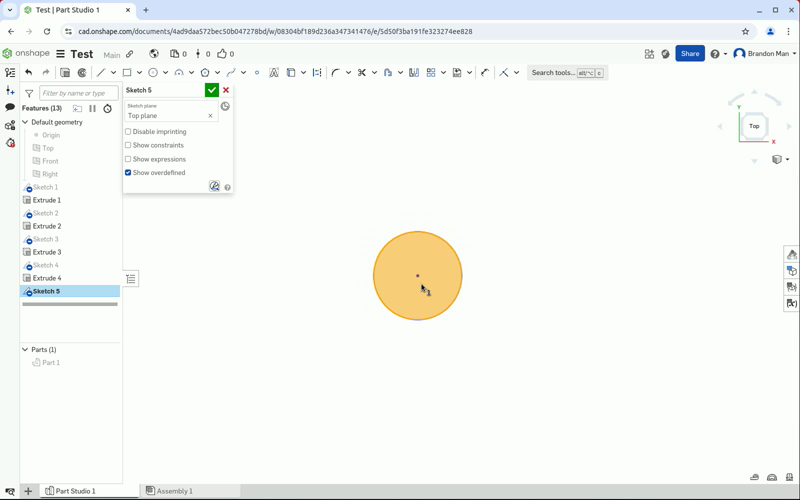
scroll(-6)
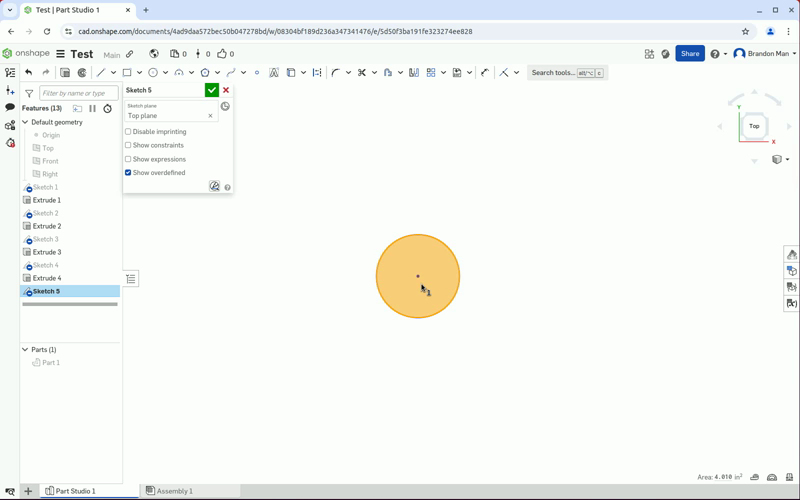
scroll(-6)
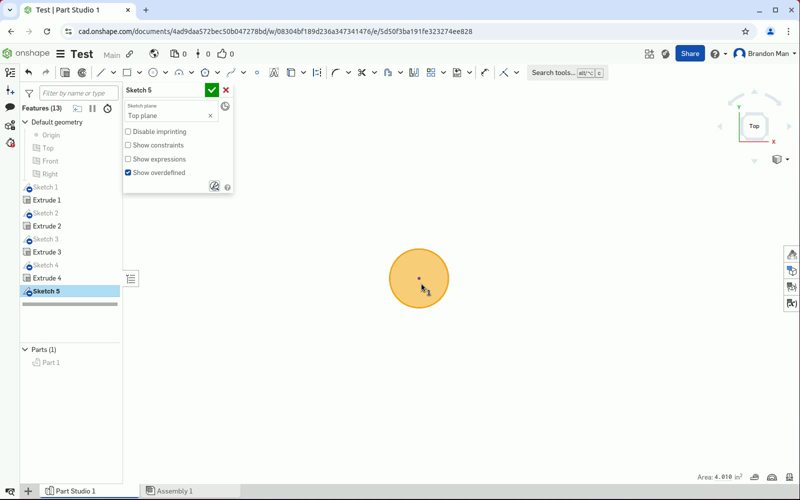
scroll(-6)
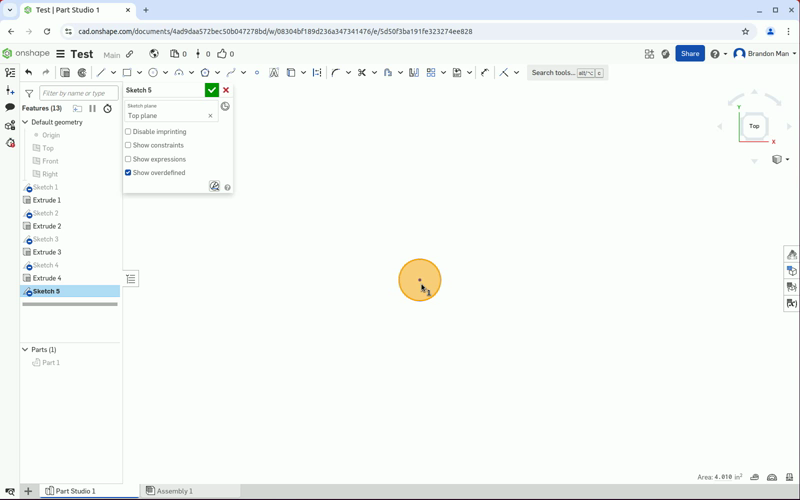
scroll(-6)
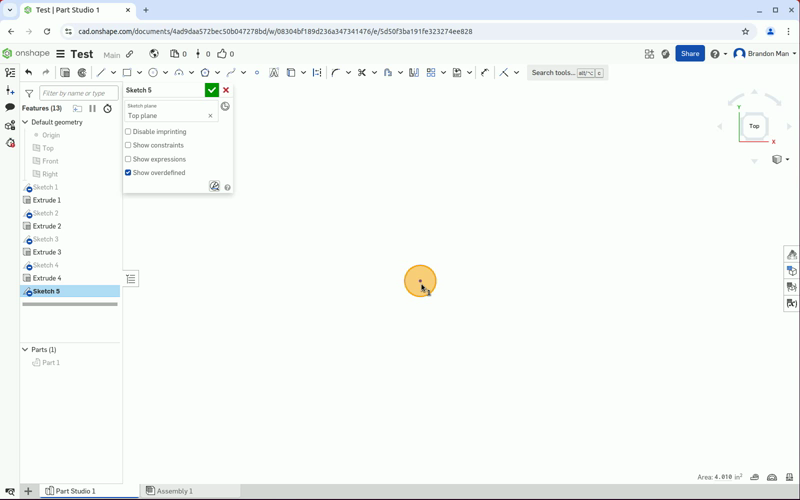
scroll(-6)
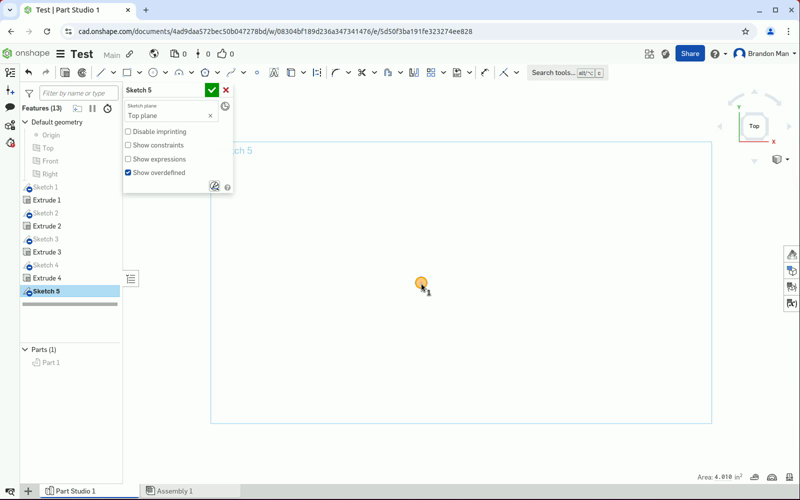
mouse_move(73, 352)
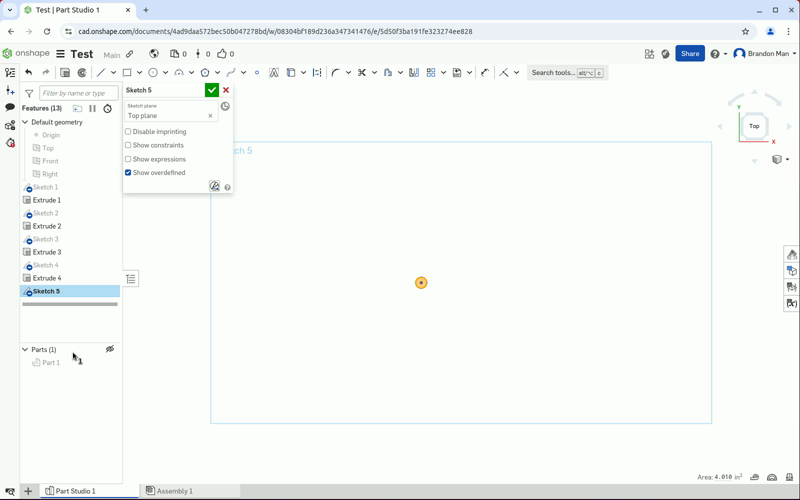
key(shift+y)
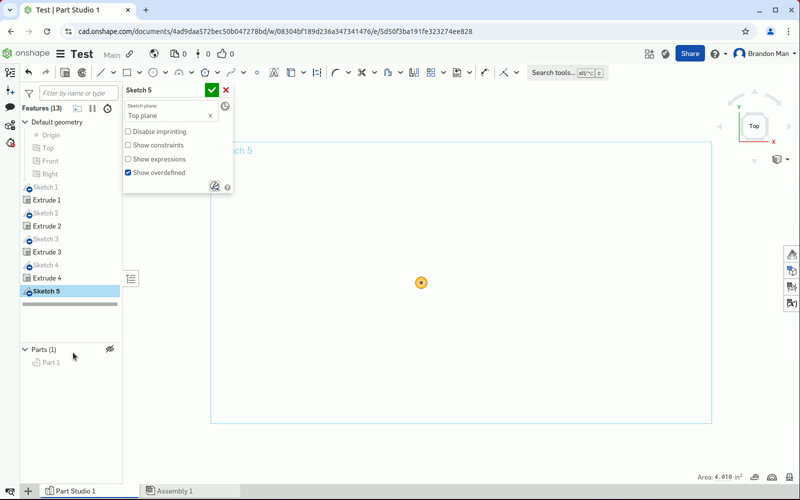
key(shift+e)
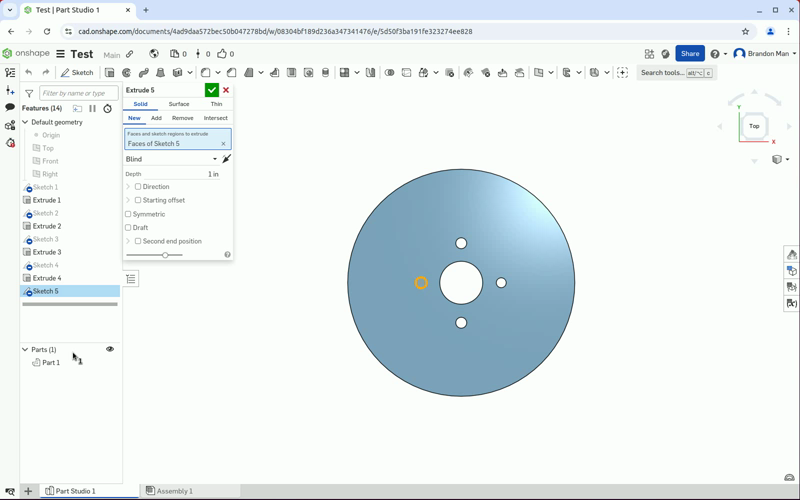
mouse_move(143, 106)
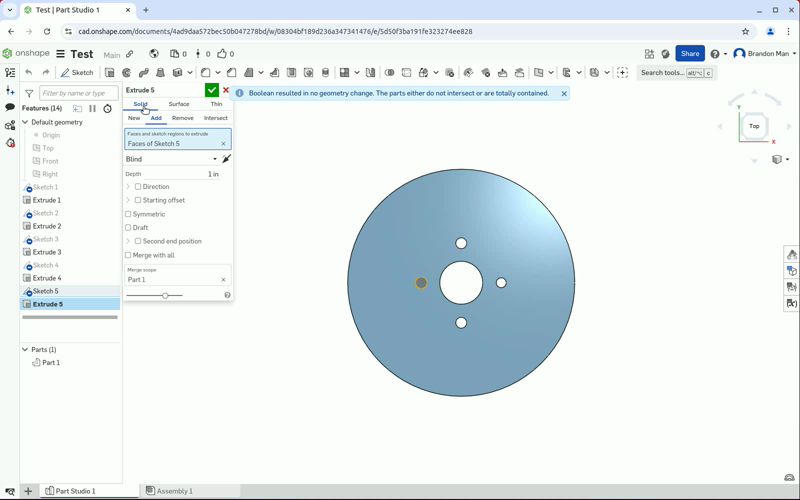
click(143, 106)
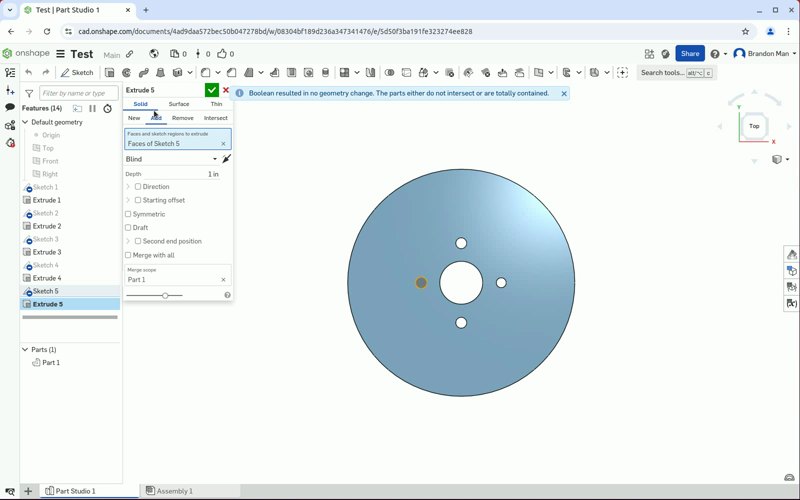
mouse_move(186, 120)
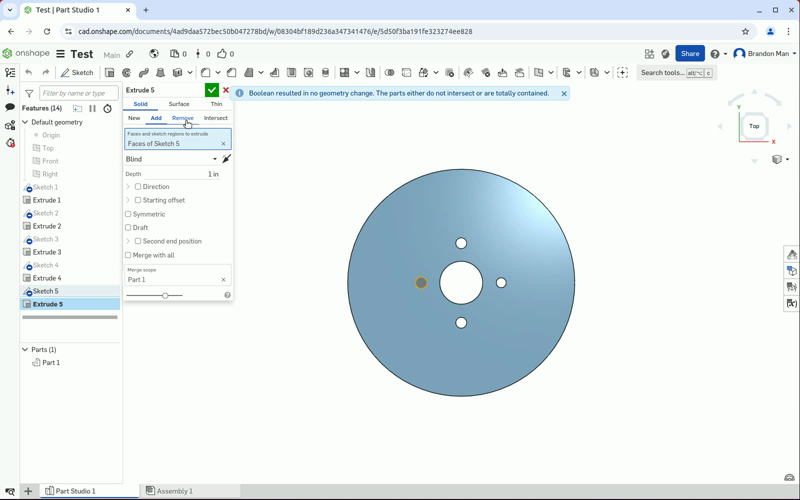
click(186, 120)
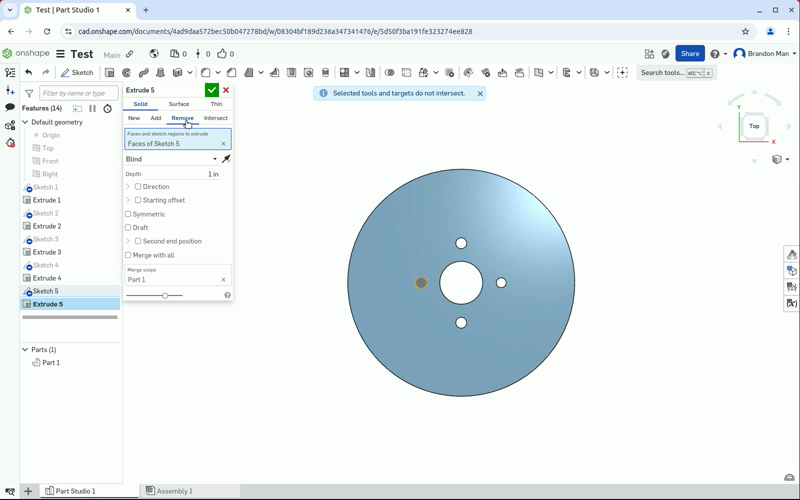
key(tab, 4)
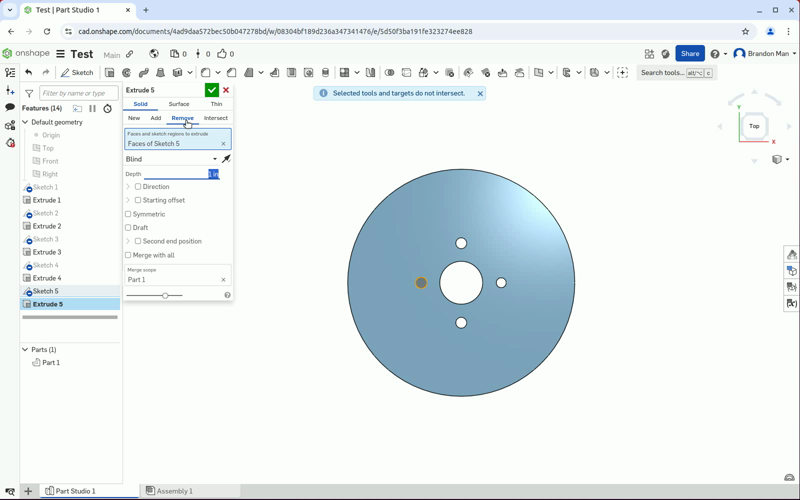
text(-11.554)
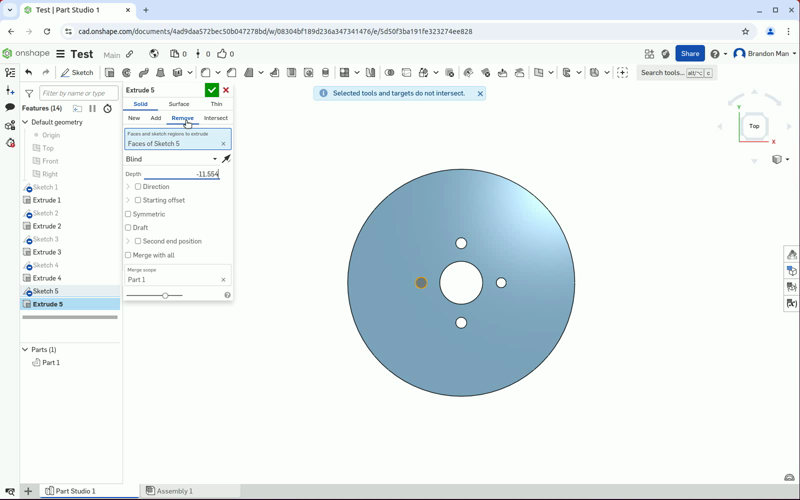
key(tab, 6)
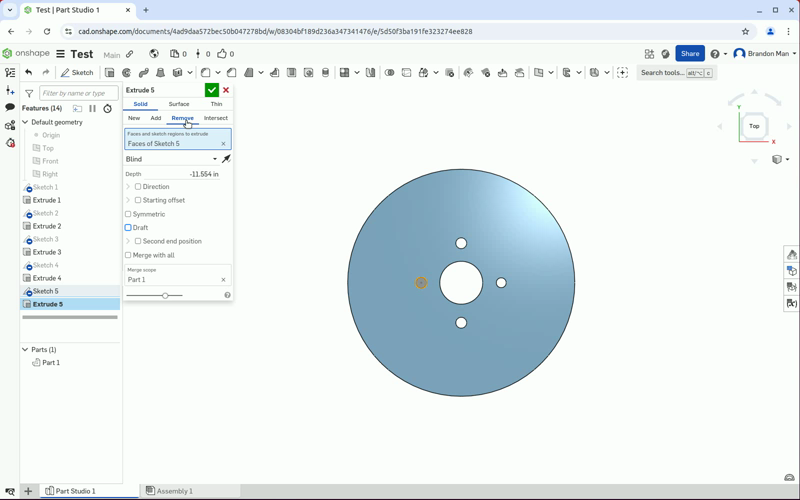
key(space)
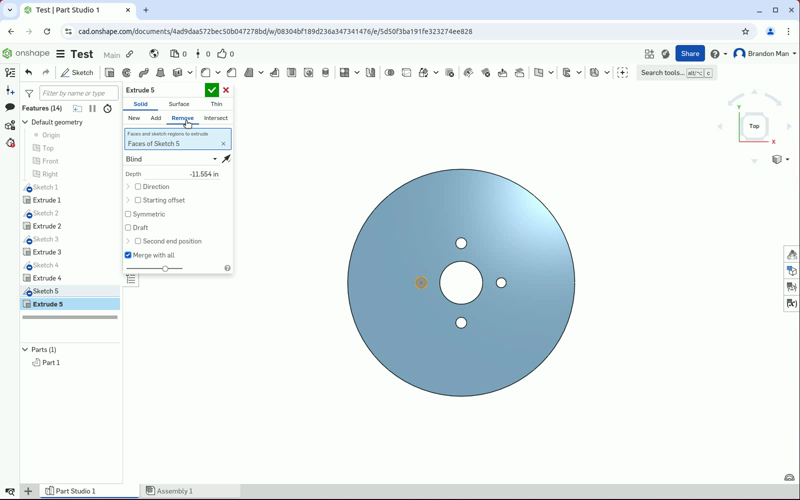
key(enter)
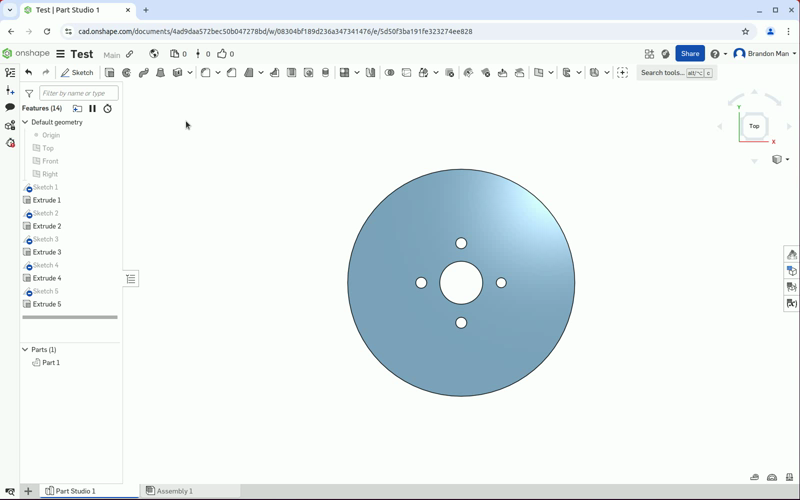
key(shift+h)
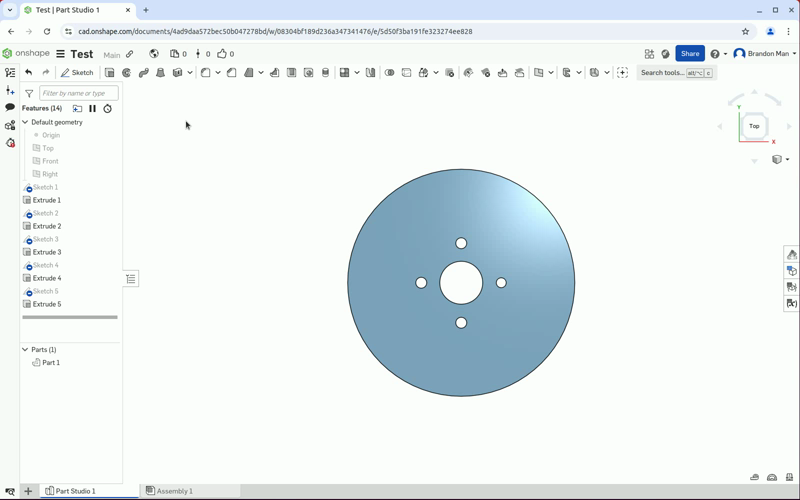
key(shift+h)
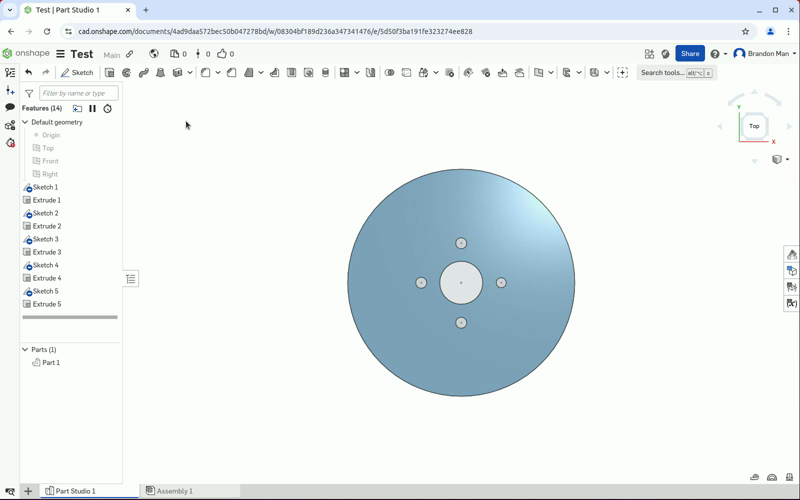
key(shift+7)
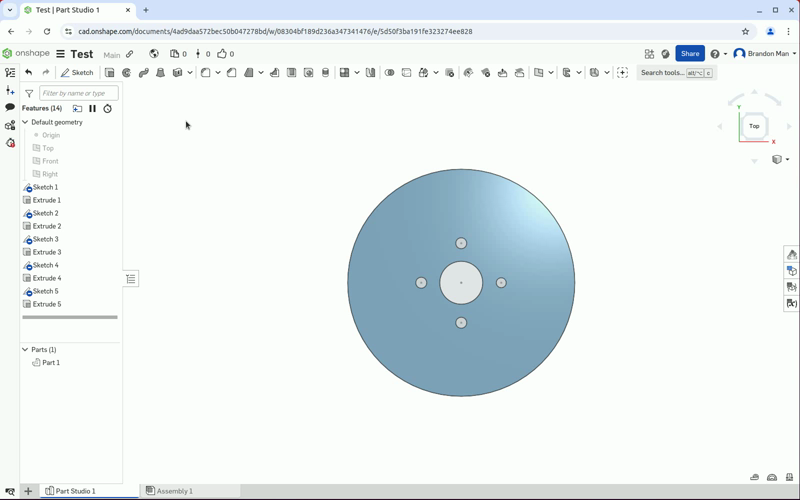
key(up, 3)
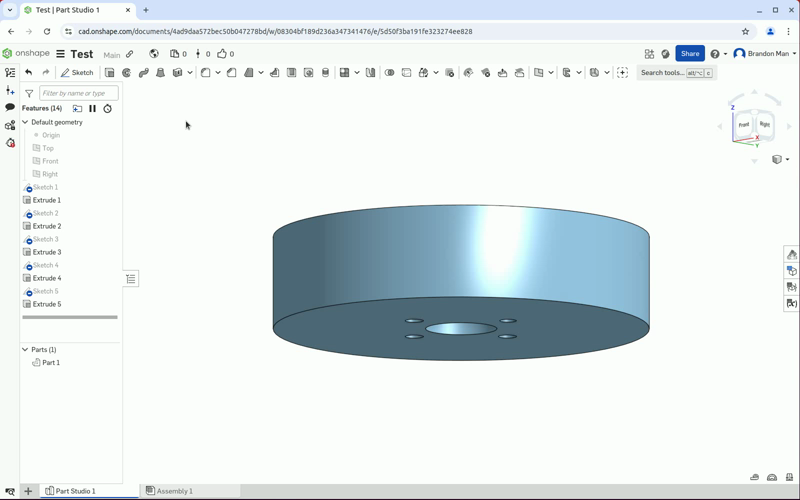
key(left, 3)
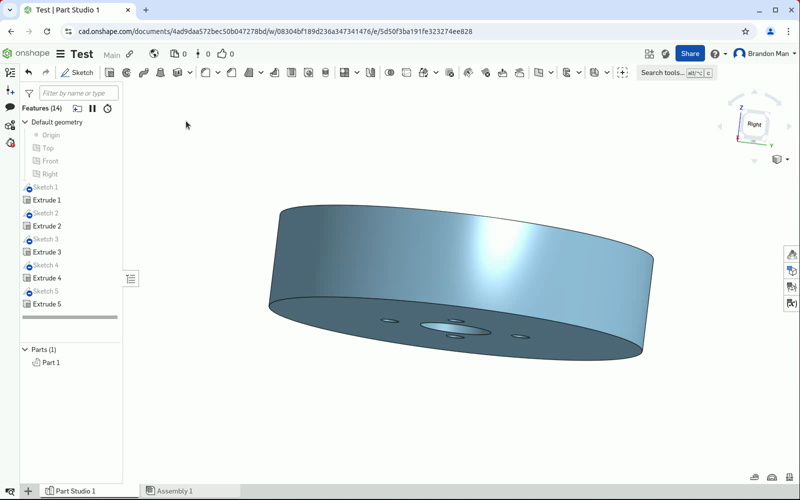
key(right, 3)
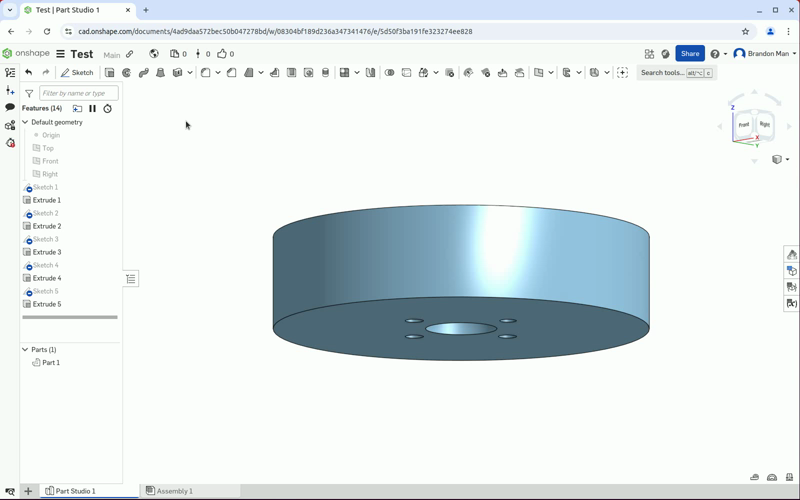
key(down, 3)
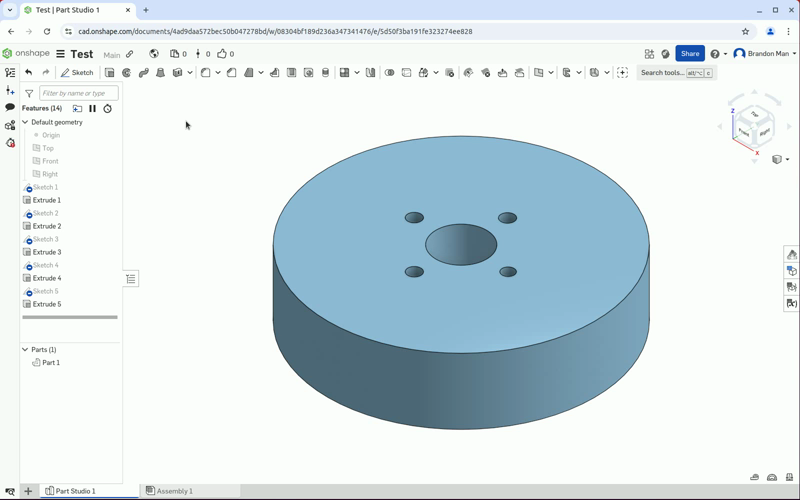
mouse_move(73, 189)
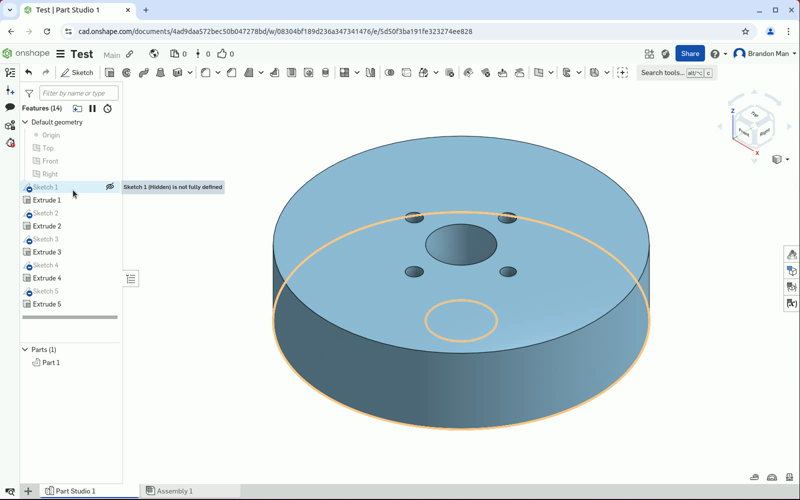
click(73, 189)